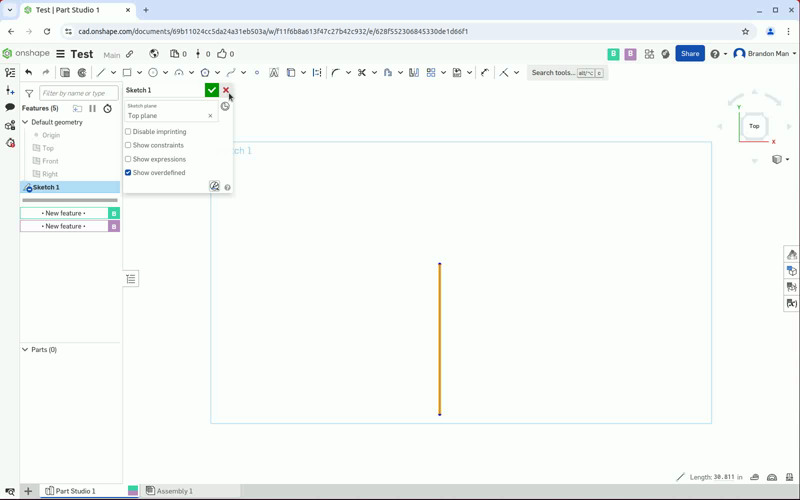
key(shift+h)
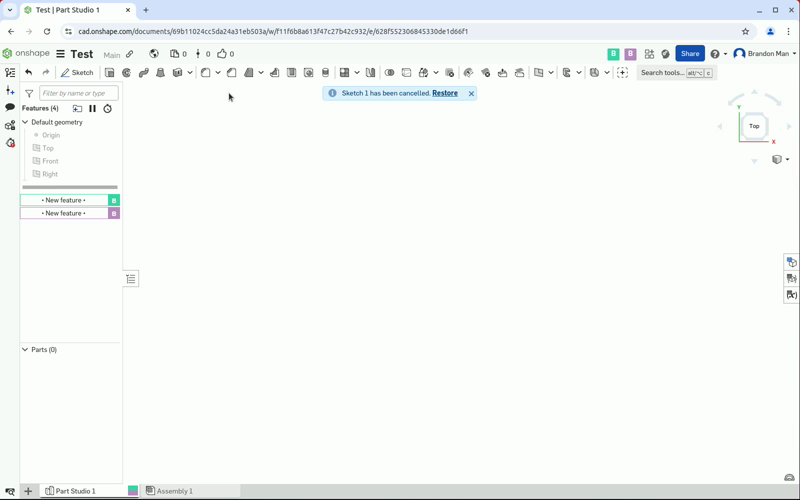
mouse_move(73, 352)
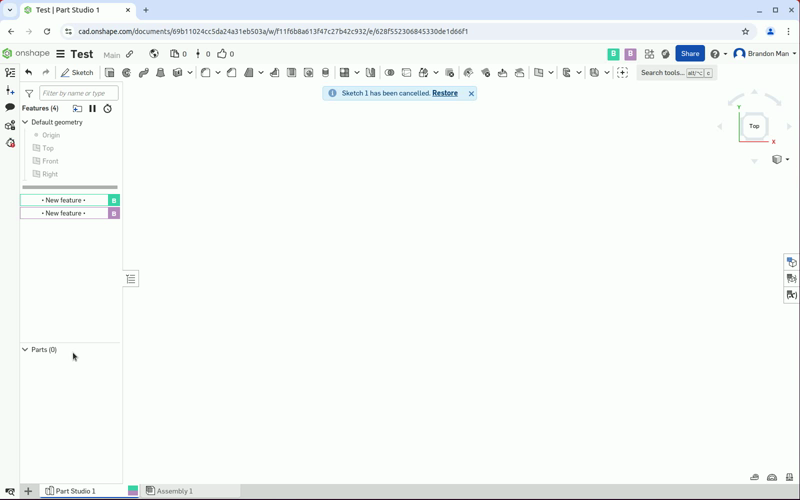
key(y)
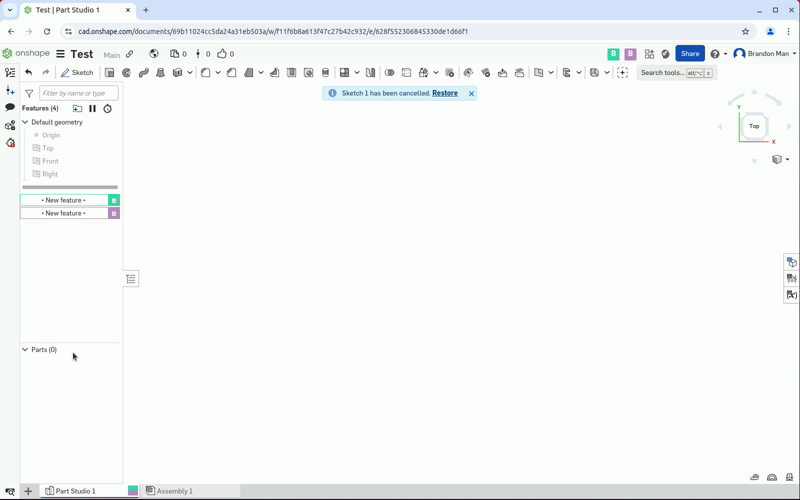
key(shift+p)
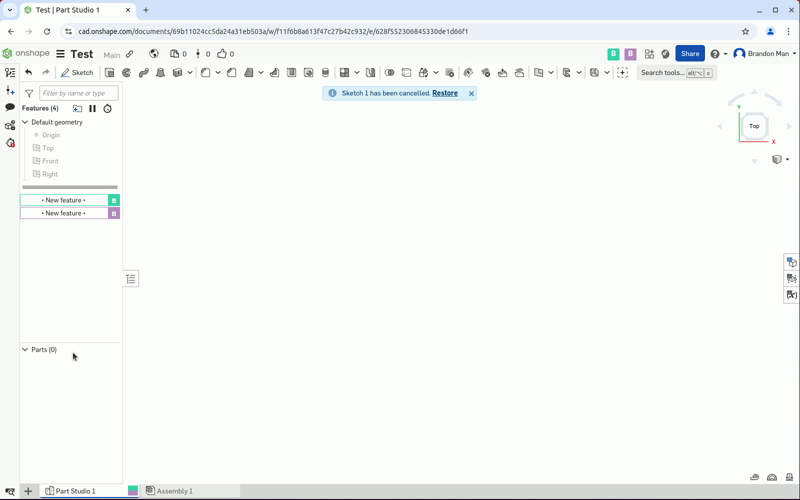
key(space)
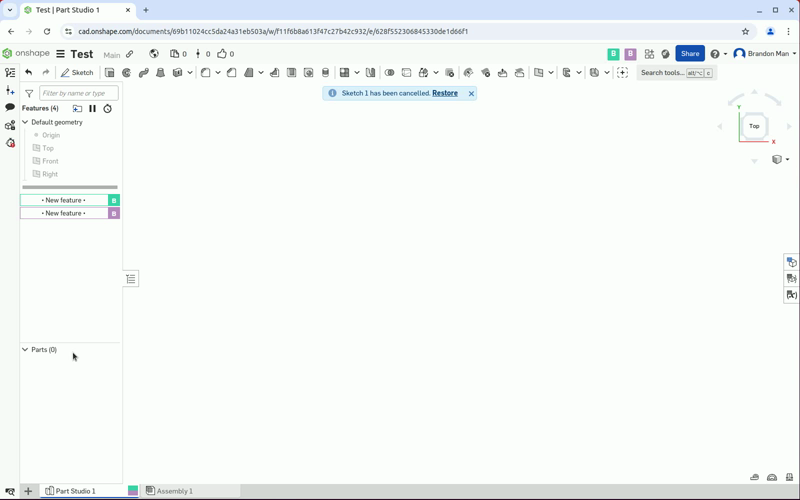
key_down(shift)
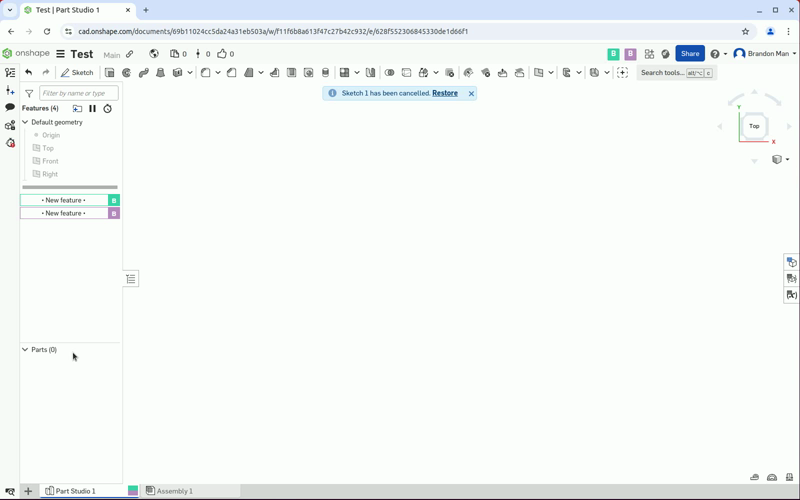
key(up)
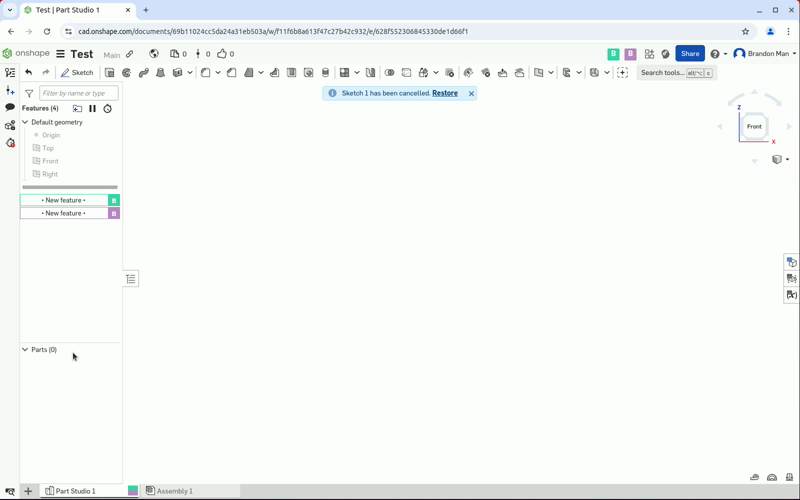
key_up(shift)
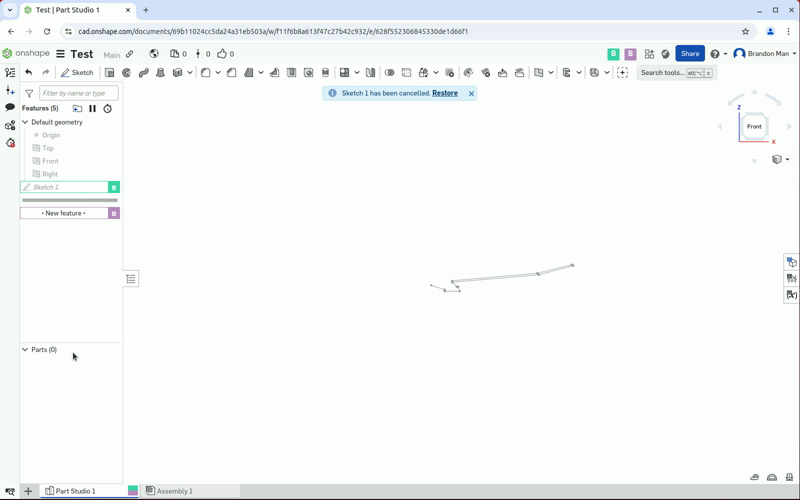
key(space)
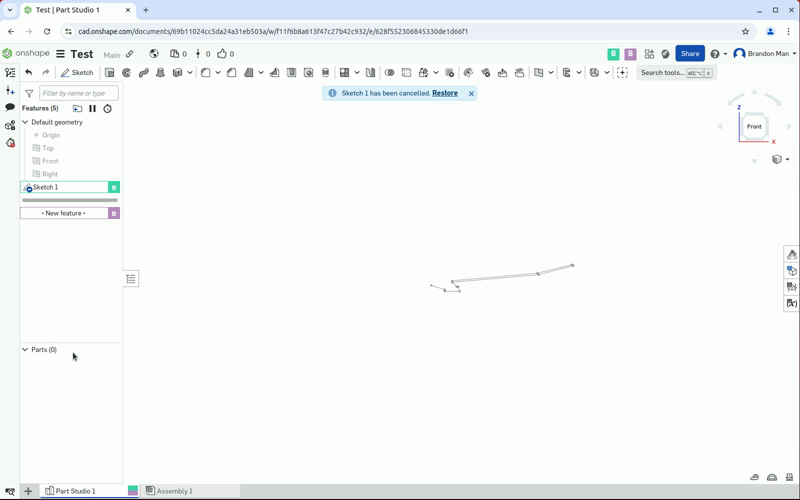
key_down(shift)
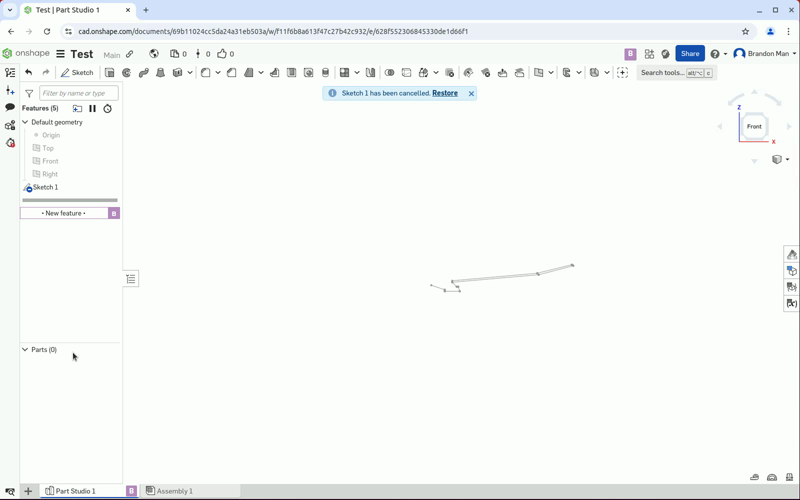
key(left)
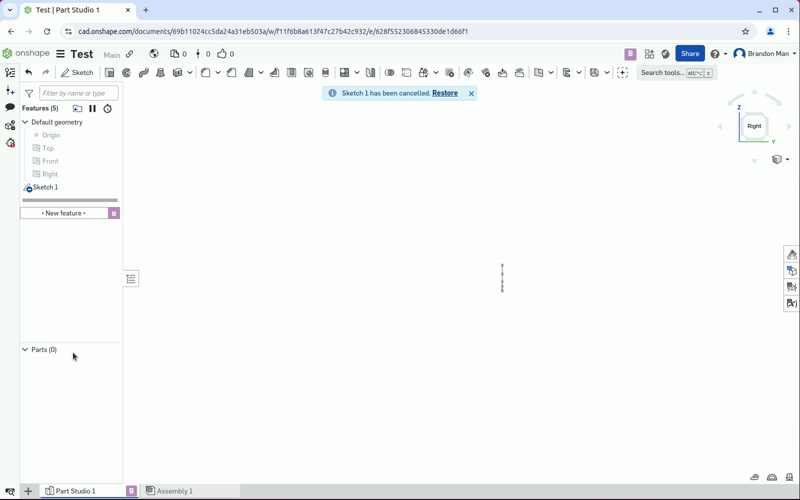
key_up(shift)
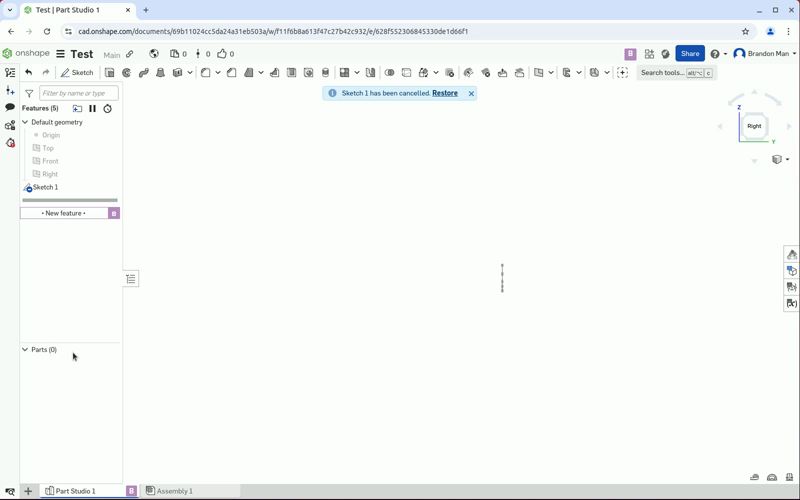
mouse_move(73, 352)
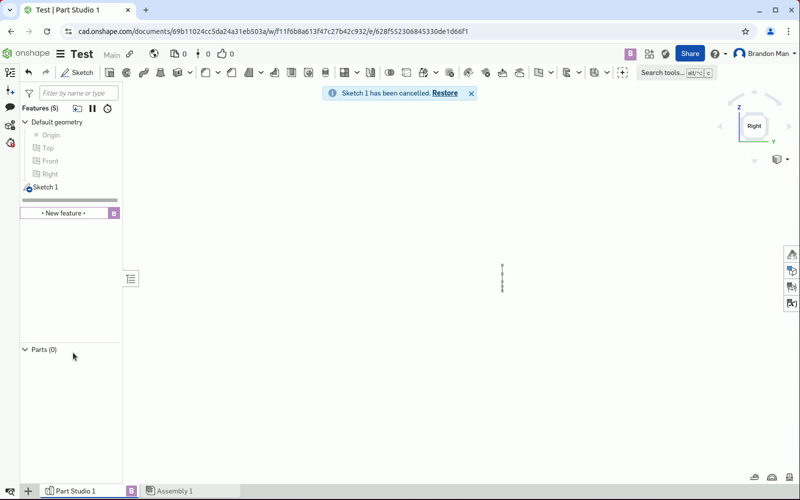
key(shift+y)
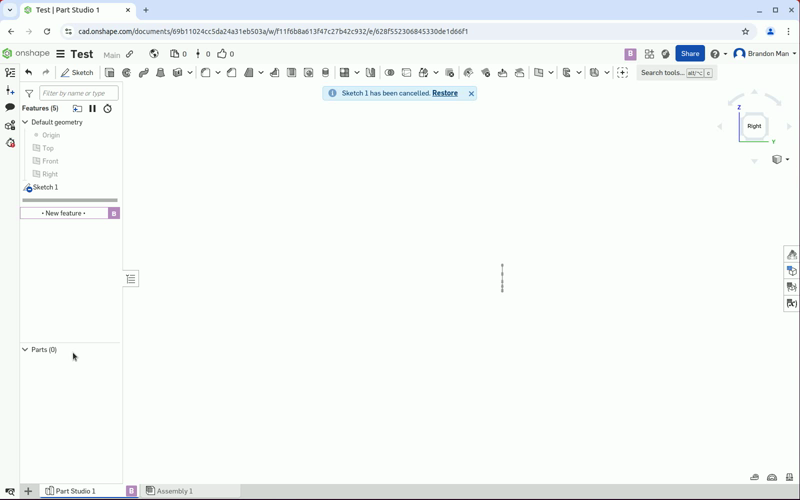
key(shift+s)
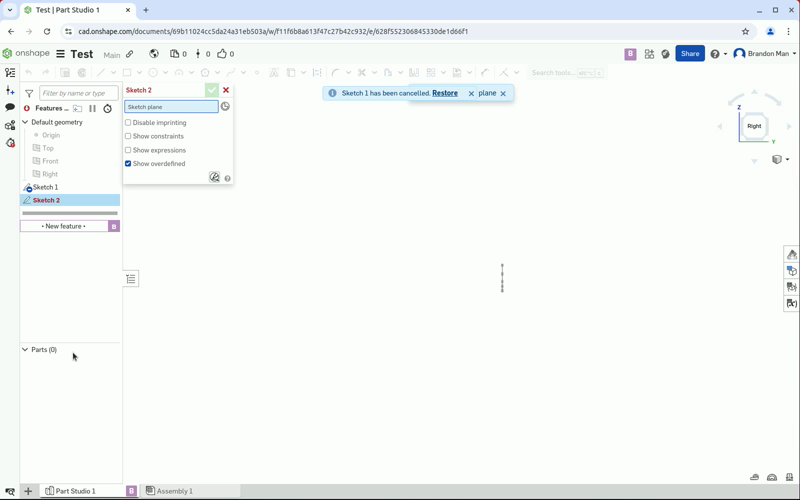
mouse_move(73, 176)
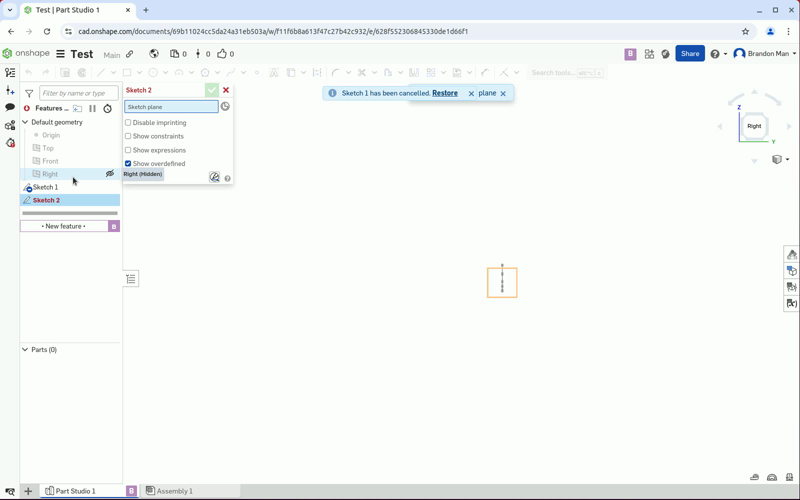
click(73, 176)
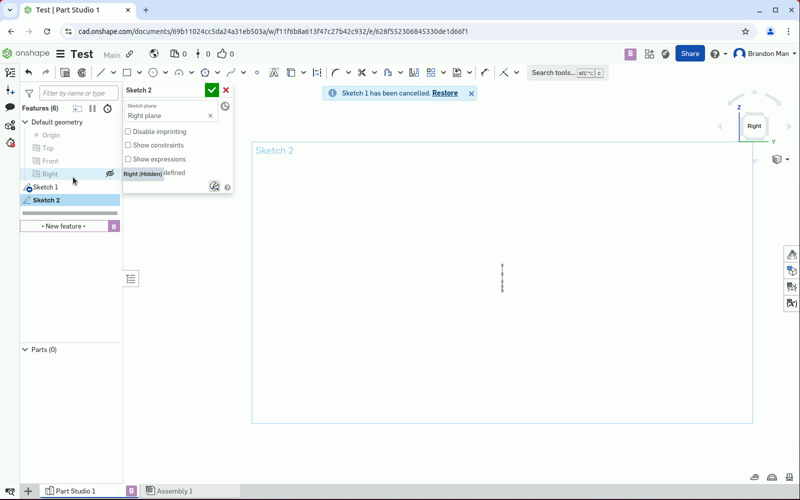
mouse_move(73, 352)
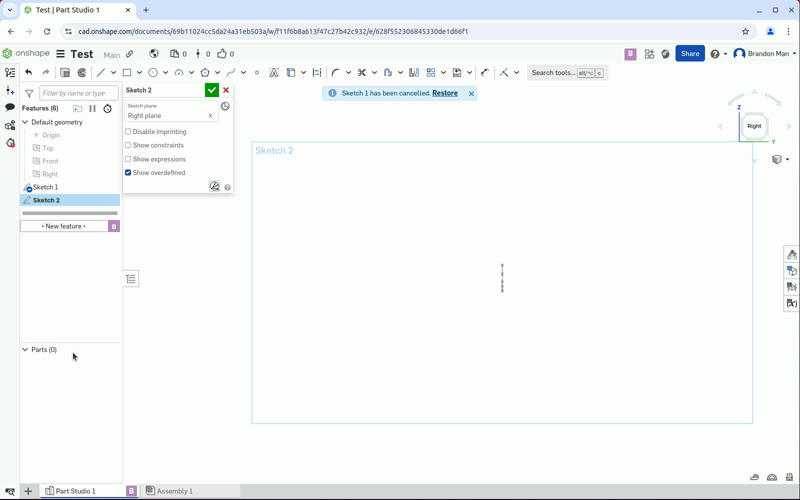
key(y)
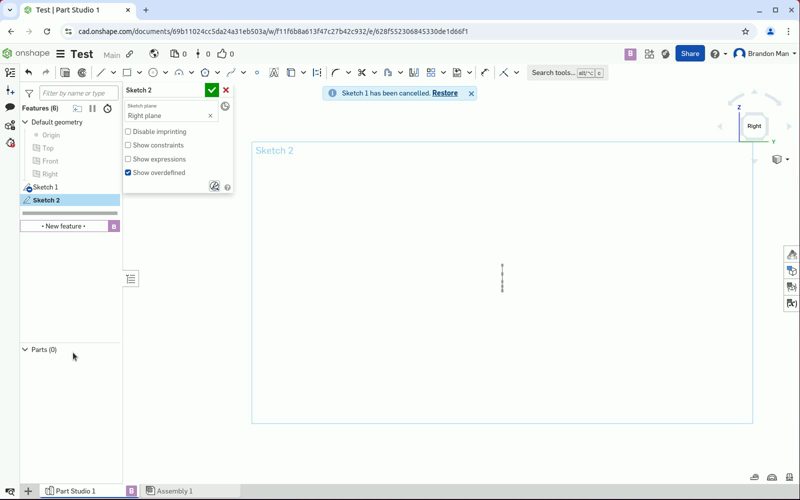
key(l)
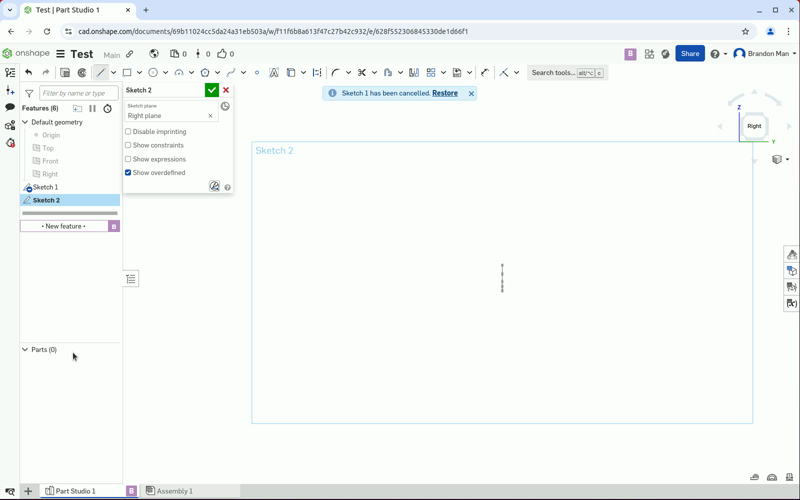
key_down(shift)
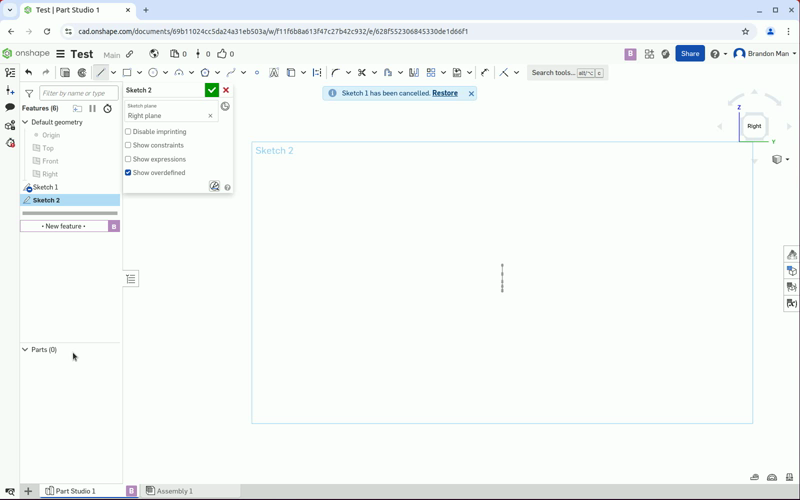
mouse_move(458, 282)
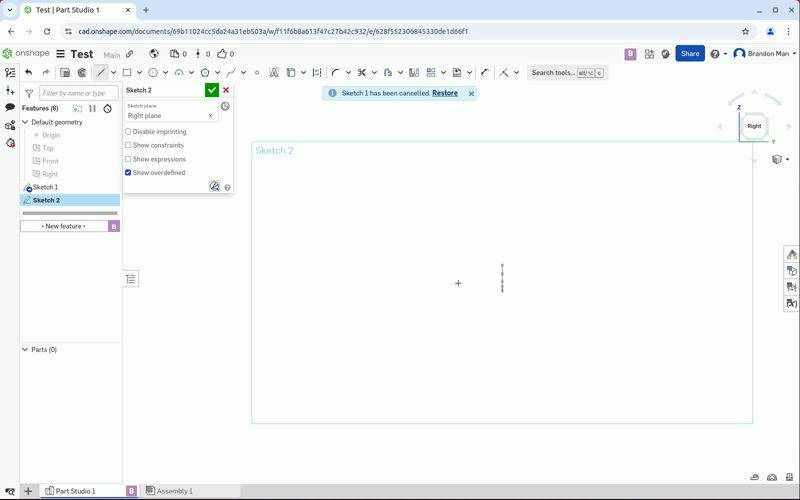
click(458, 282)
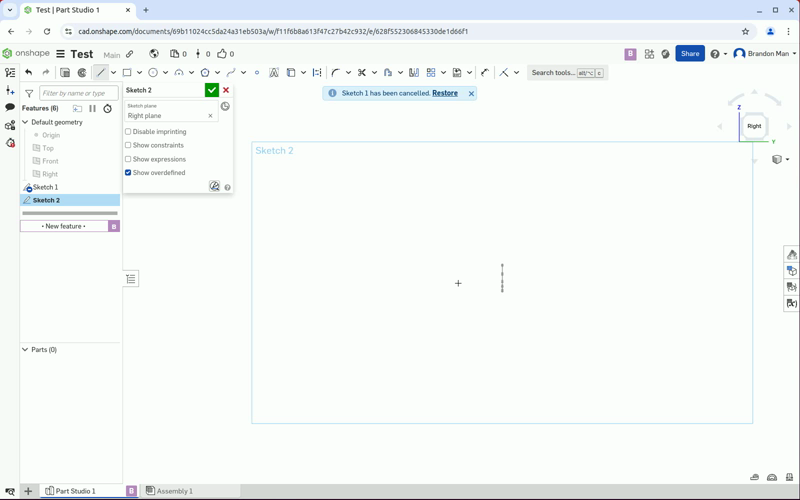
key_up(shift)
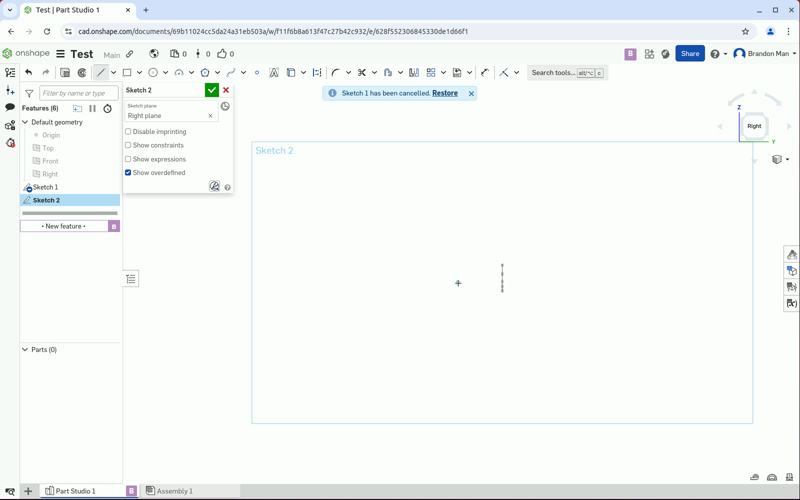
key_down(shift)
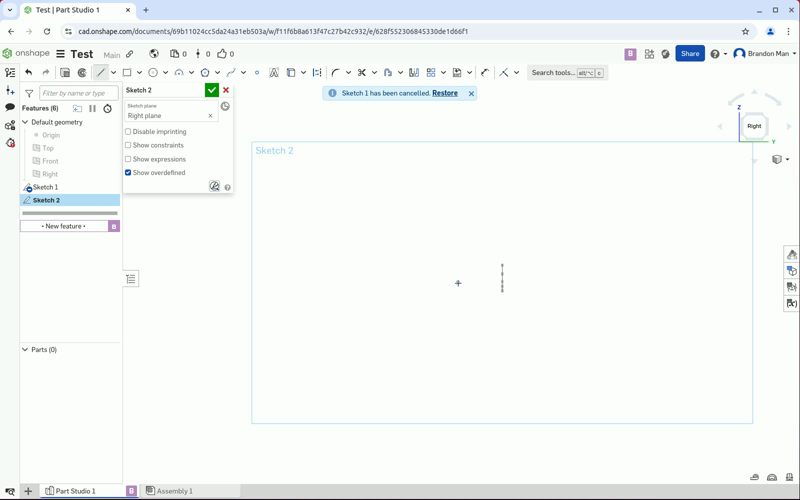
mouse_move(488, 282)
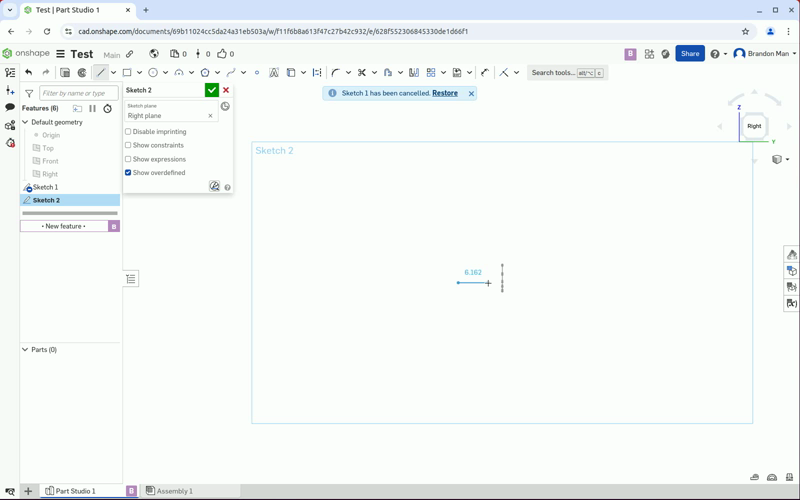
mouse_move(461, 282)
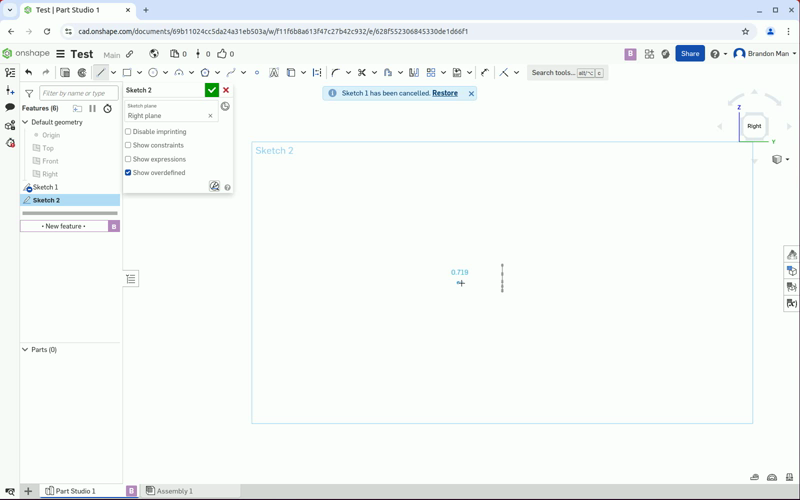
scroll(6)
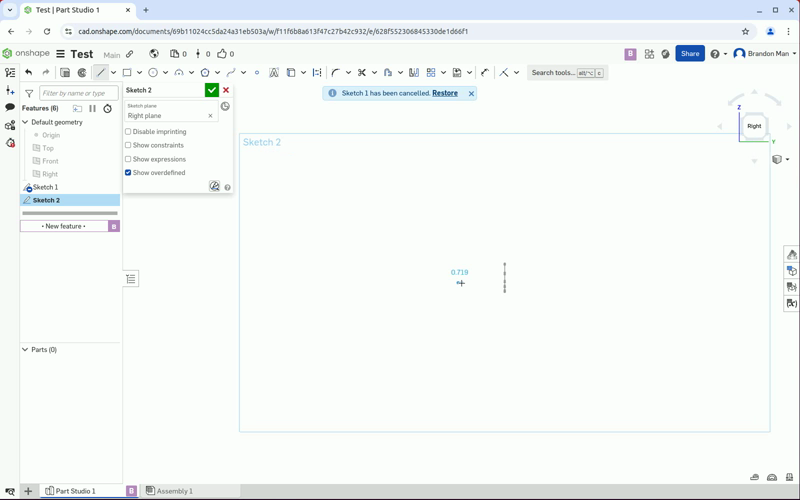
scroll(6)
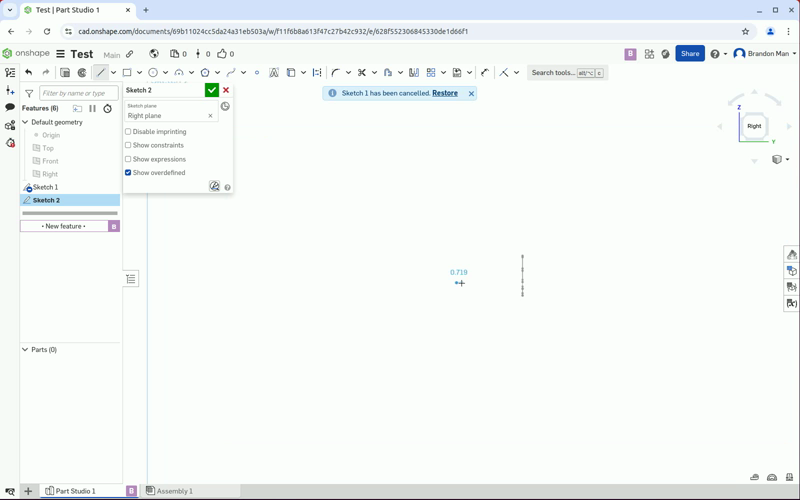
scroll(6)
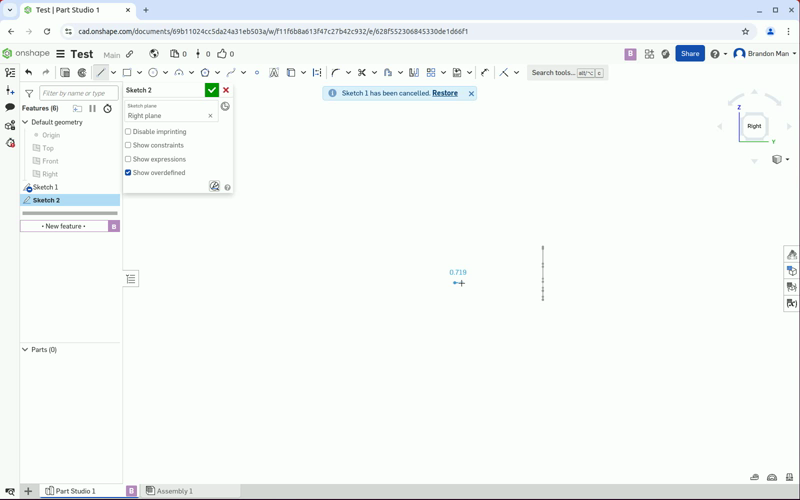
scroll(6)
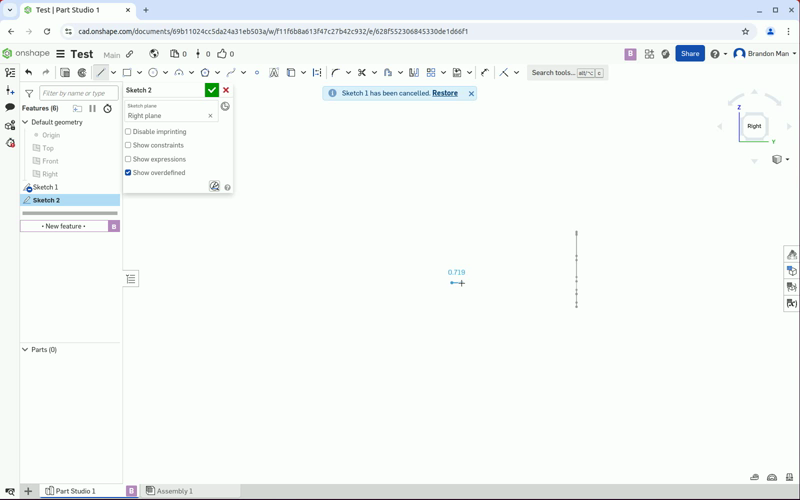
scroll(6)
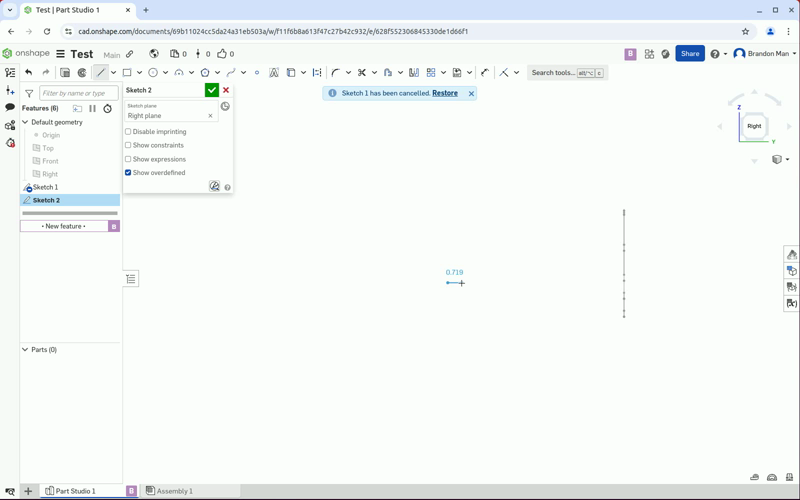
scroll(6)
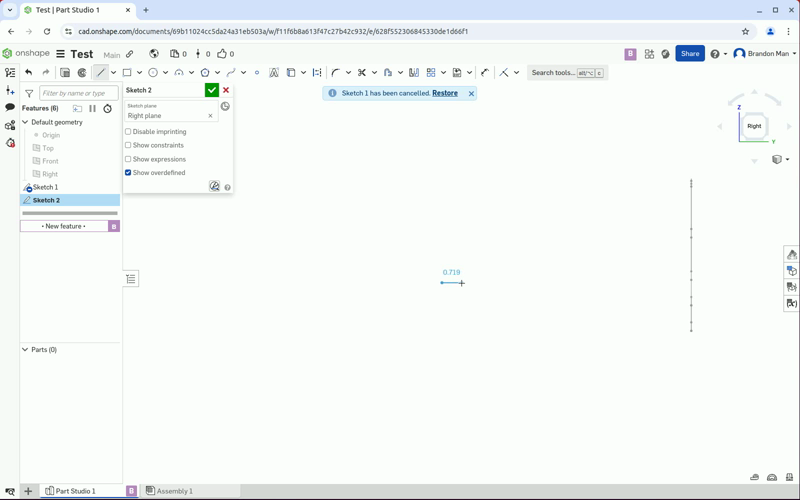
scroll(6)
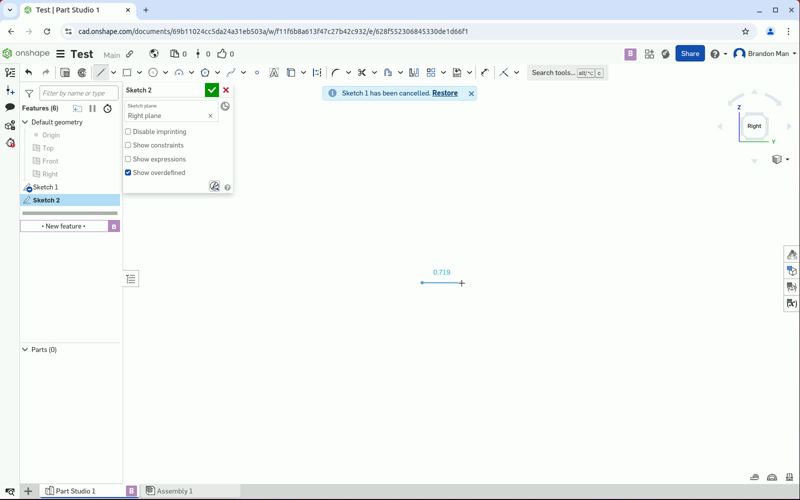
click(461, 282)
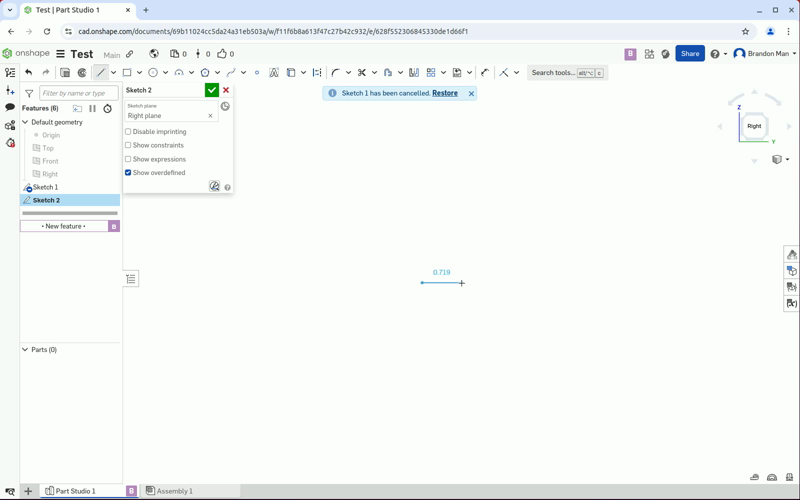
scroll(-6)
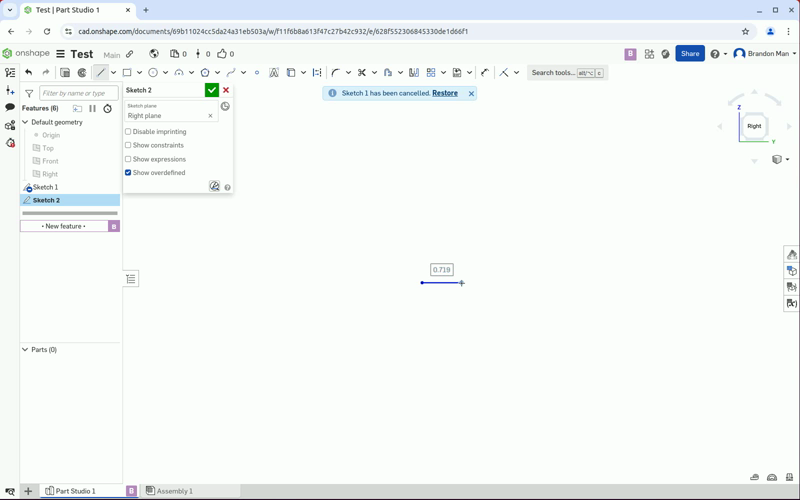
scroll(-6)
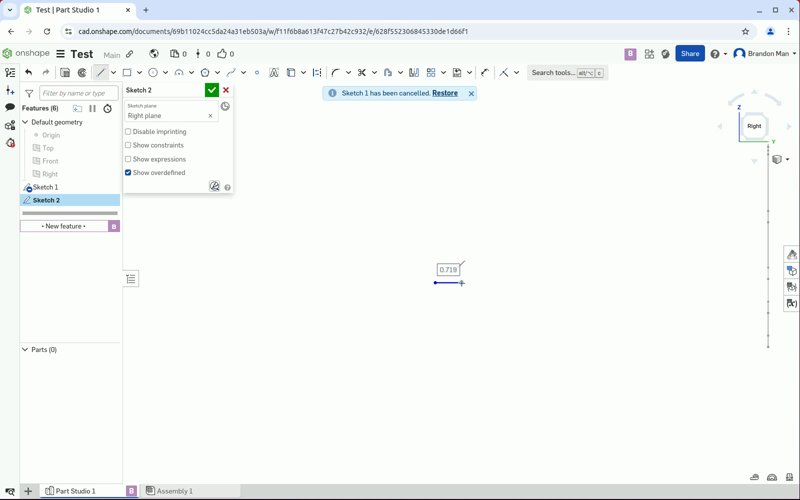
scroll(-6)
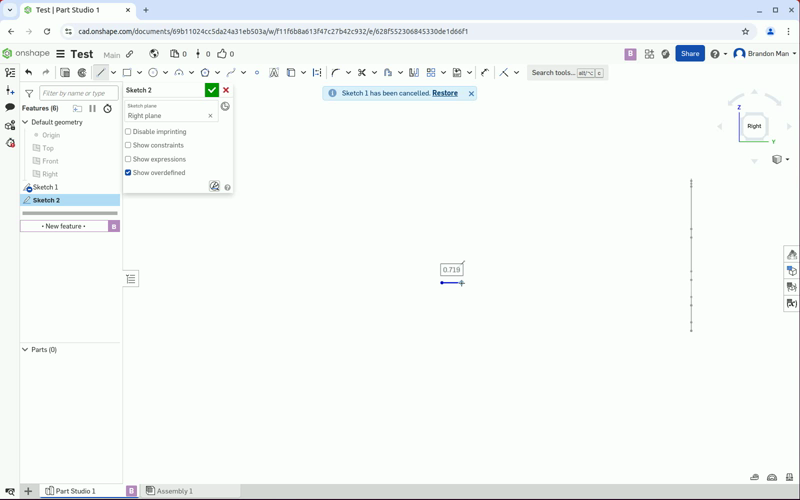
scroll(-6)
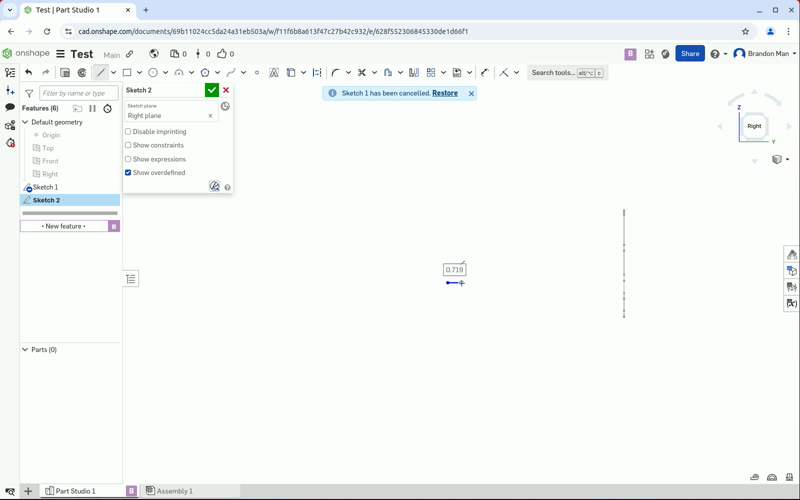
scroll(-6)
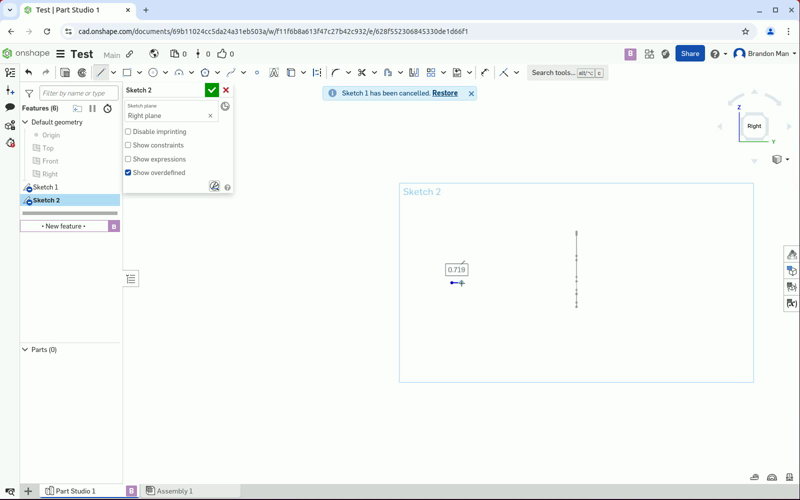
scroll(-6)
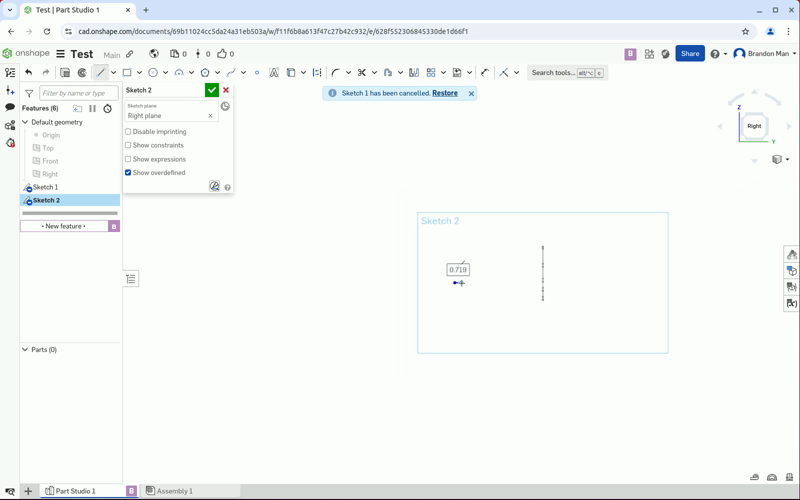
scroll(-6)
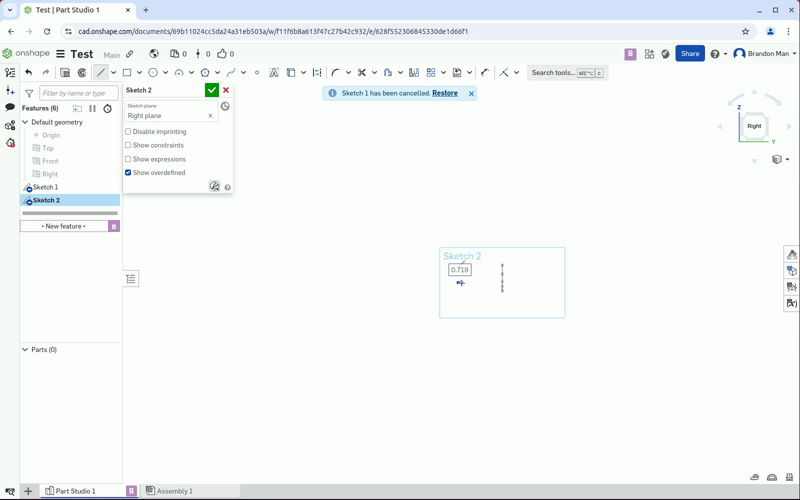
key_up(shift)
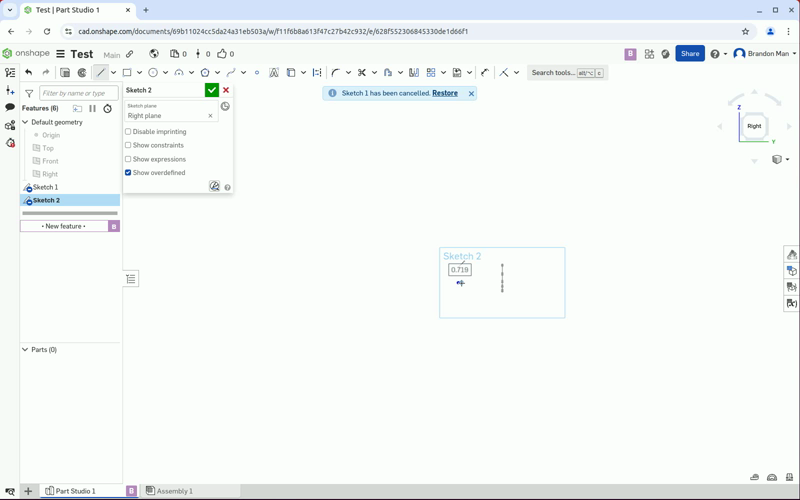
key_down(shift)
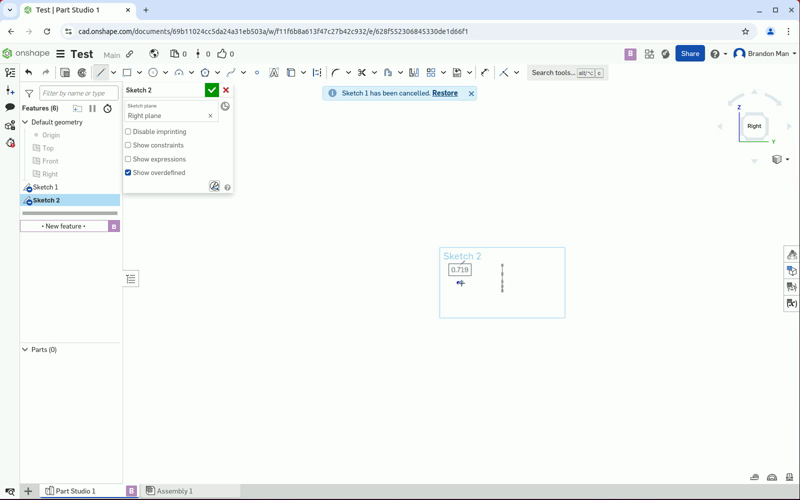
mouse_move(492, 282)
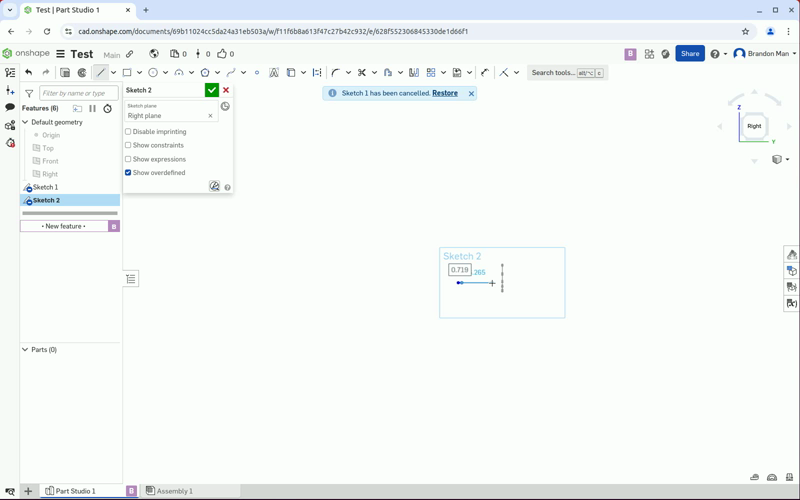
mouse_move(461, 279)
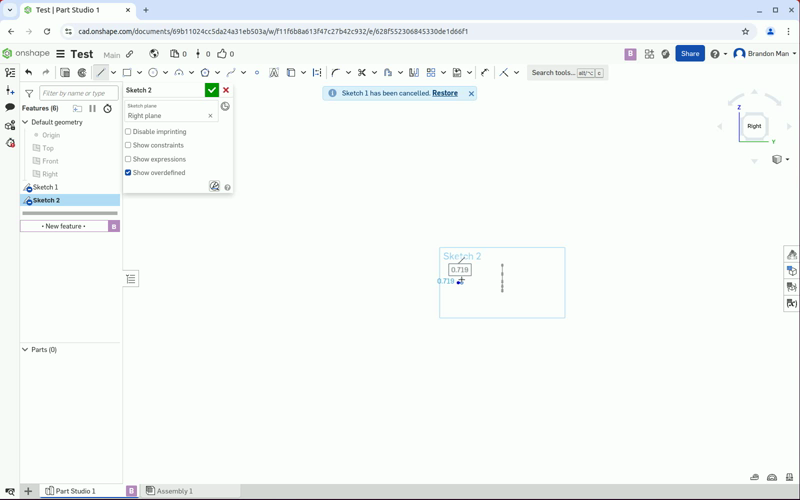
scroll(6)
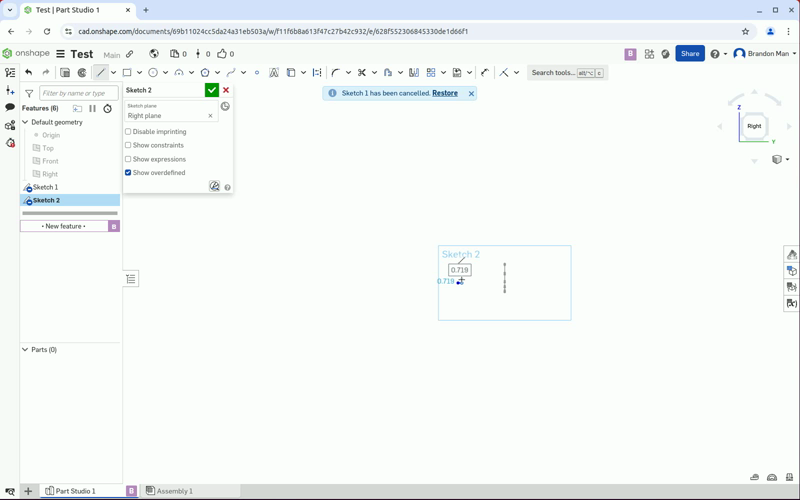
scroll(6)
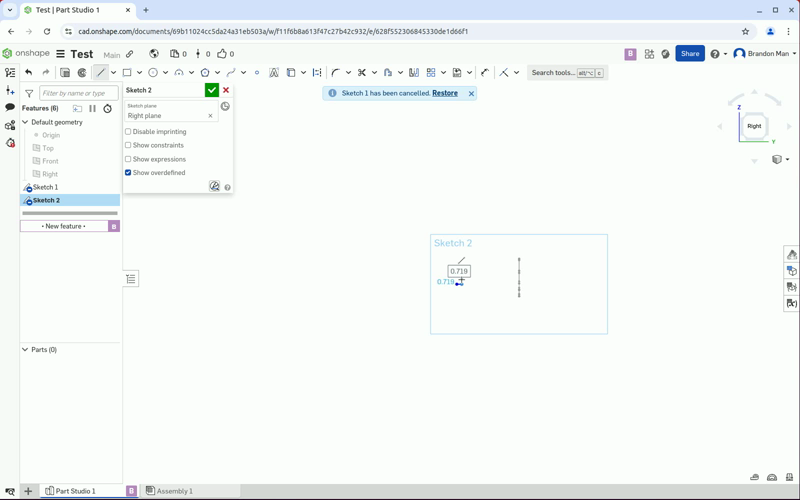
scroll(6)
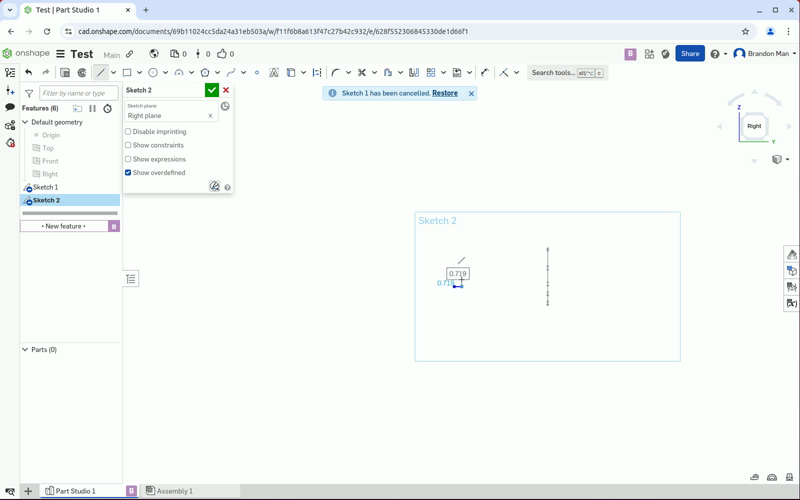
scroll(6)
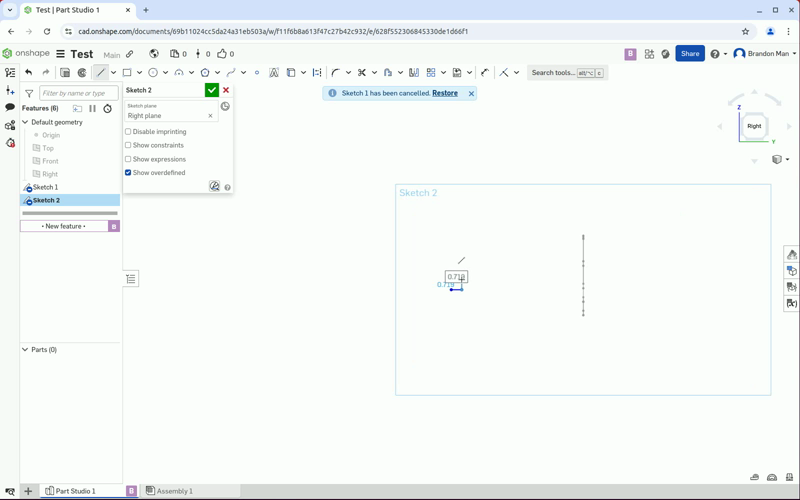
scroll(6)
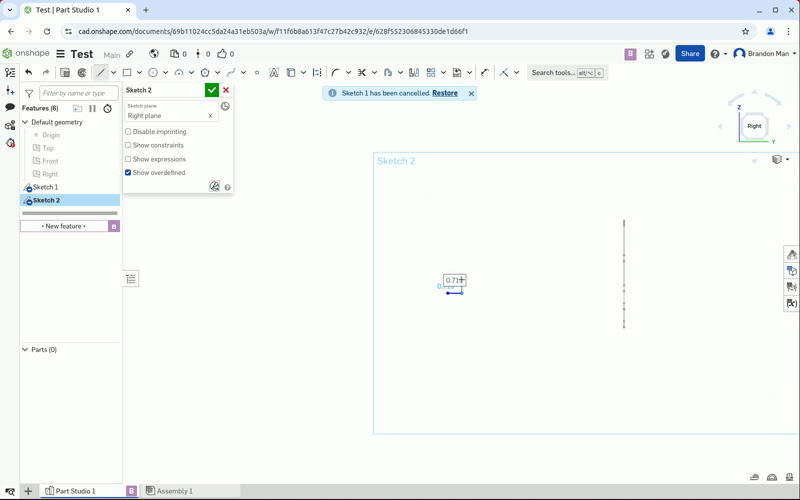
scroll(6)
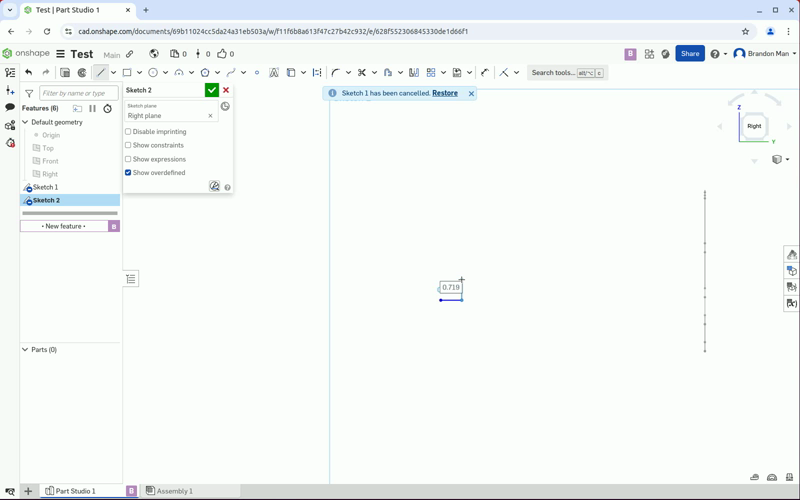
scroll(6)
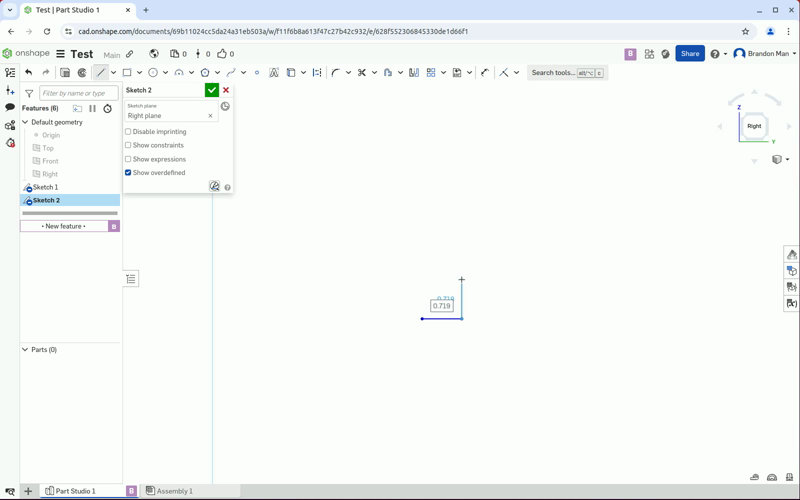
click(461, 279)
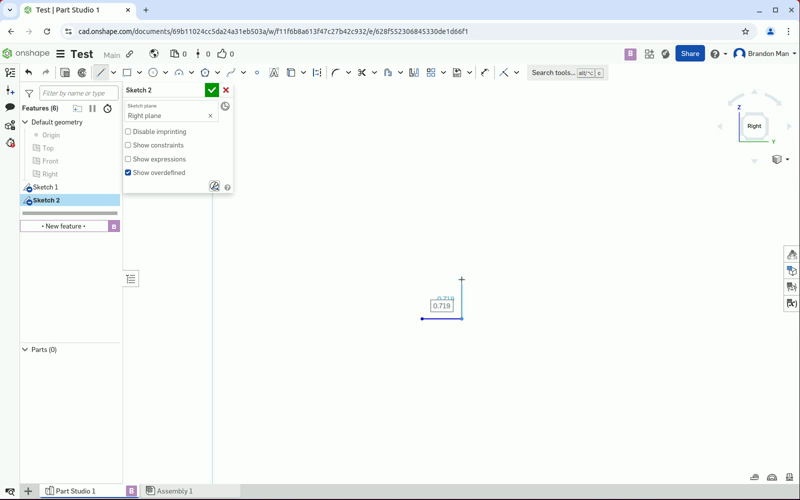
scroll(-6)
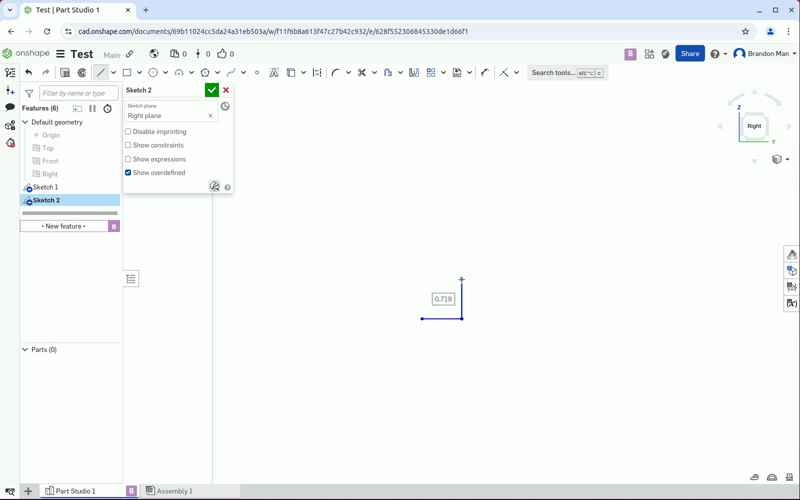
scroll(-6)
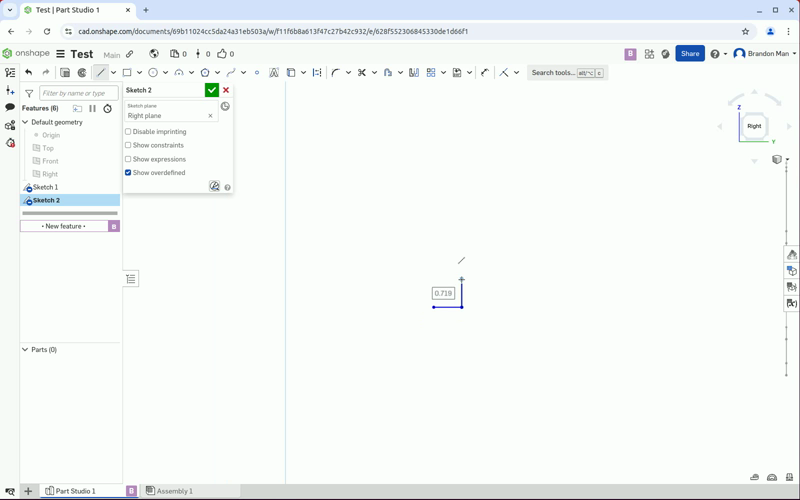
scroll(-6)
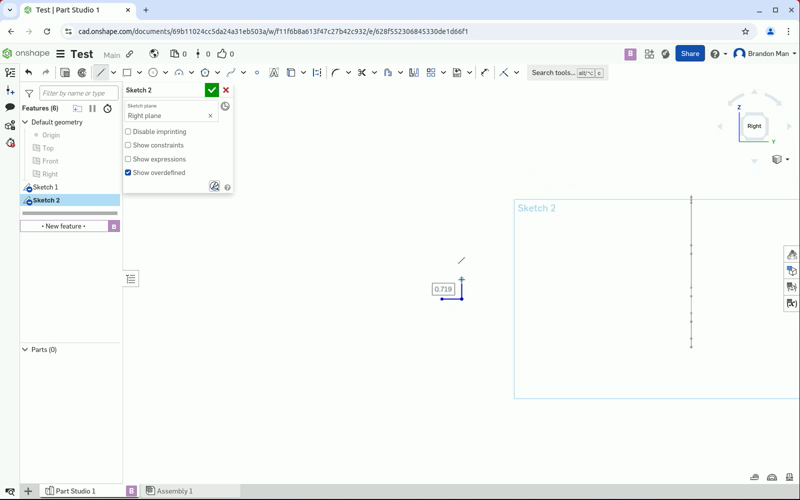
scroll(-6)
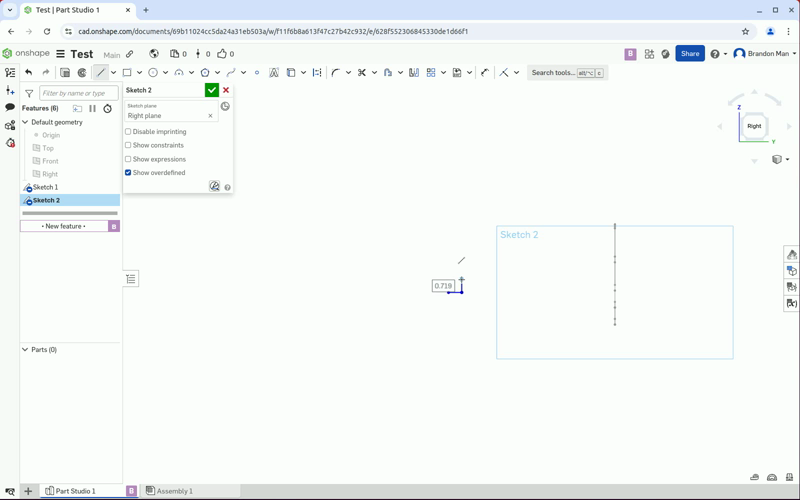
scroll(-6)
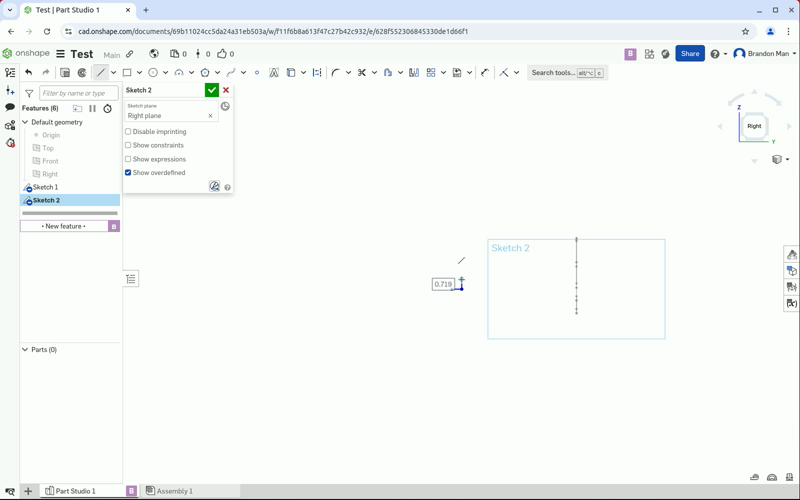
scroll(-6)
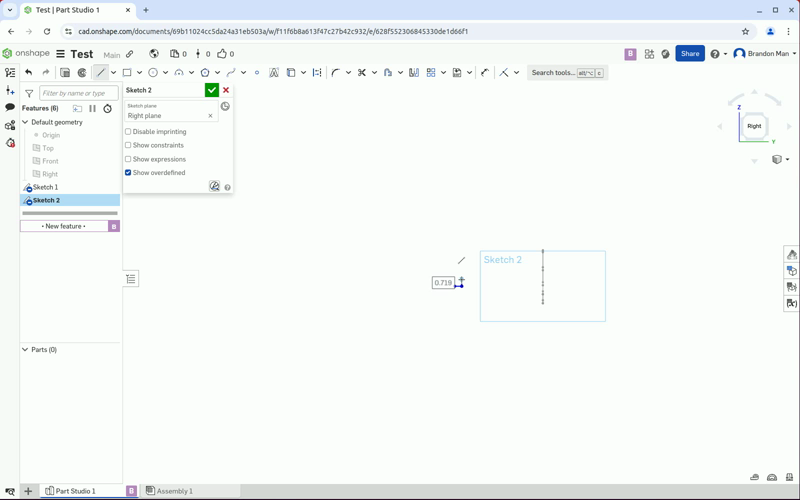
scroll(-6)
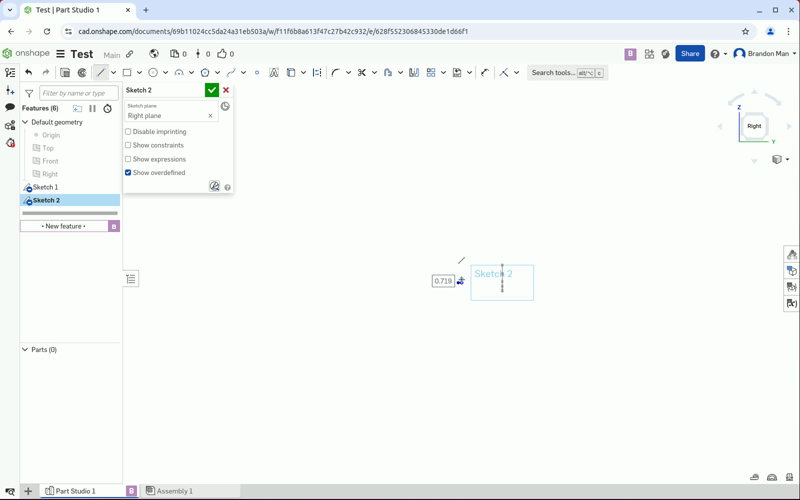
key_up(shift)
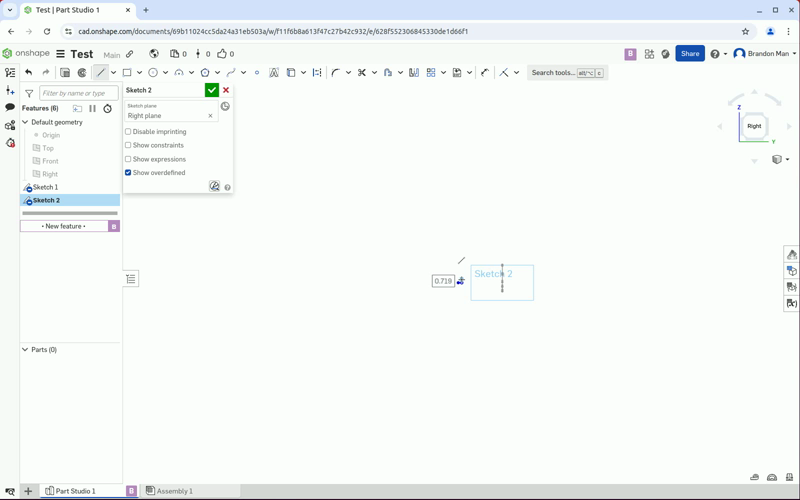
key_down(shift)
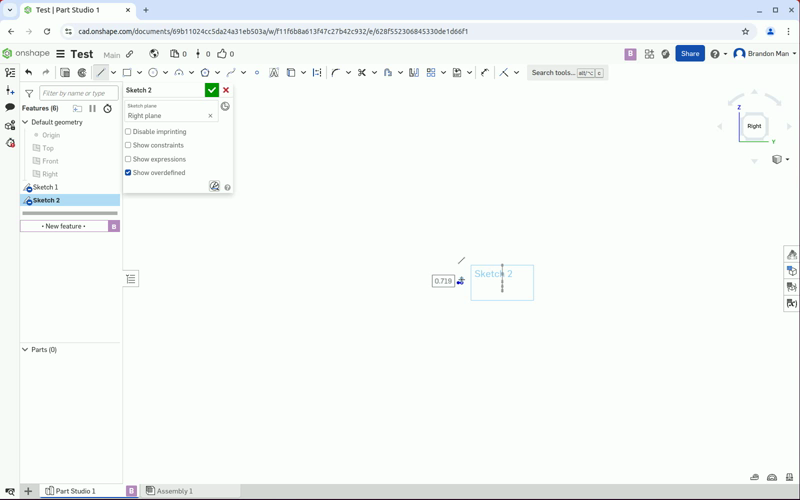
mouse_move(492, 279)
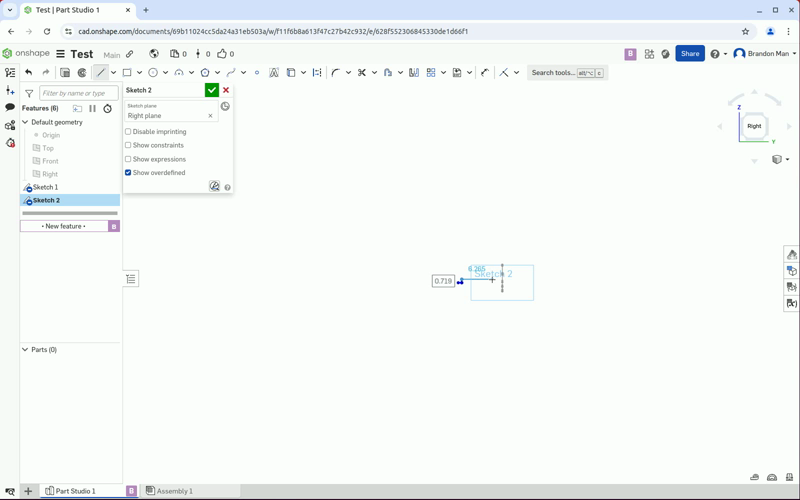
mouse_move(458, 279)
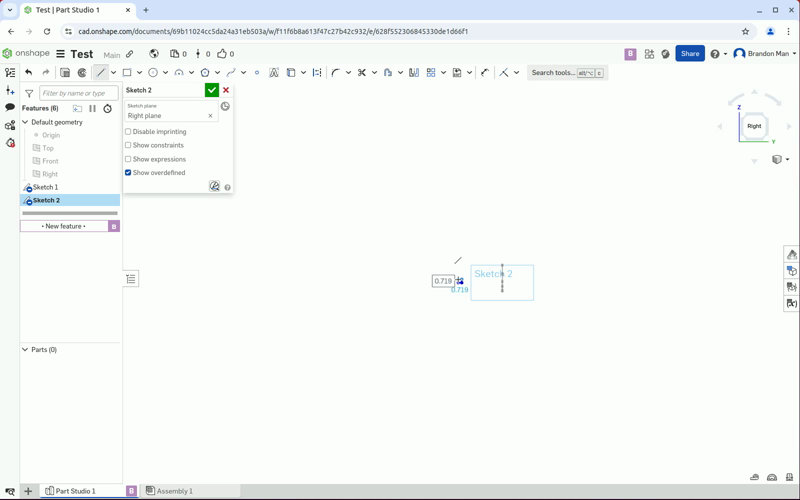
scroll(6)
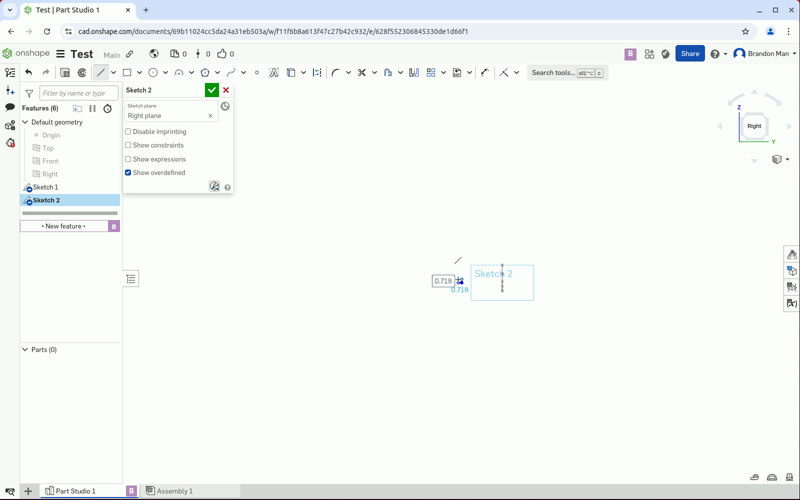
scroll(6)
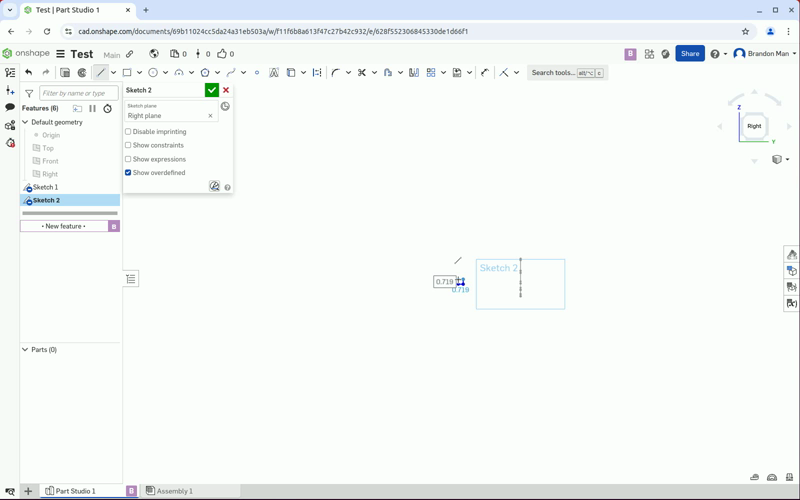
scroll(6)
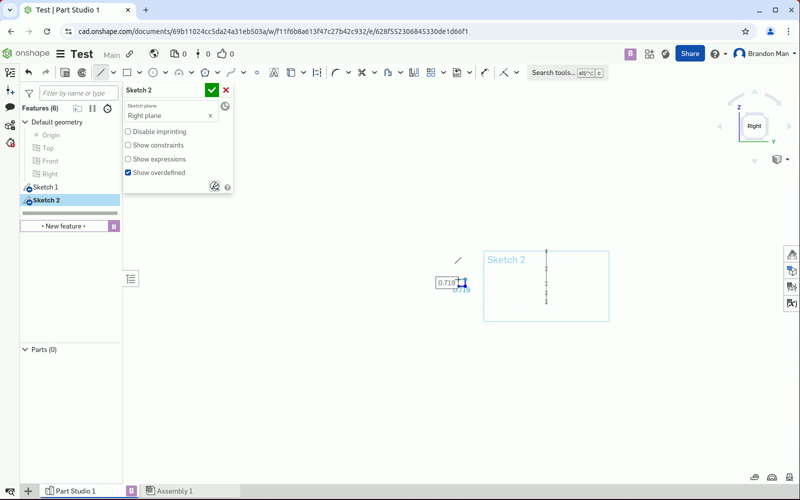
scroll(6)
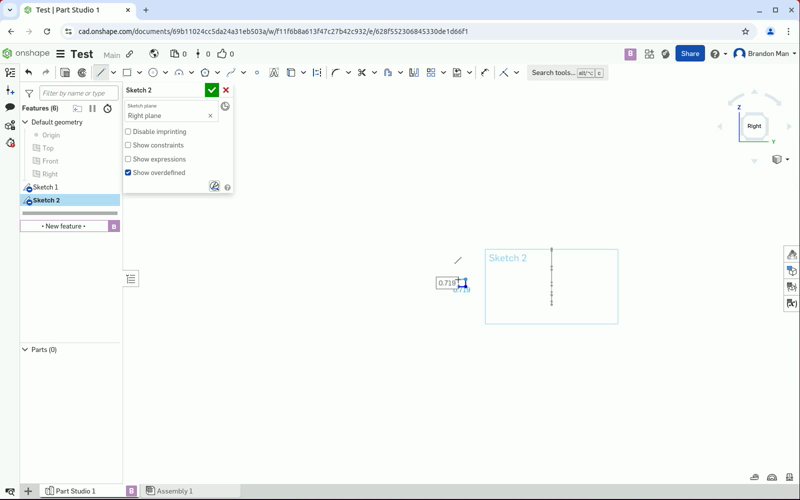
scroll(6)
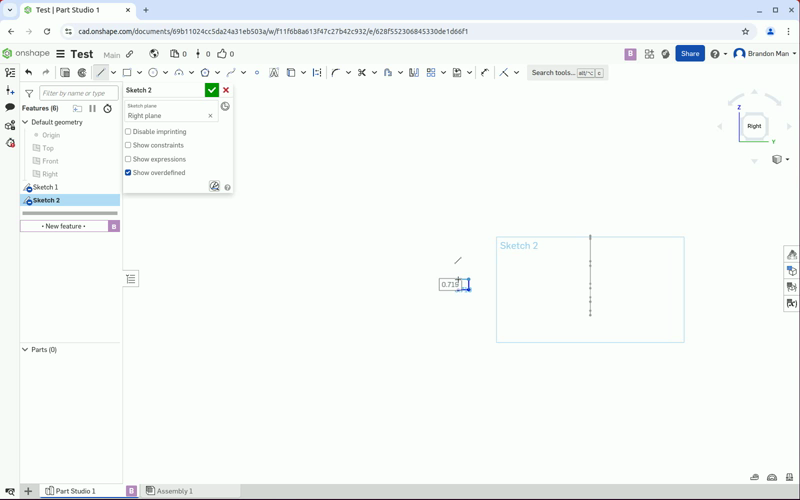
scroll(6)
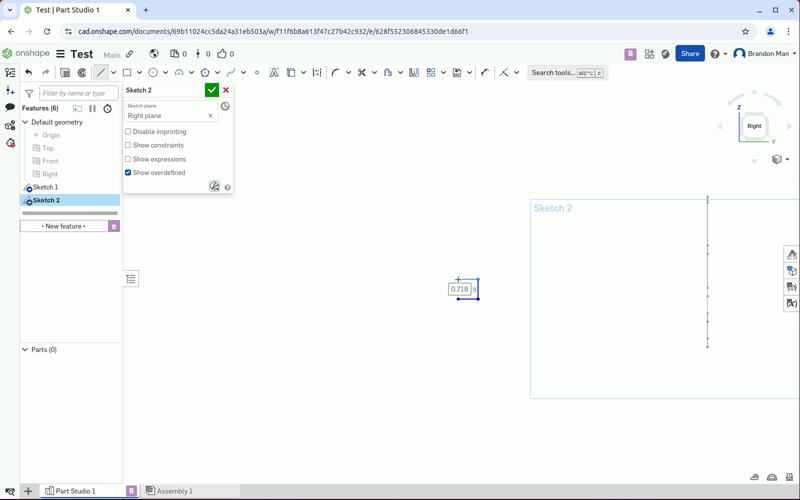
scroll(6)
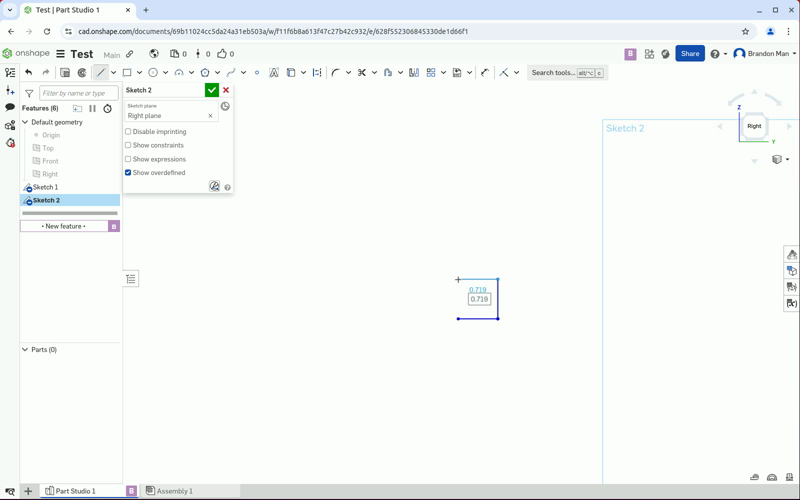
click(458, 279)
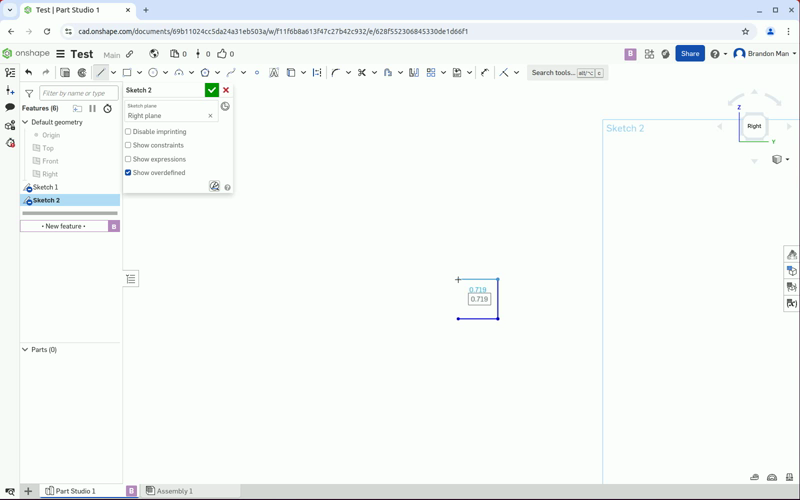
scroll(-6)
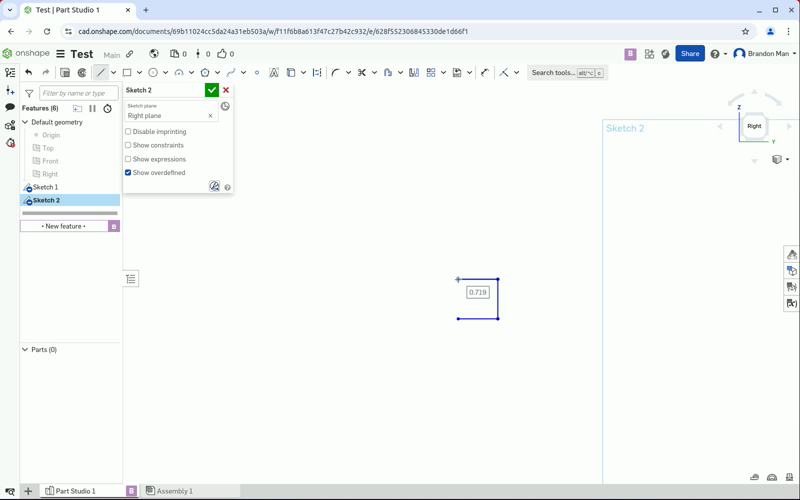
scroll(-6)
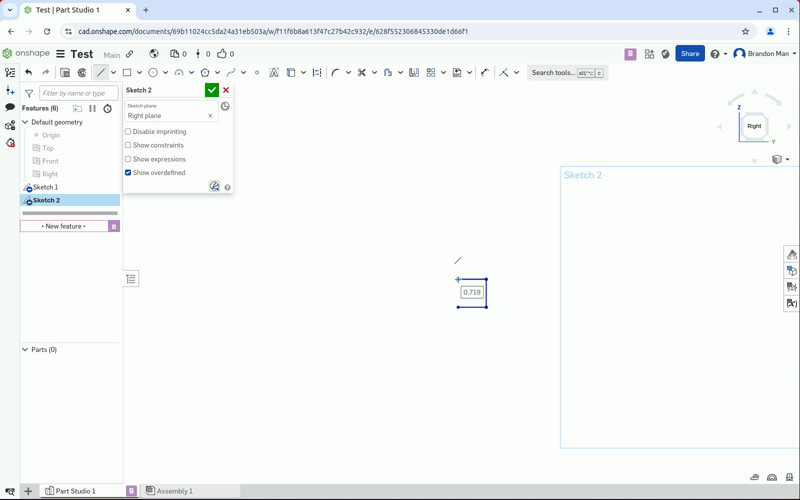
scroll(-6)
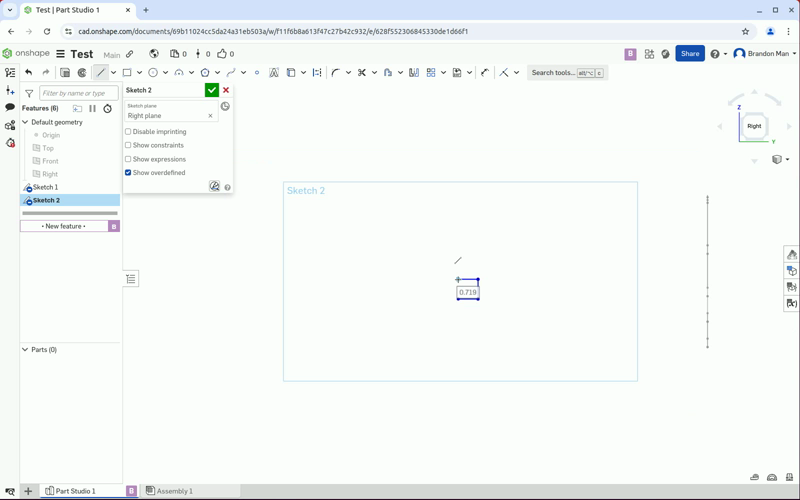
scroll(-6)
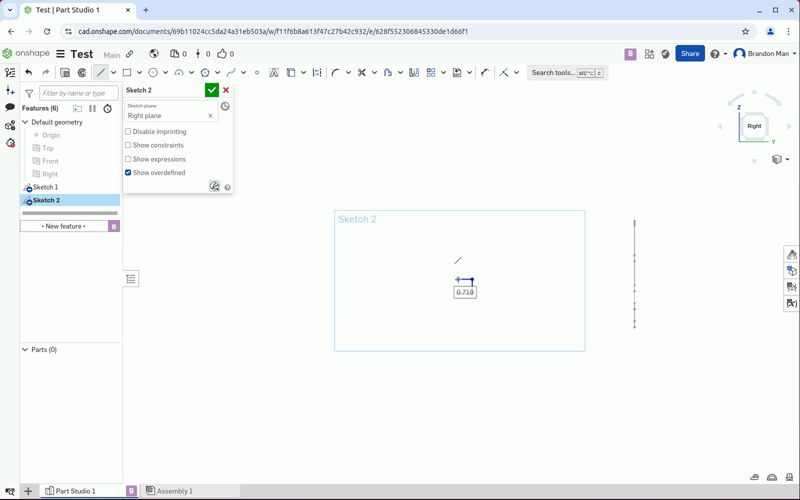
scroll(-6)
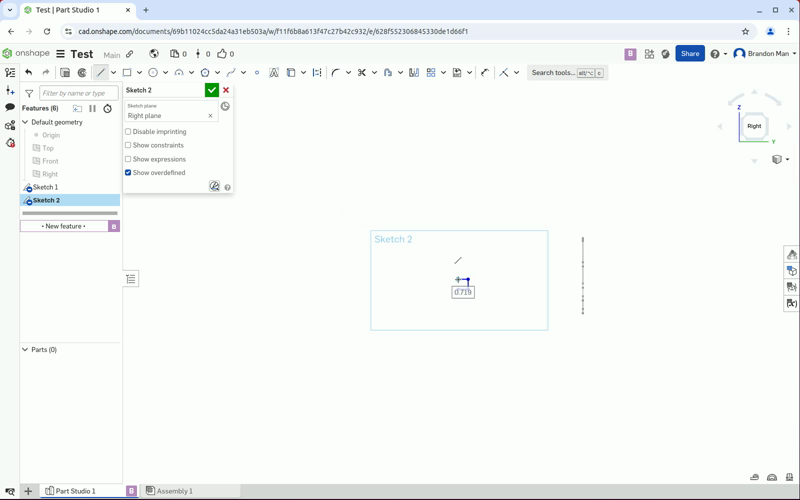
scroll(-6)
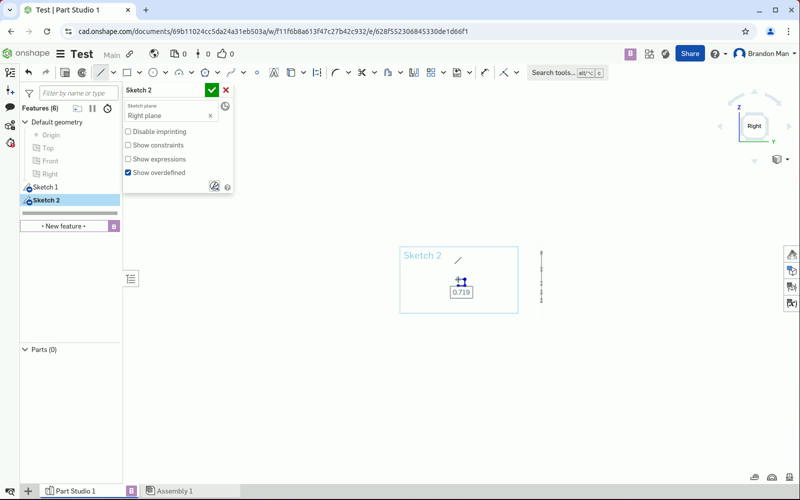
scroll(-6)
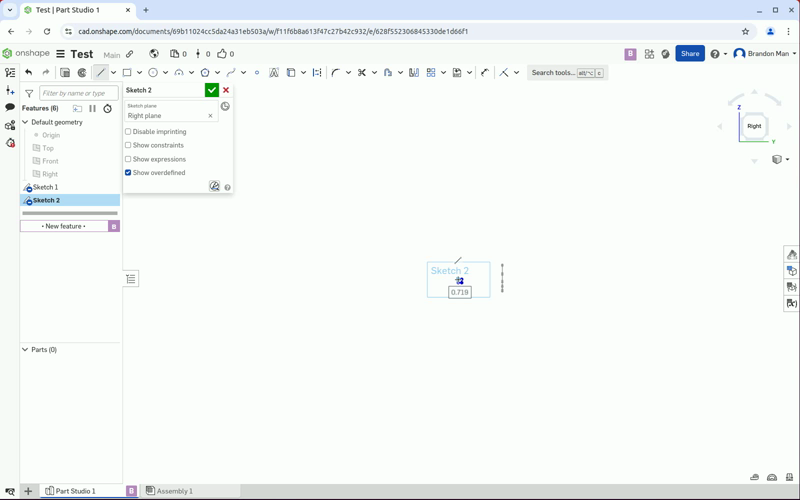
key_up(shift)
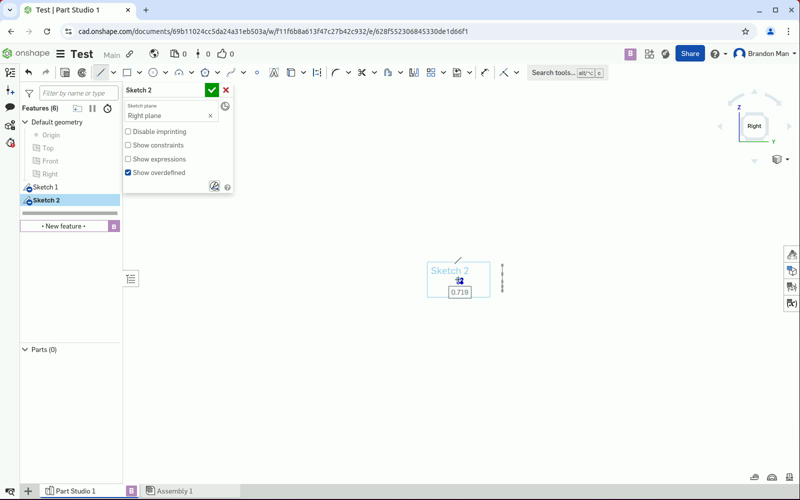
mouse_move(488, 279)
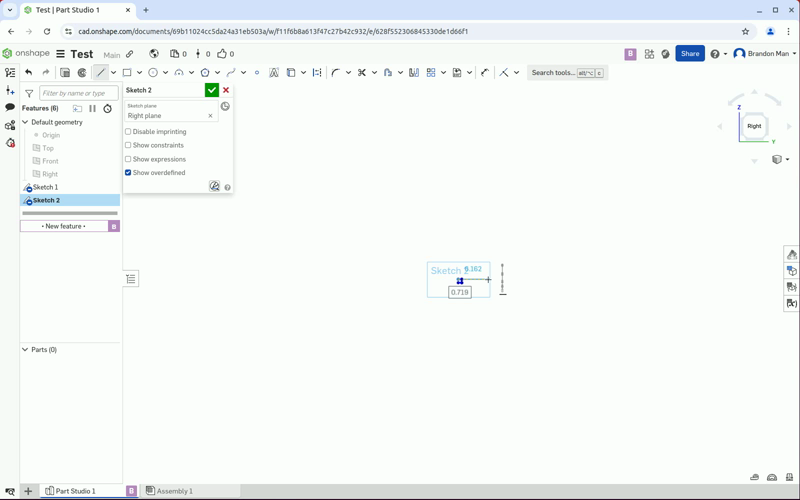
key_down(shift)
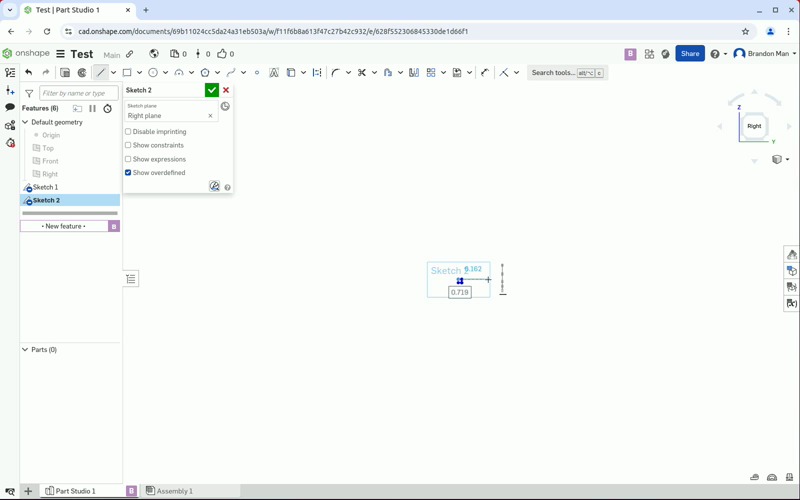
mouse_move(458, 282)
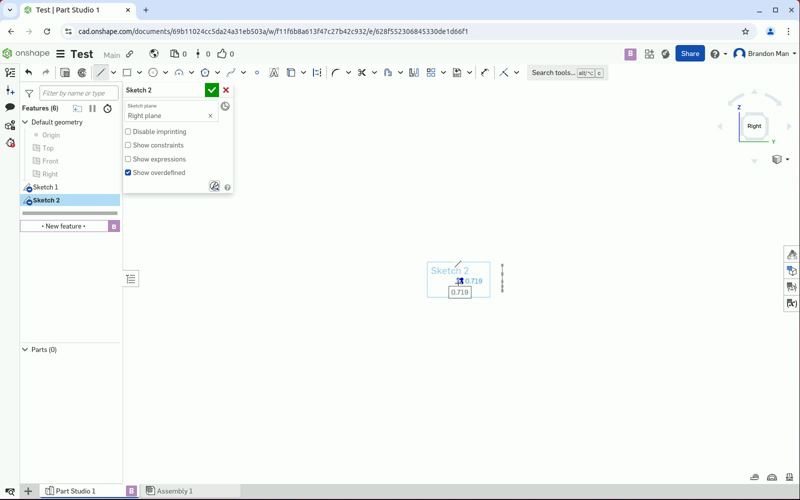
scroll(6)
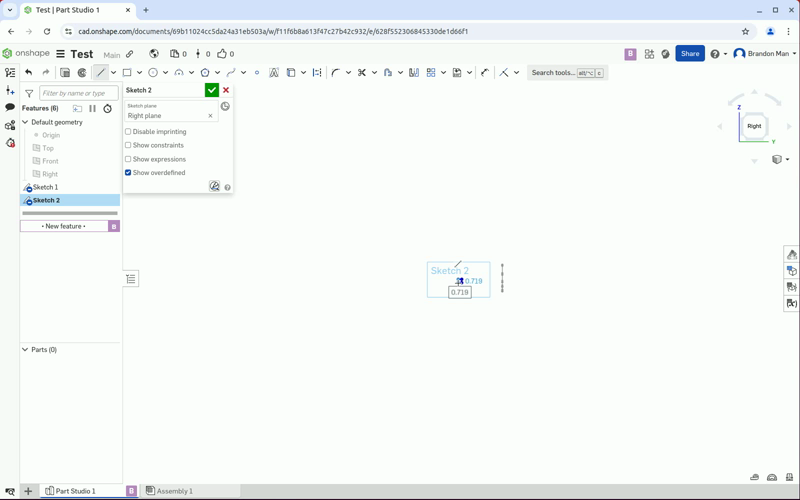
scroll(6)
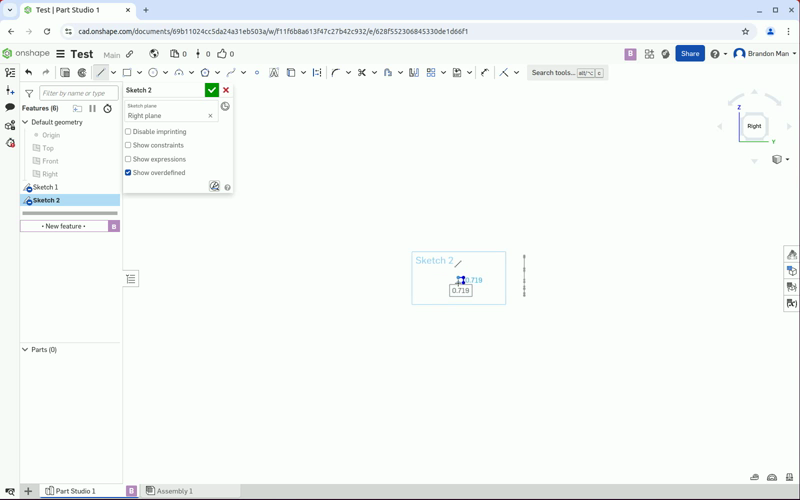
scroll(6)
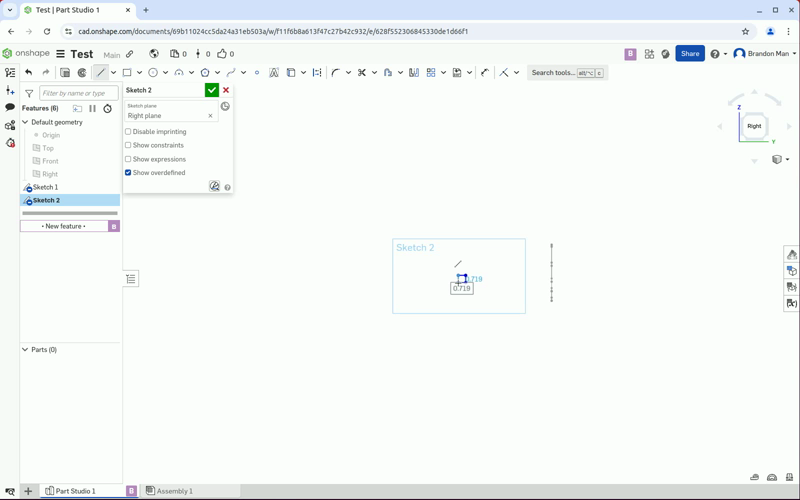
scroll(6)
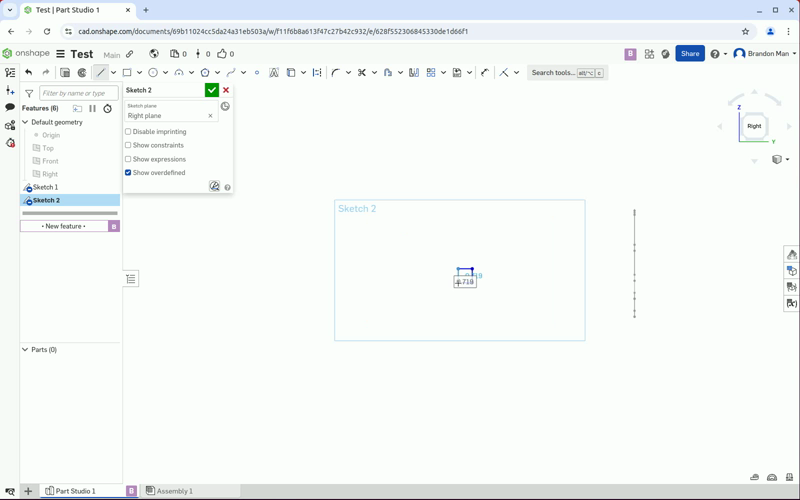
scroll(6)
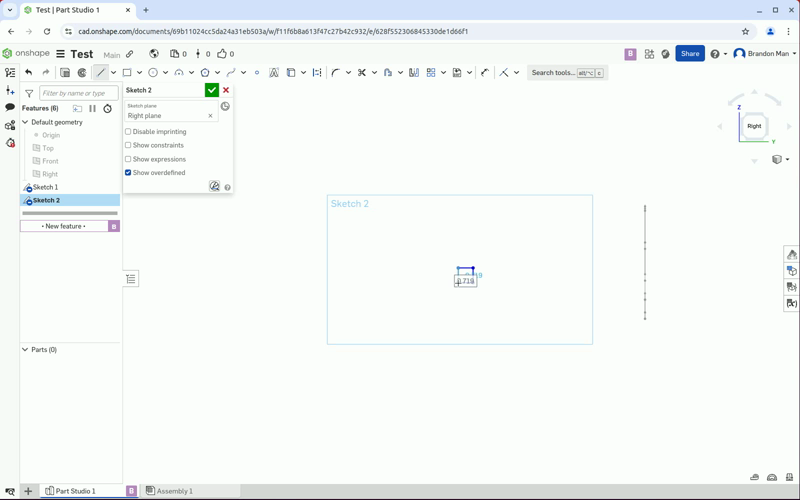
scroll(6)
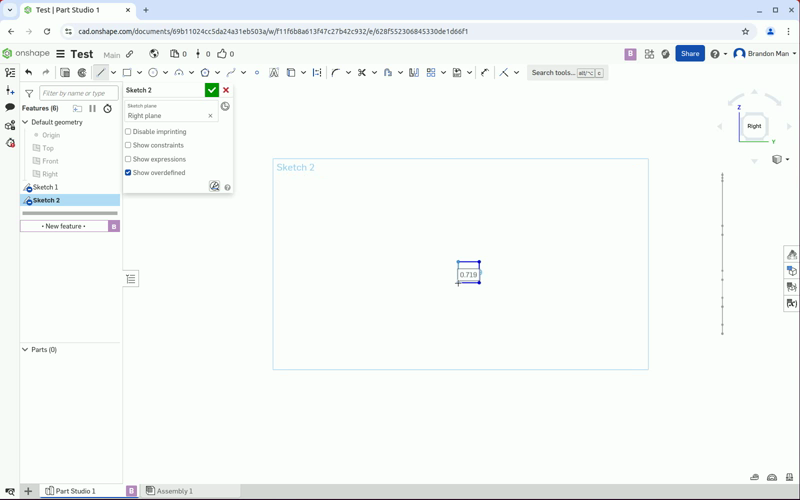
scroll(6)
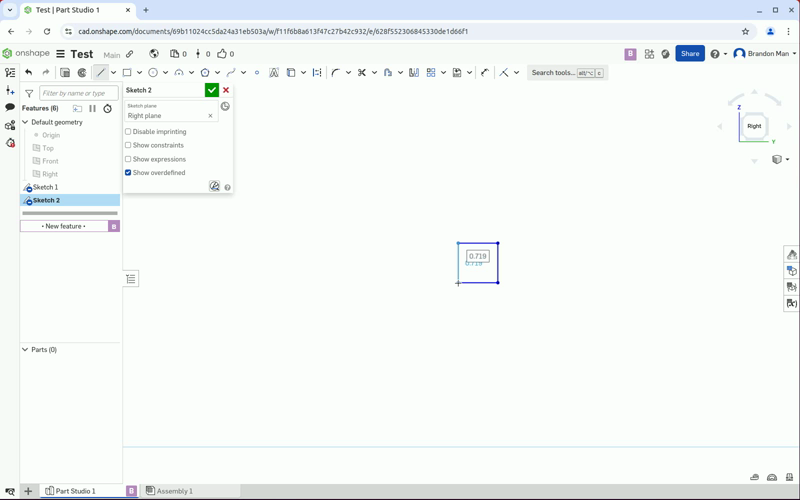
key_up(shift)
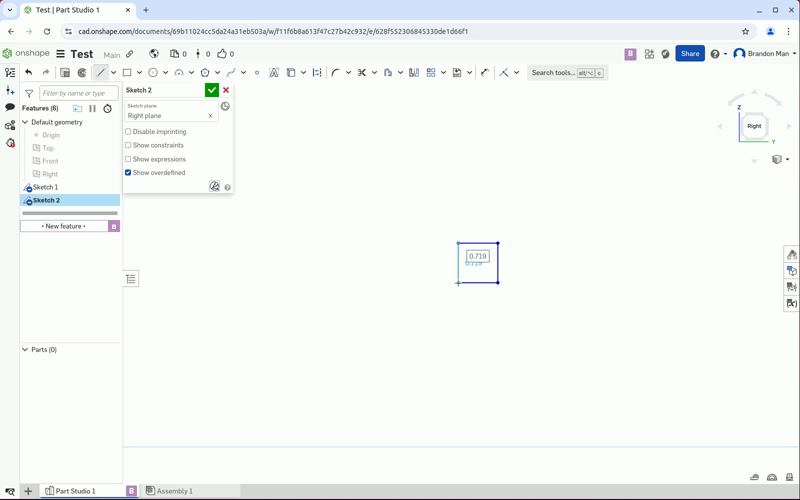
click(458, 282)
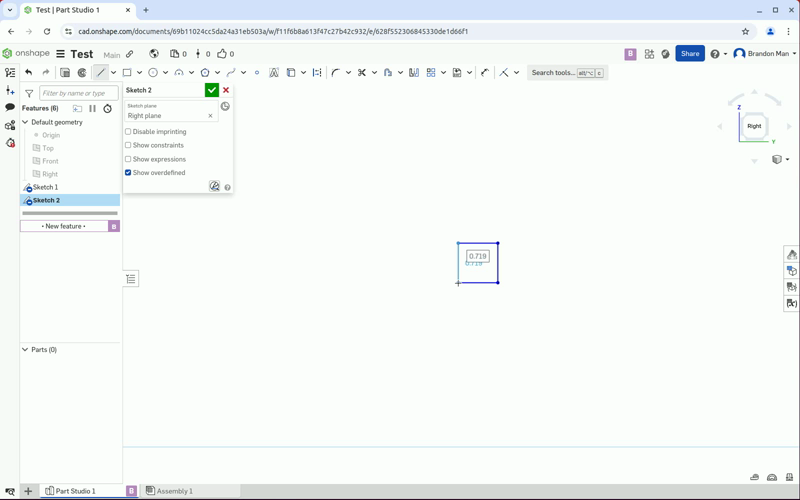
scroll(-6)
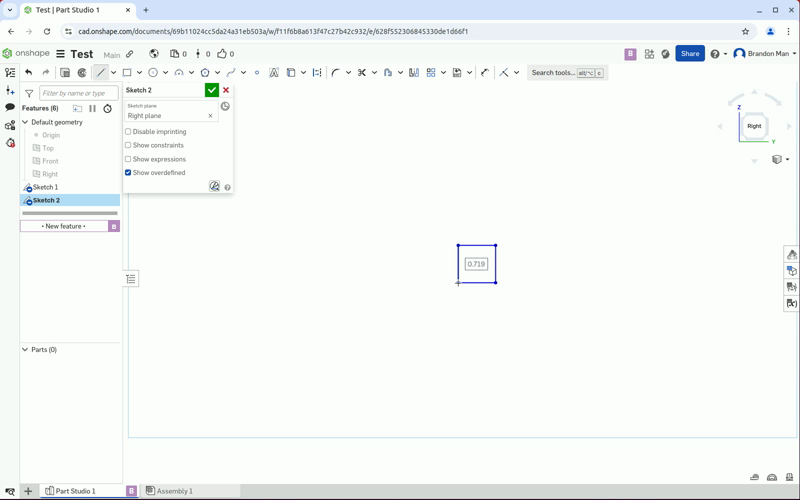
scroll(-6)
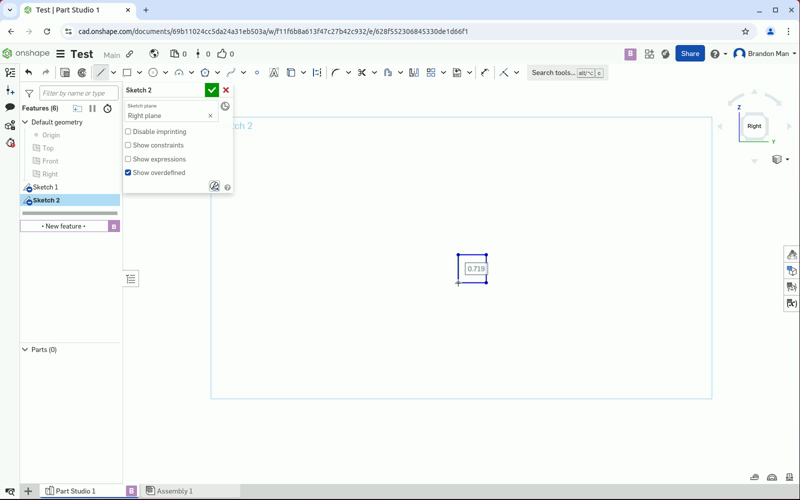
scroll(-6)
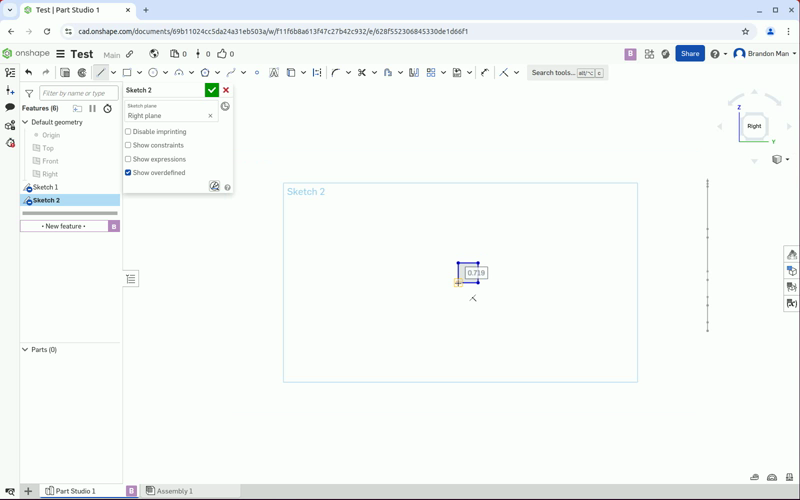
scroll(-6)
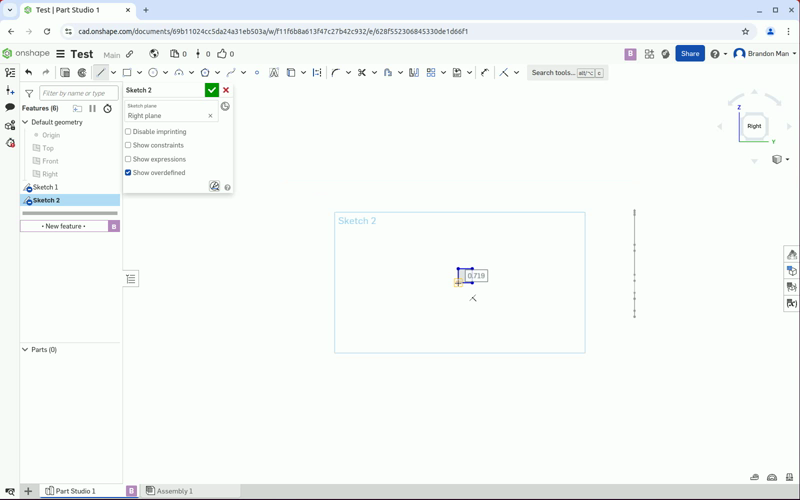
scroll(-6)
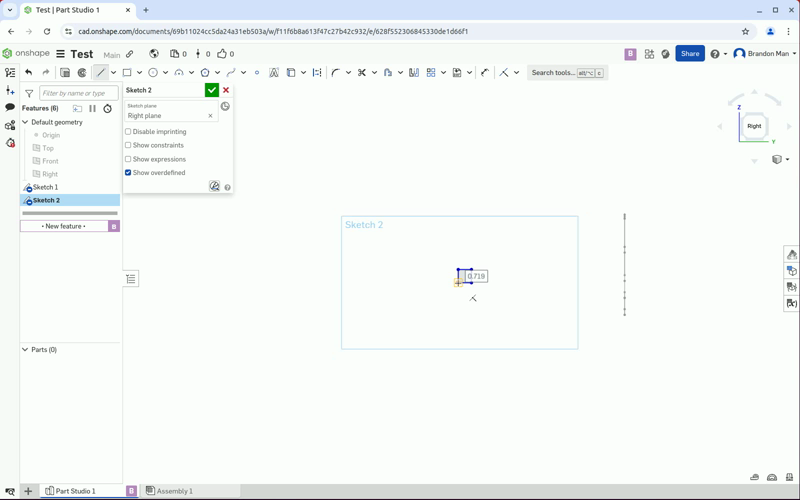
scroll(-6)
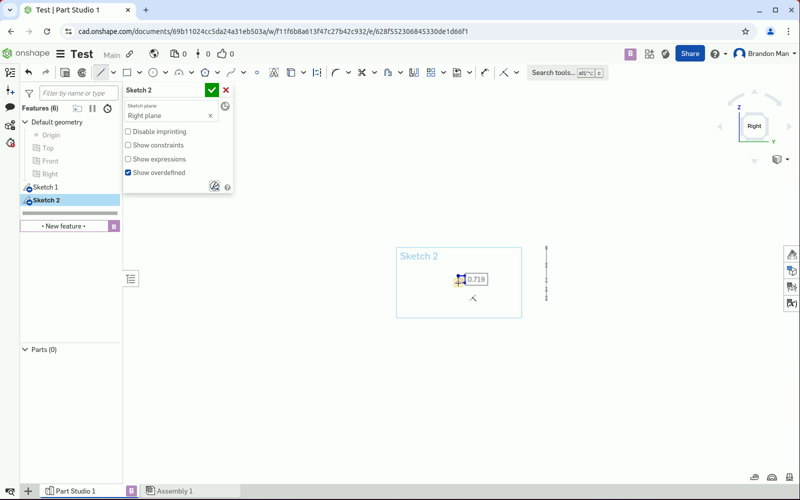
scroll(-6)
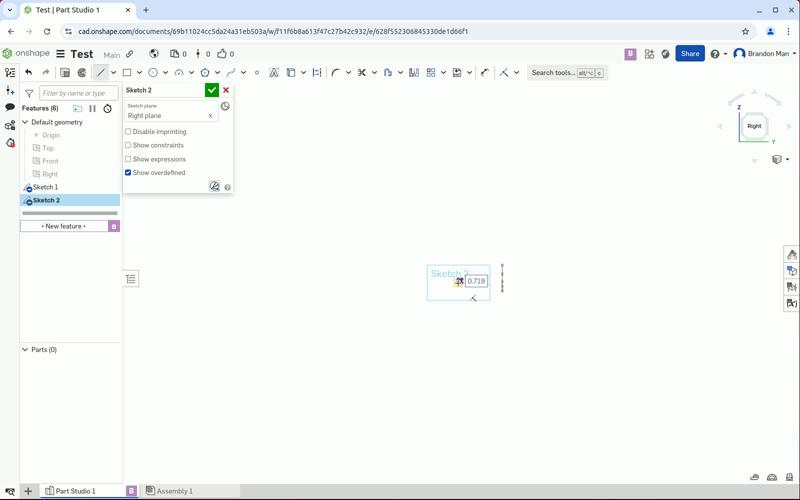
key(esc)
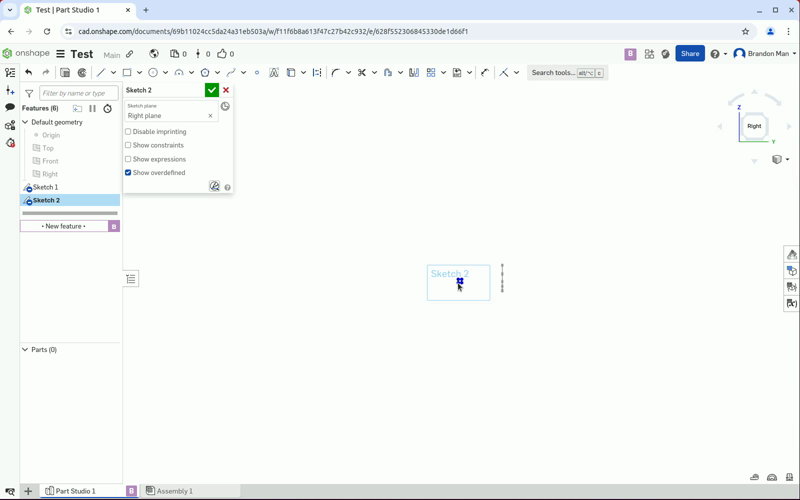
mouse_move(460, 280)
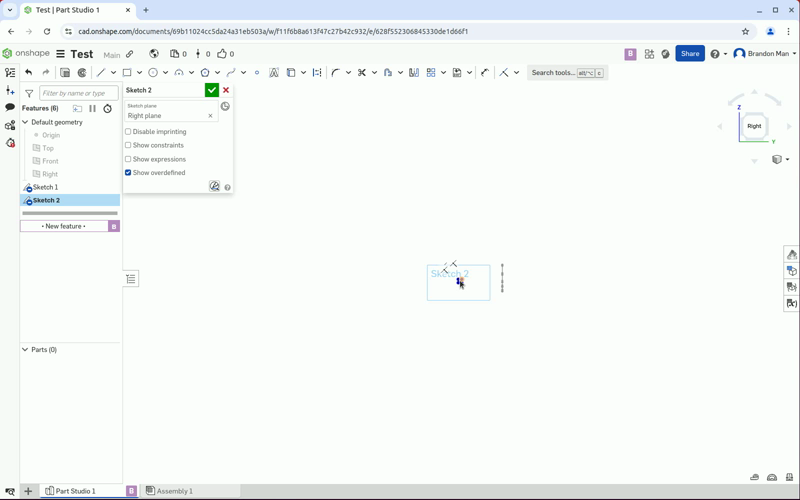
scroll(6)
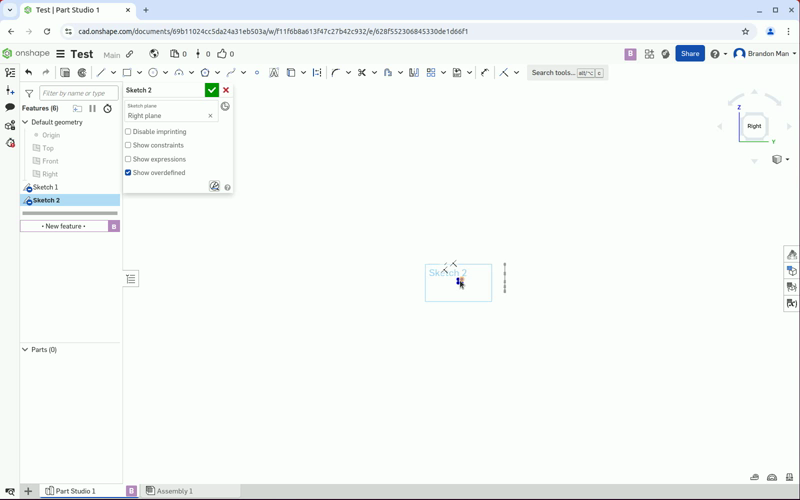
scroll(6)
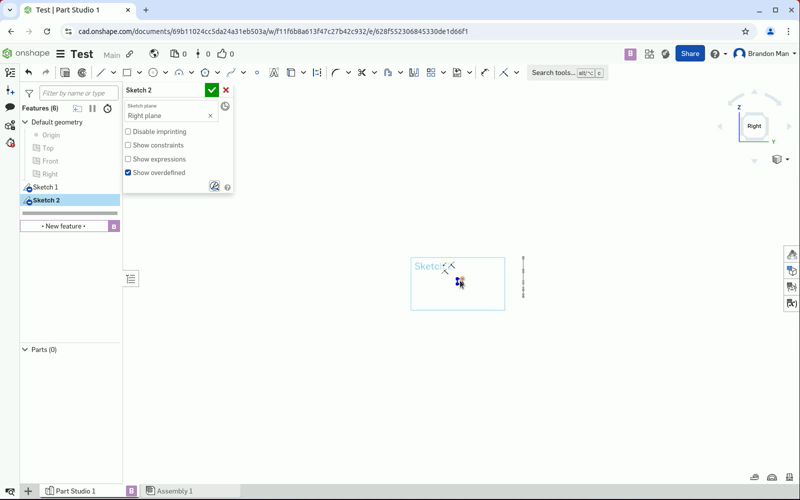
scroll(6)
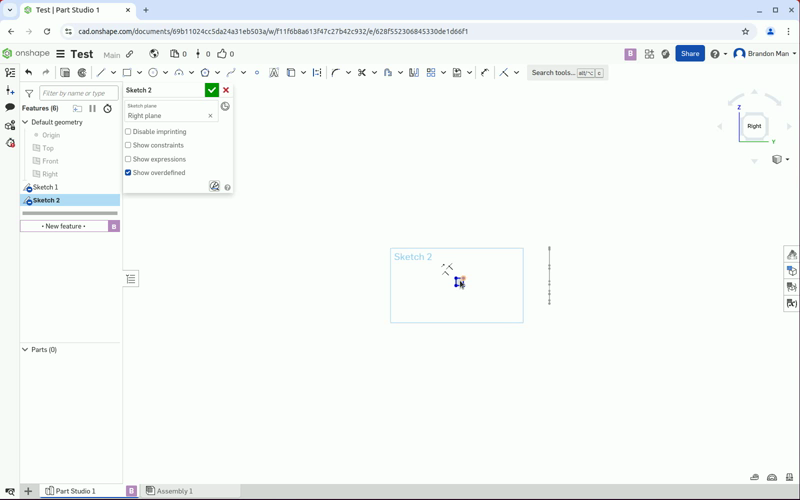
scroll(6)
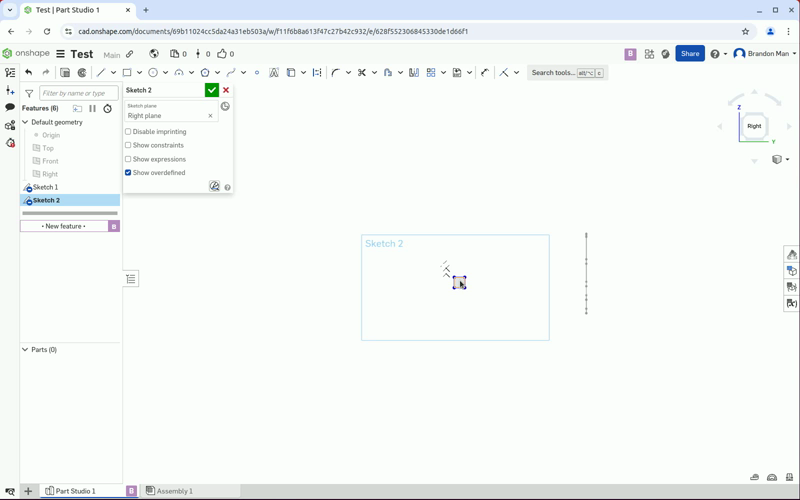
scroll(6)
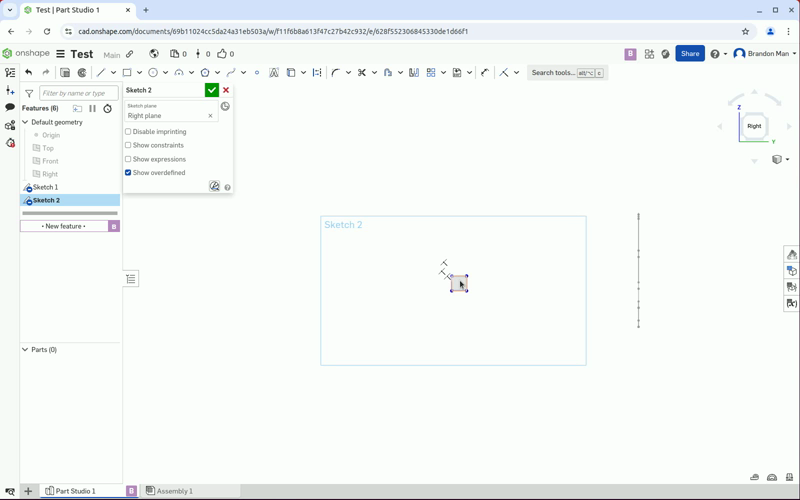
scroll(6)
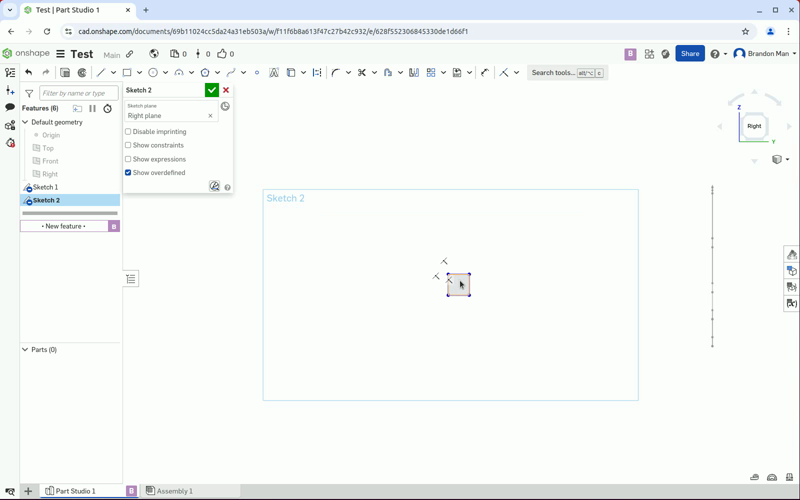
scroll(6)
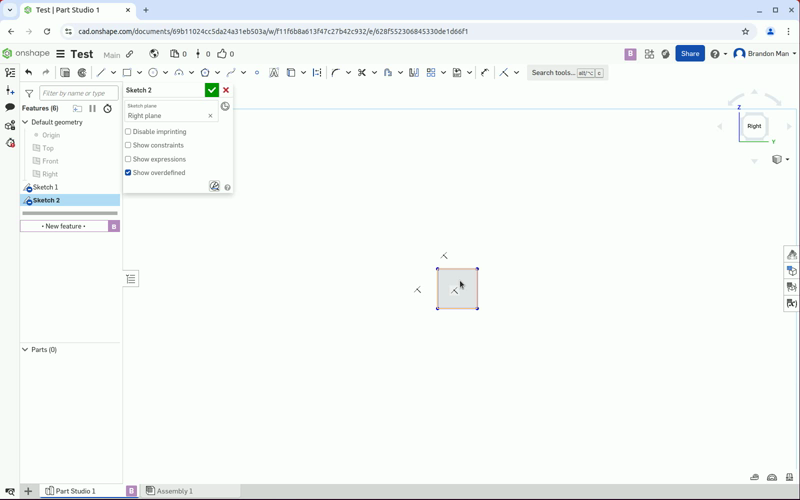
click(460, 280)
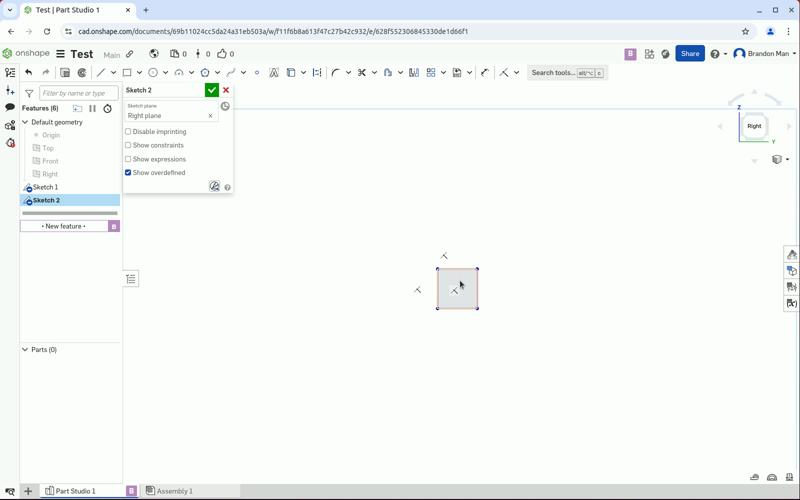
scroll(-6)
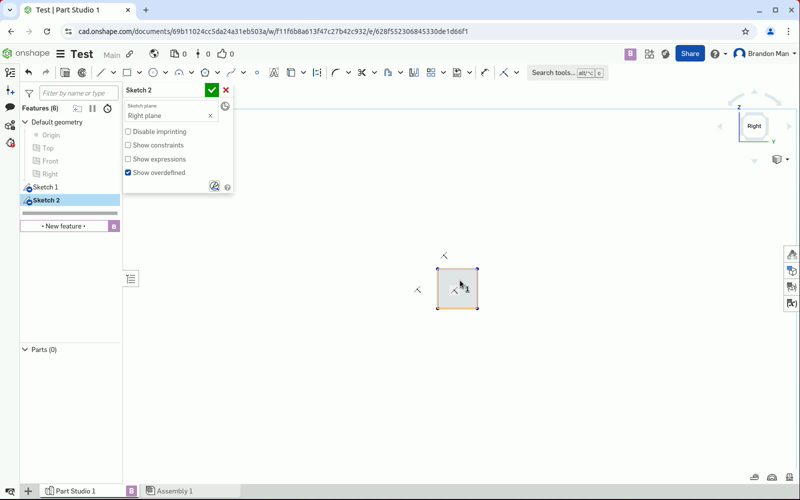
scroll(-6)
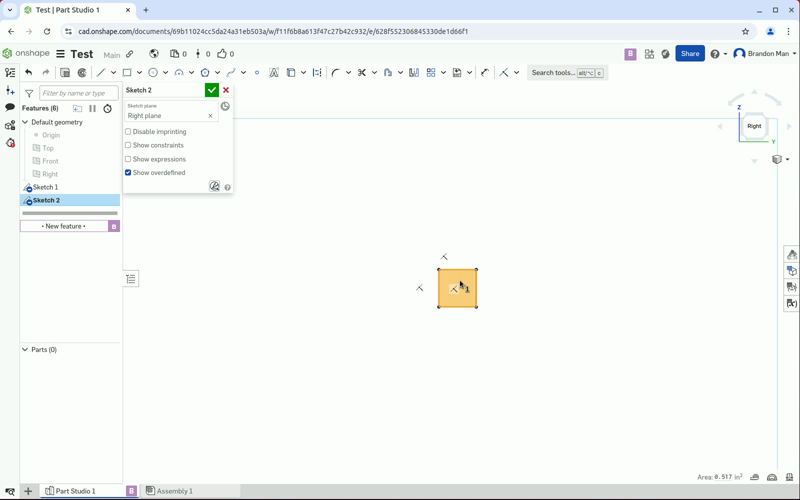
scroll(-6)
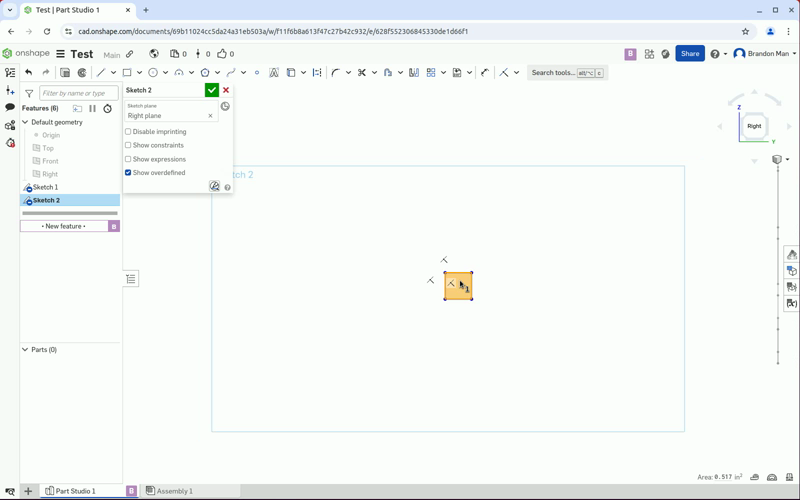
scroll(-6)
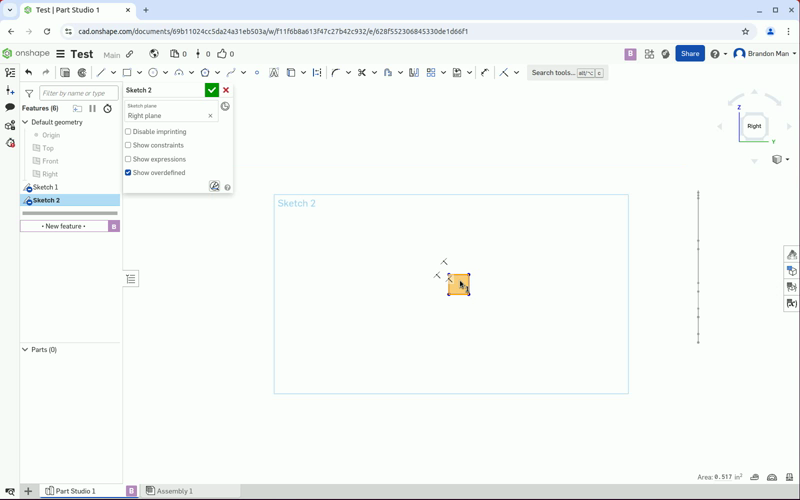
scroll(-6)
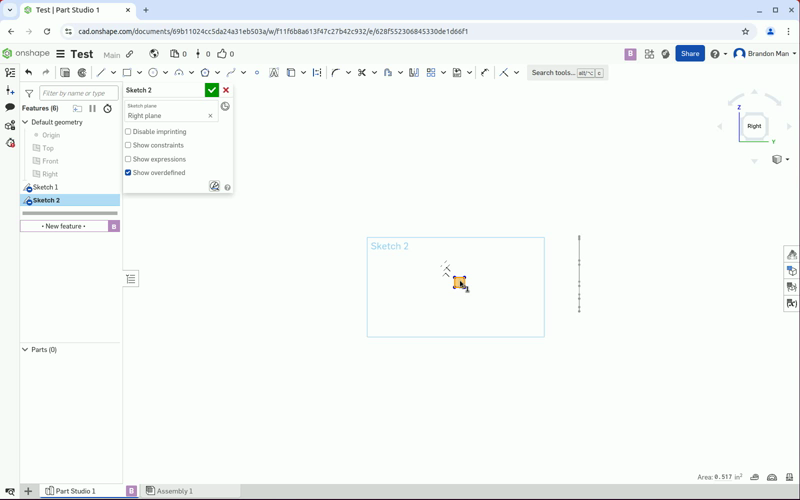
scroll(-6)
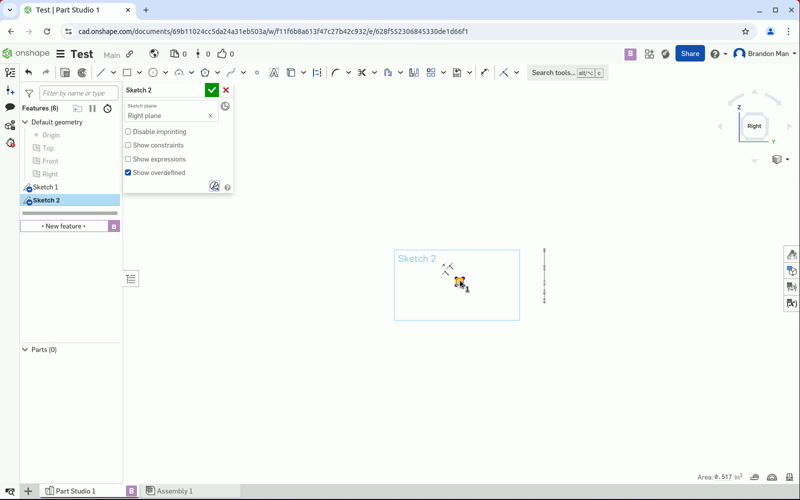
scroll(-6)
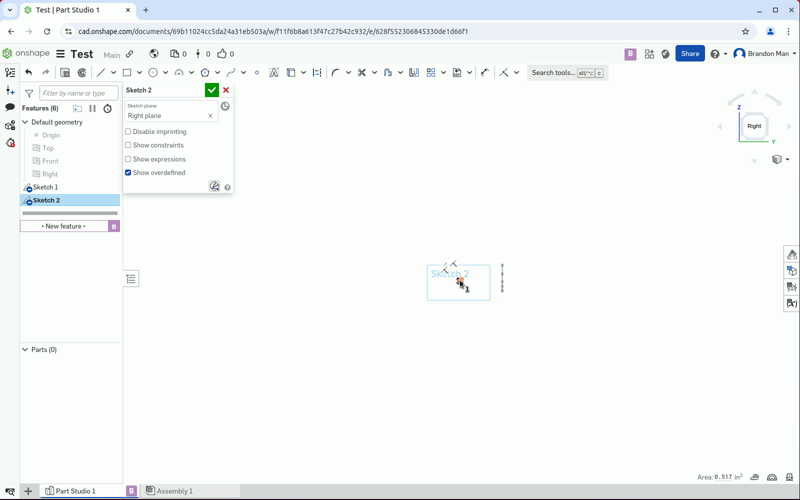
mouse_move(73, 352)
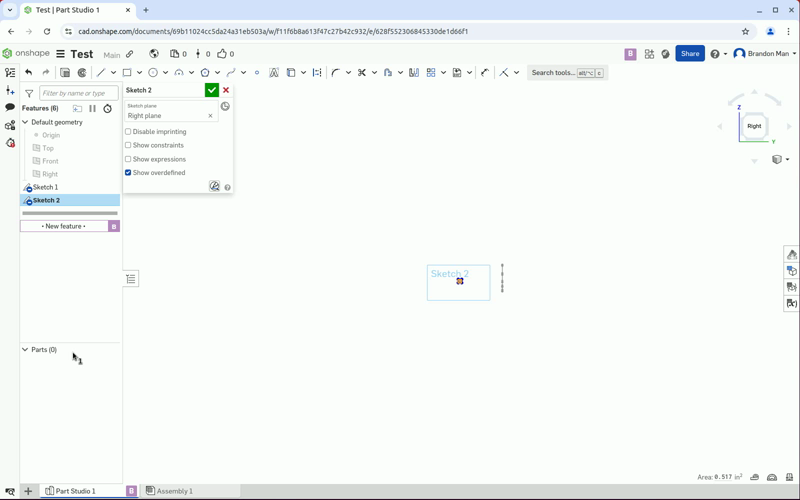
key(shift+y)
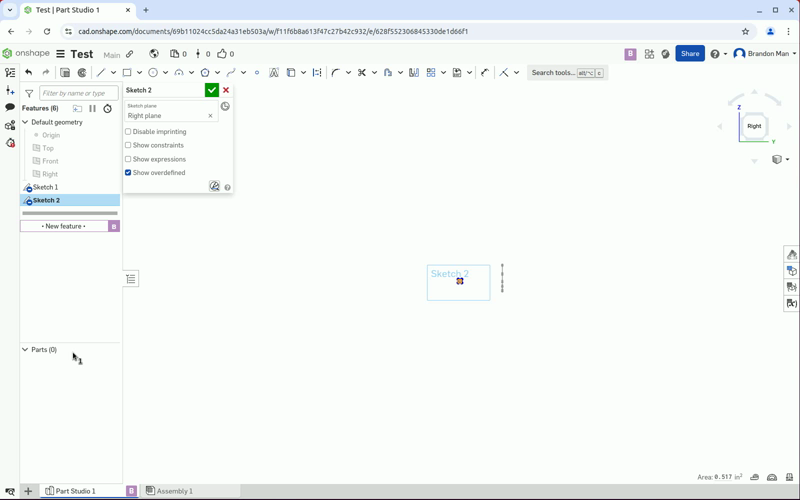
key(shift+e)
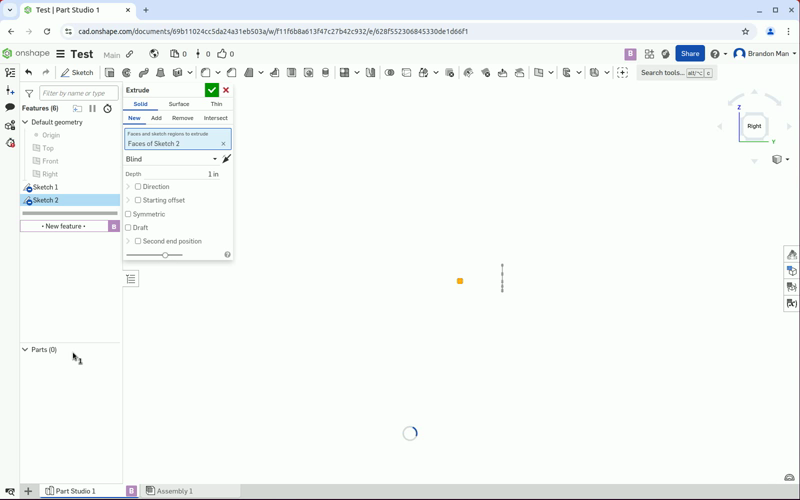
mouse_move(143, 106)
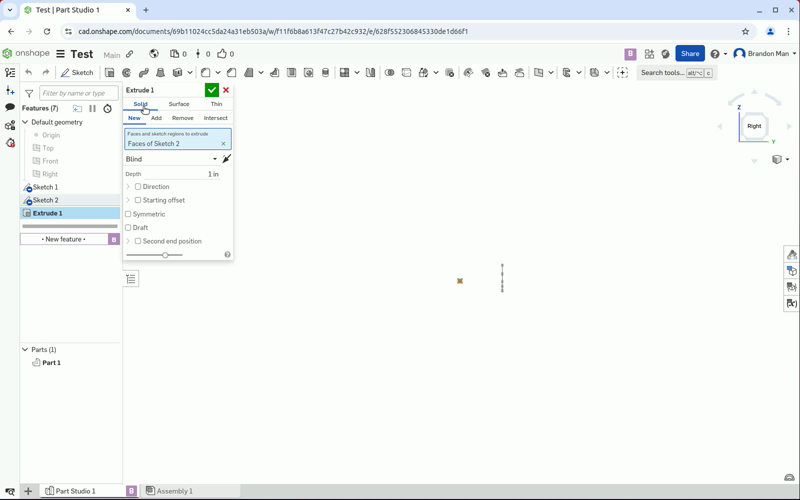
click(143, 106)
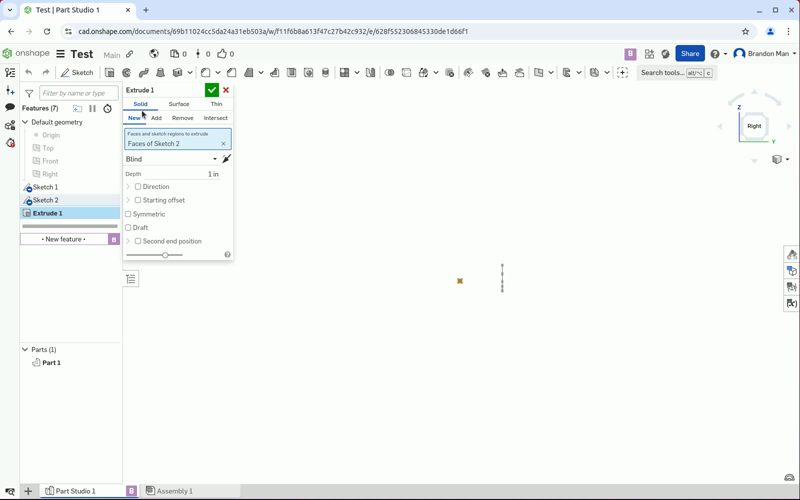
mouse_move(137, 120)
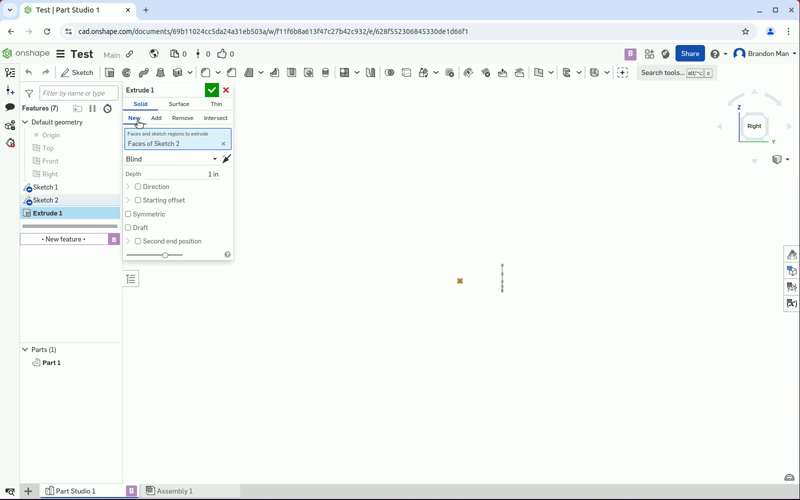
click(137, 120)
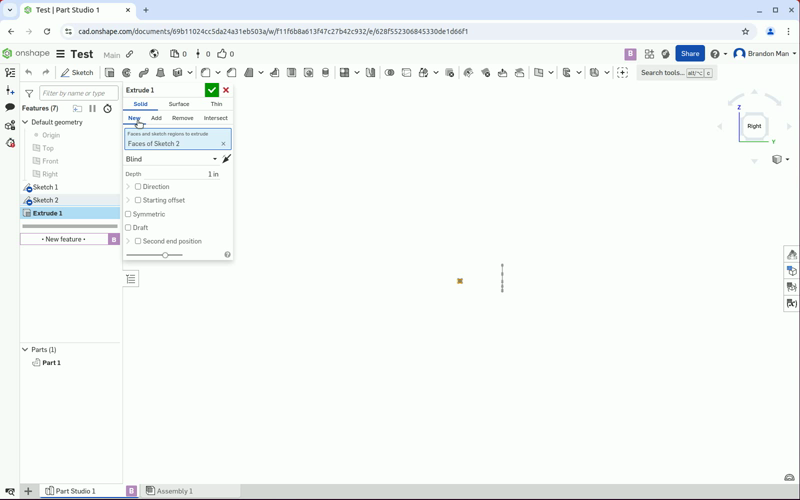
key(tab, 4)
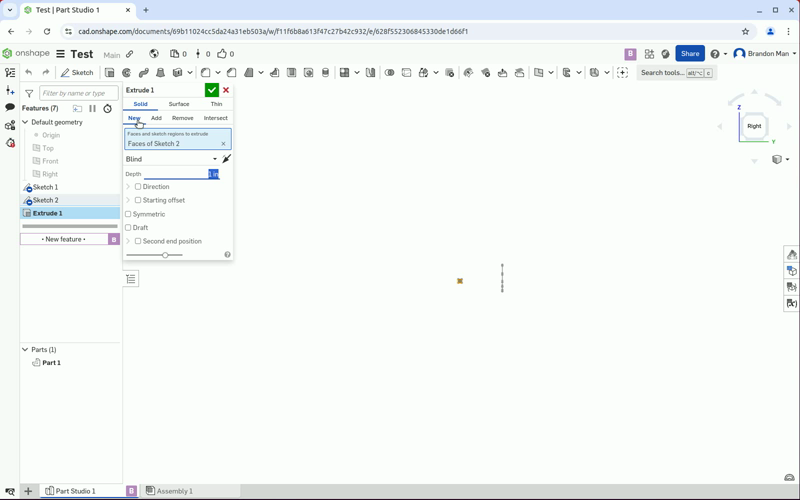
text(23.108)
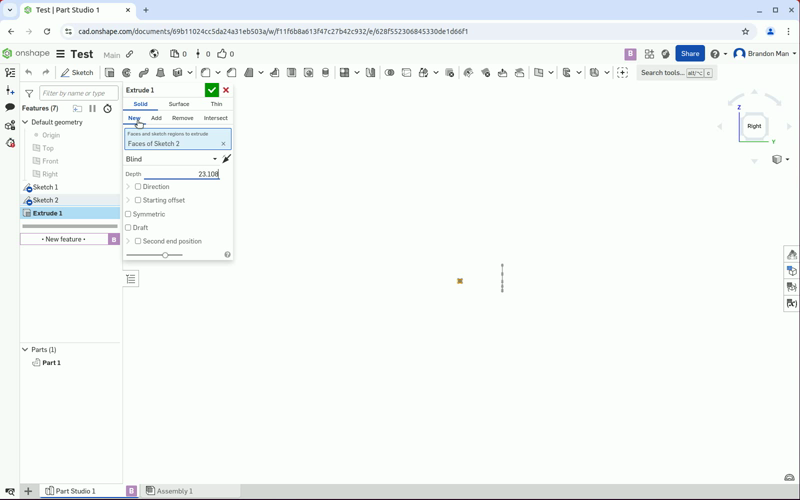
key(enter)
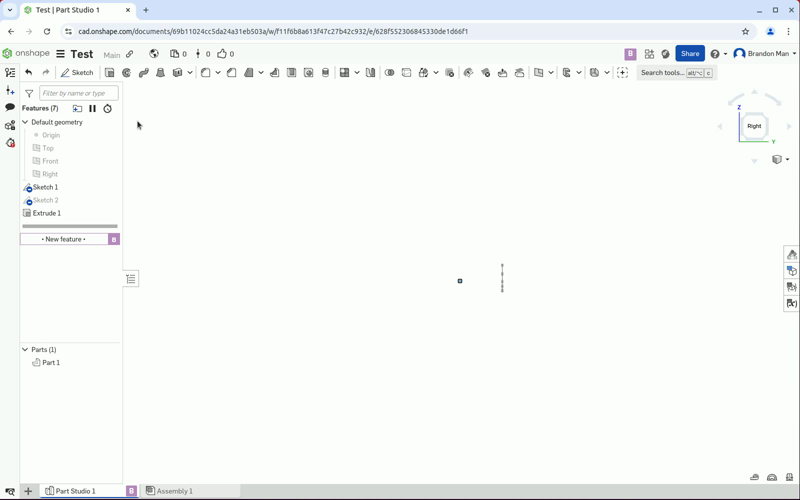
key(shift+h)
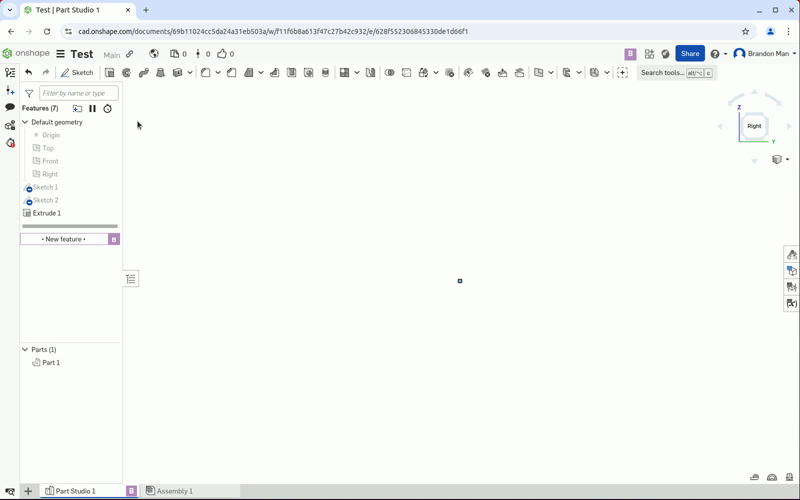
key(shift+h)
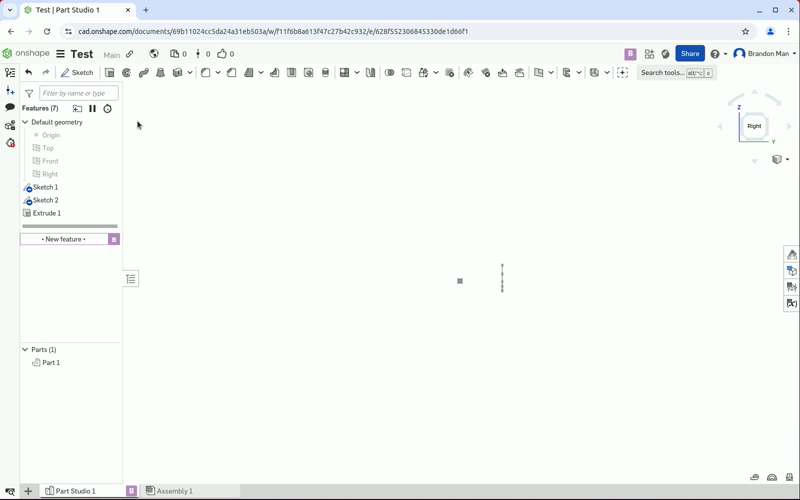
mouse_move(73, 189)
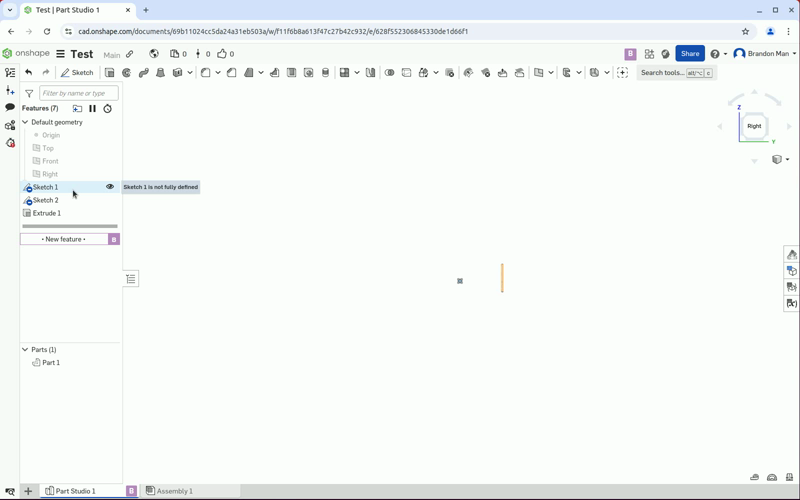
click(73, 189)
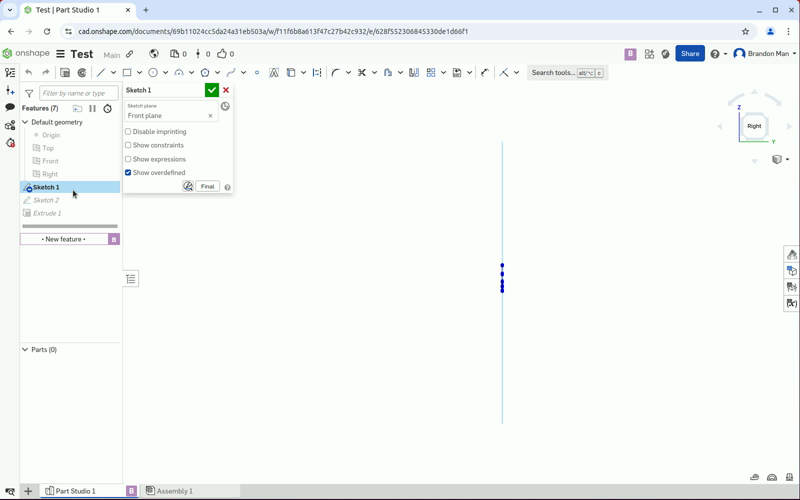
mouse_move(229, 92)
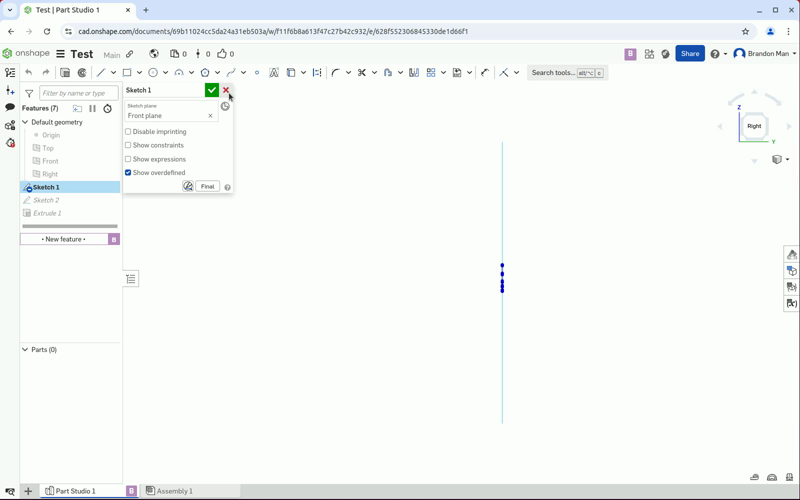
click(229, 92)
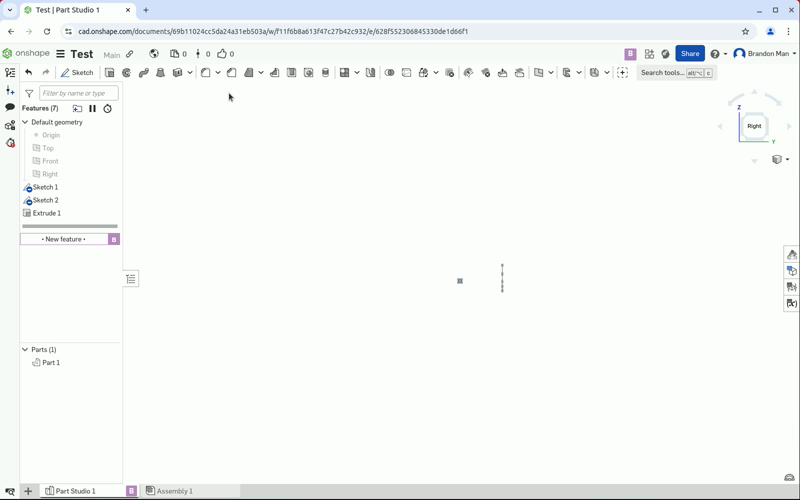
mouse_move(541, 75)
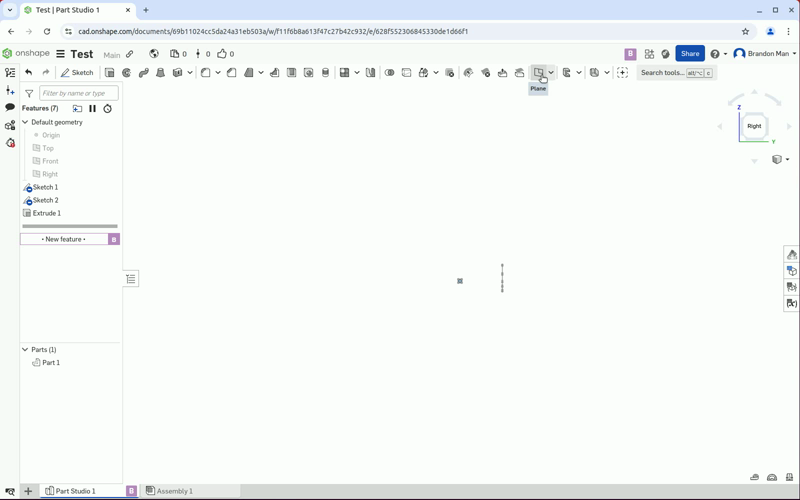
click(541, 75)
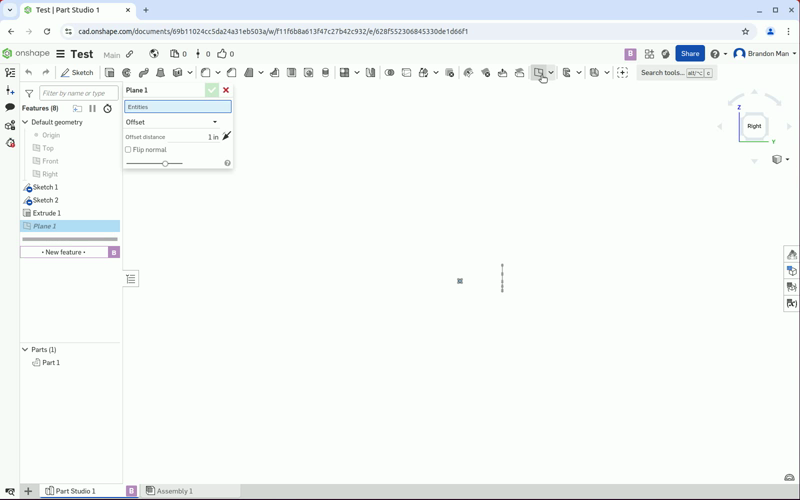
mouse_move(73, 176)
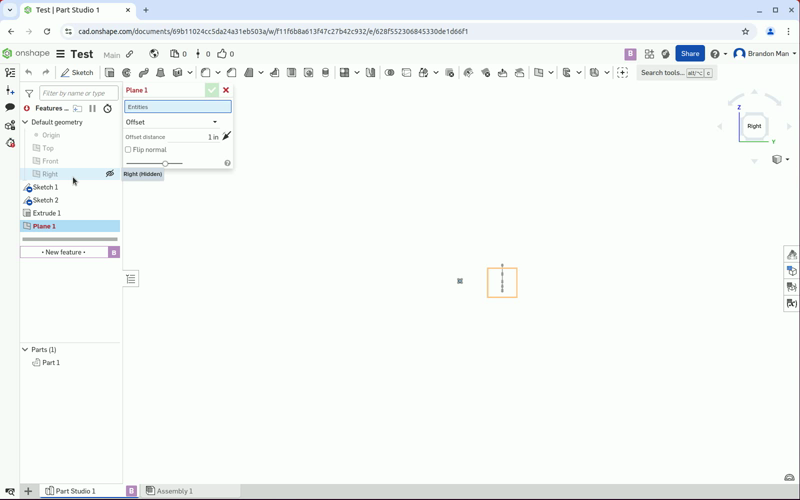
click(73, 176)
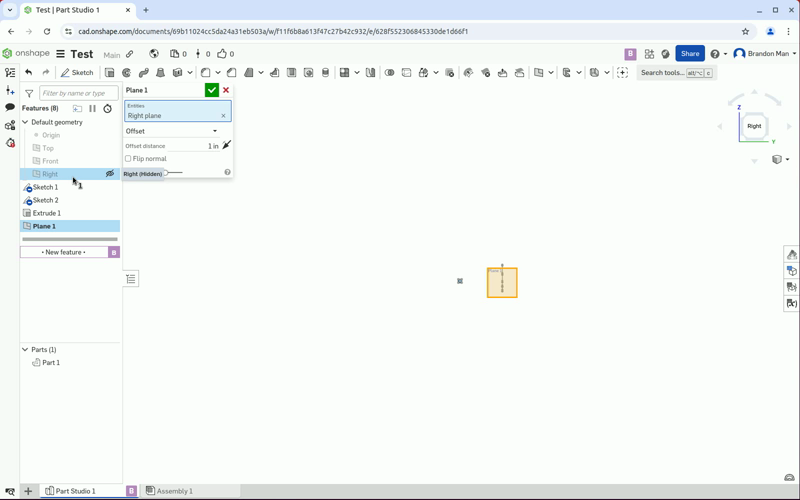
key(tab, 2)
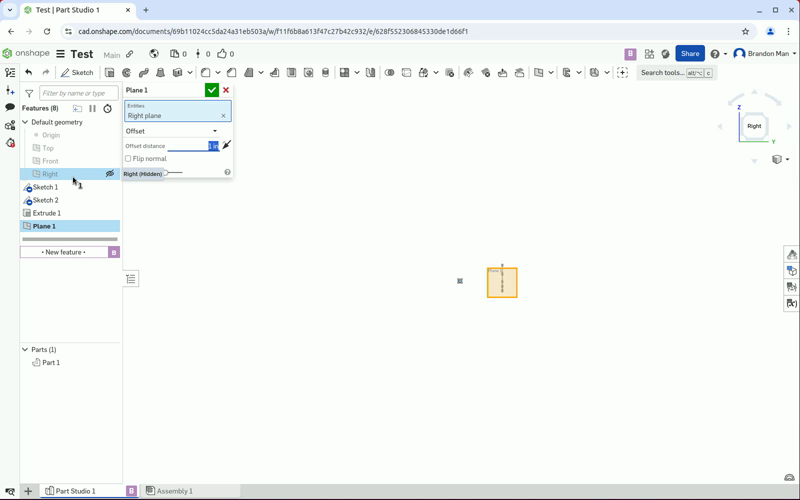
text(23.108)
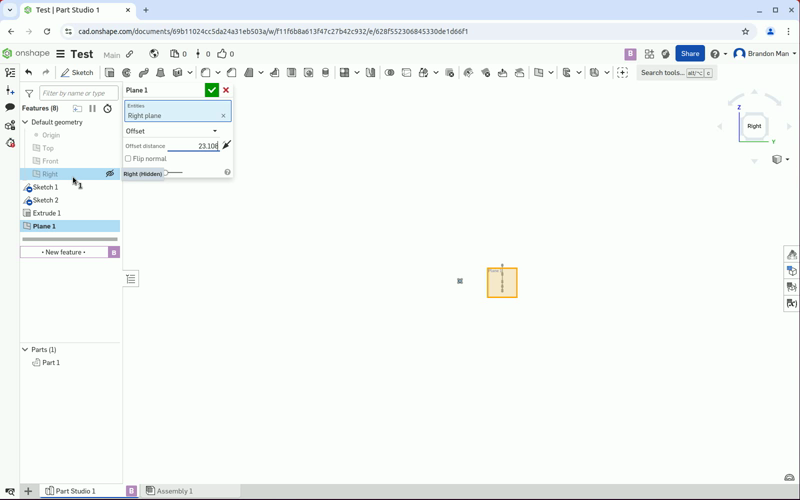
key(enter, 2)
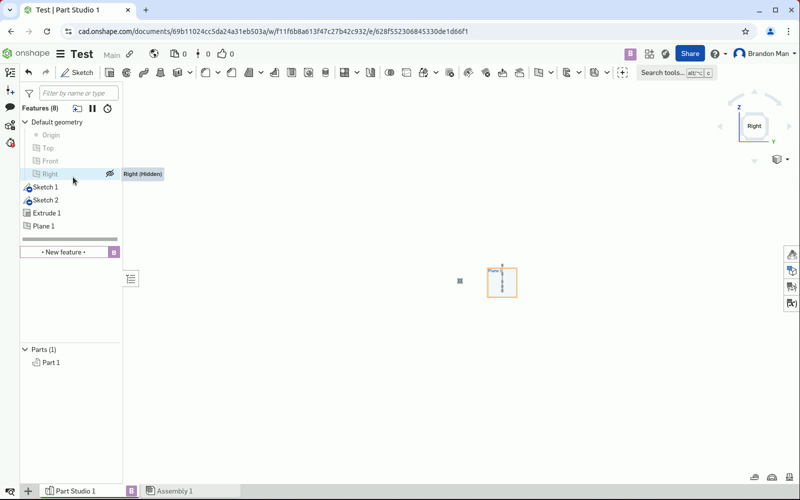
key(shift+s)
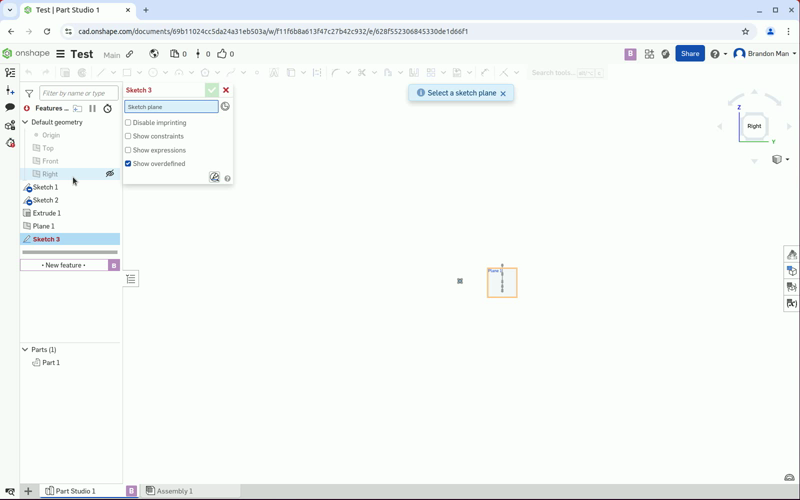
mouse_move(73, 228)
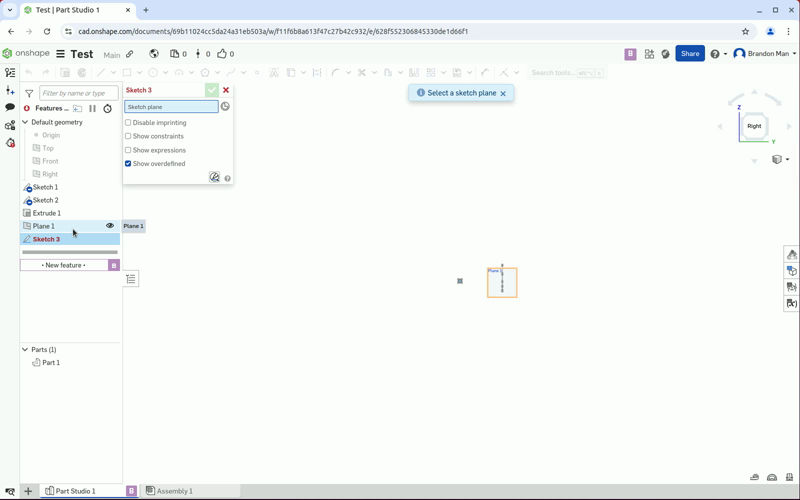
click(73, 228)
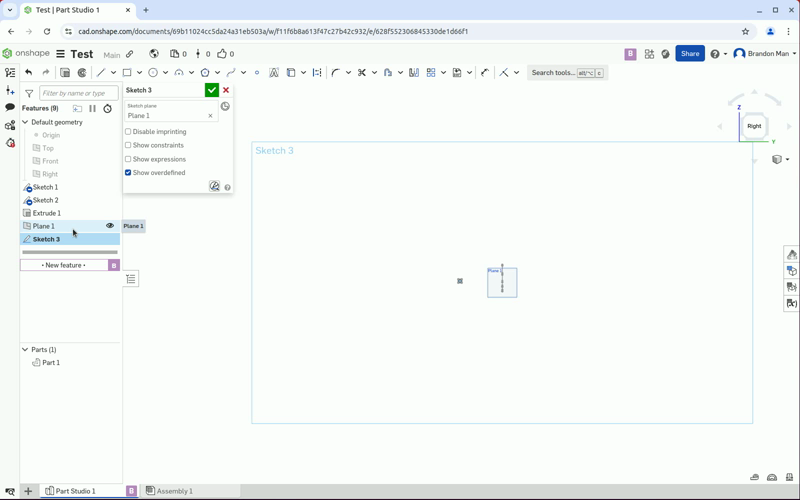
mouse_move(73, 352)
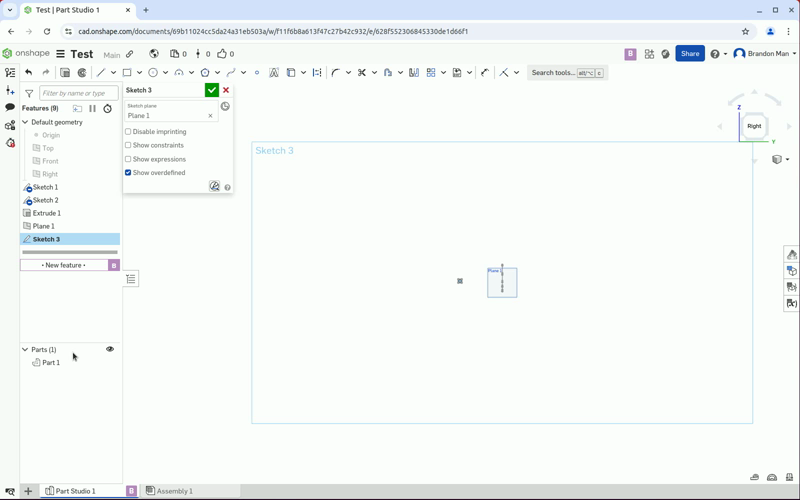
key(y)
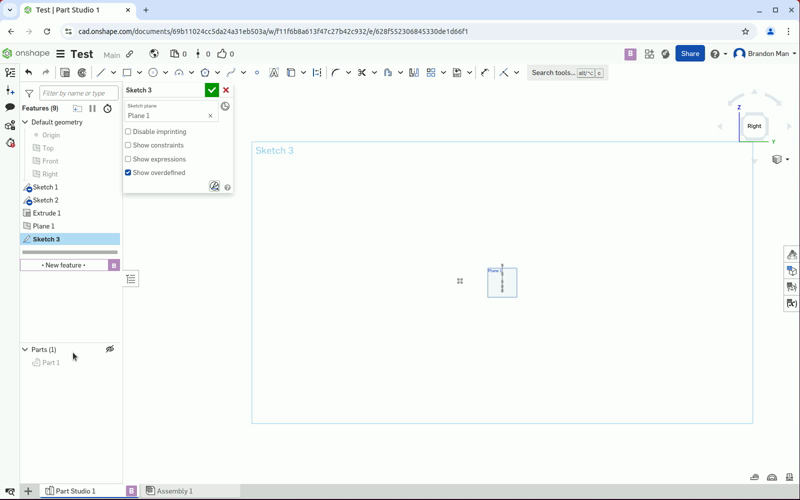
key(l)
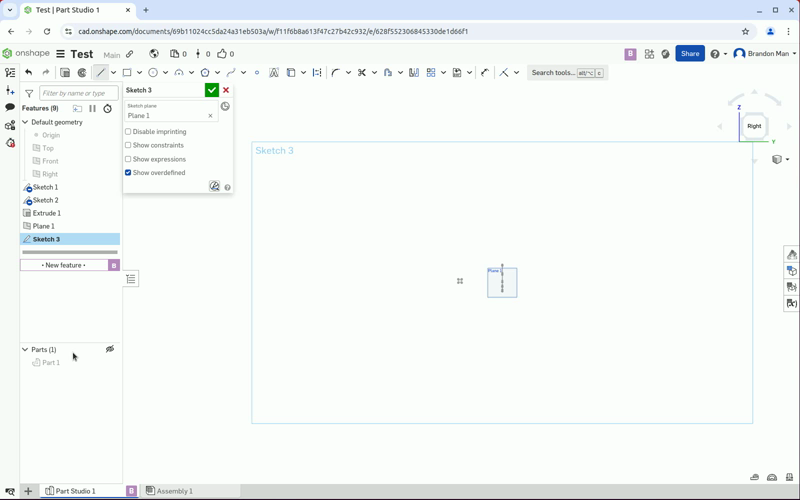
key_down(shift)
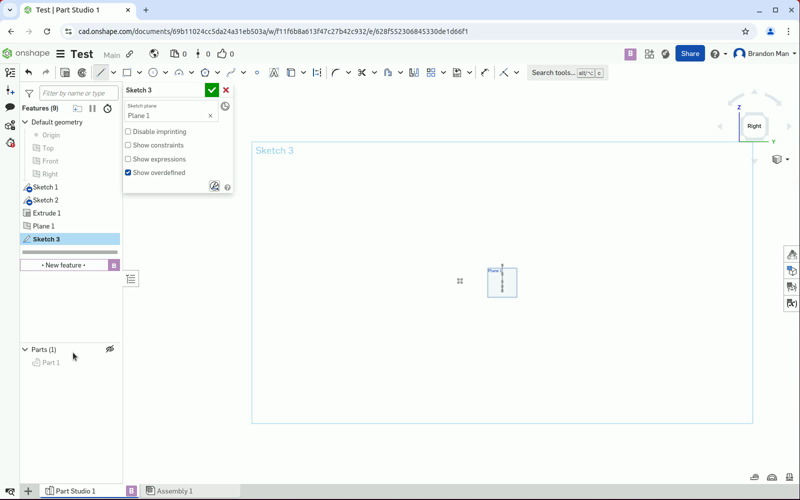
mouse_move(458, 282)
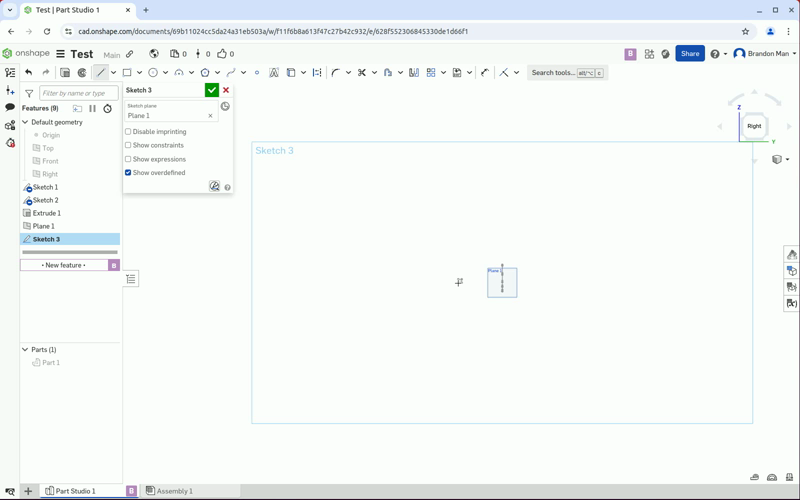
click(458, 282)
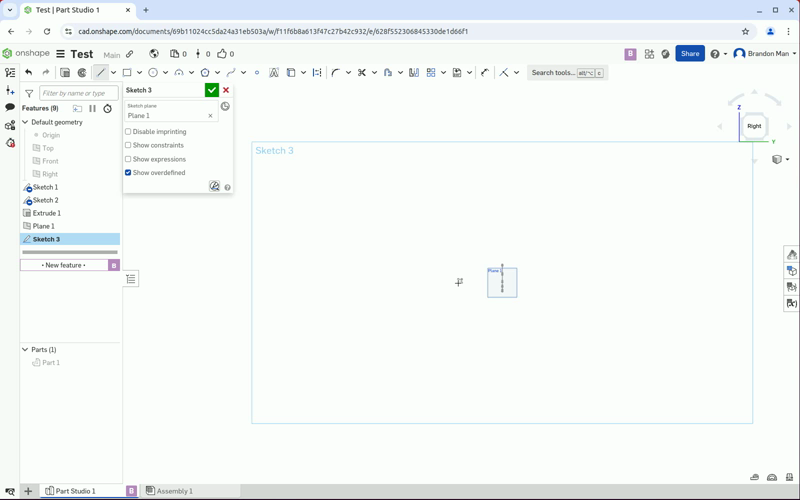
key_up(shift)
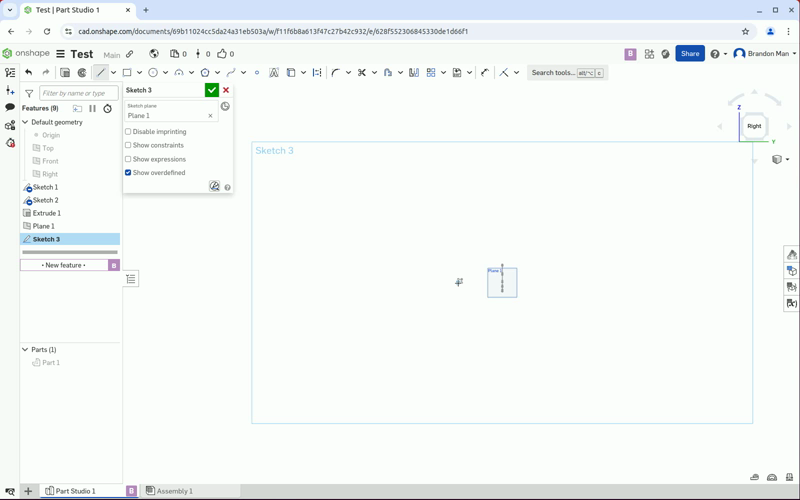
key_down(shift)
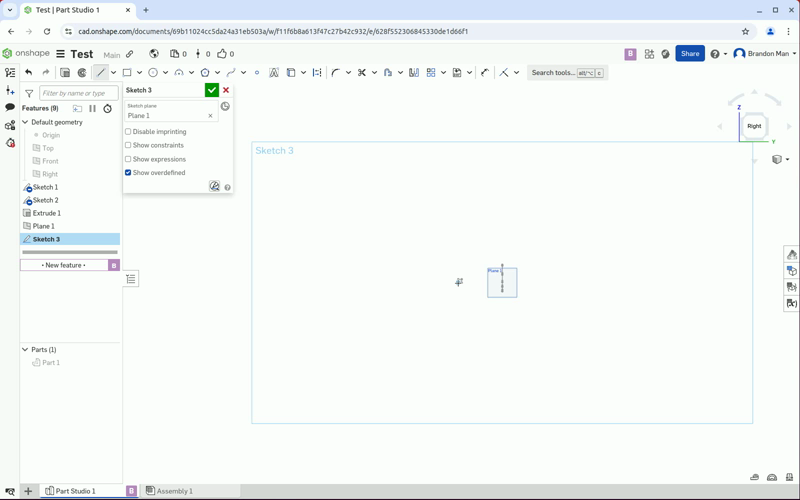
mouse_move(488, 282)
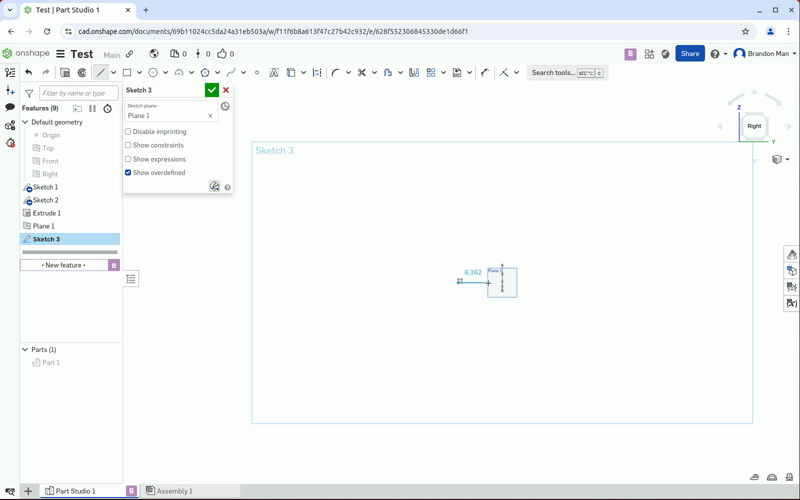
mouse_move(460, 282)
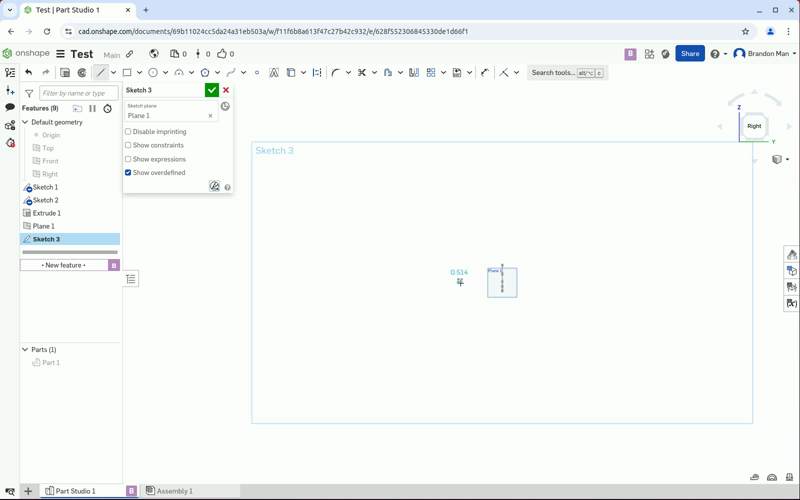
scroll(6)
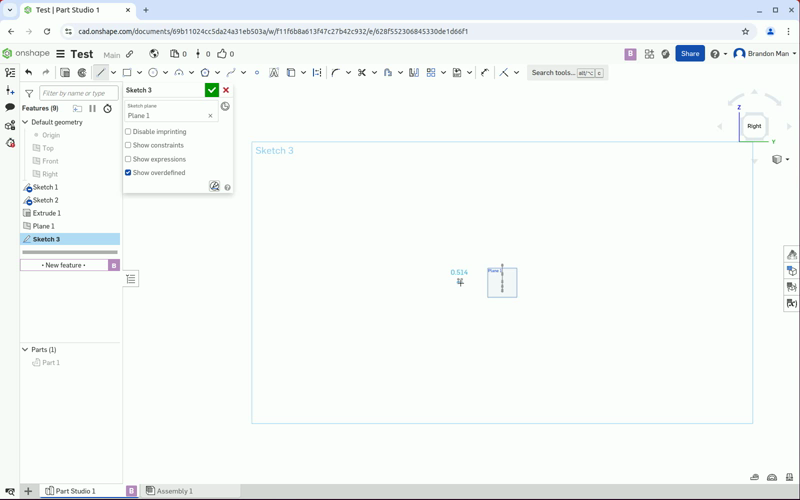
scroll(6)
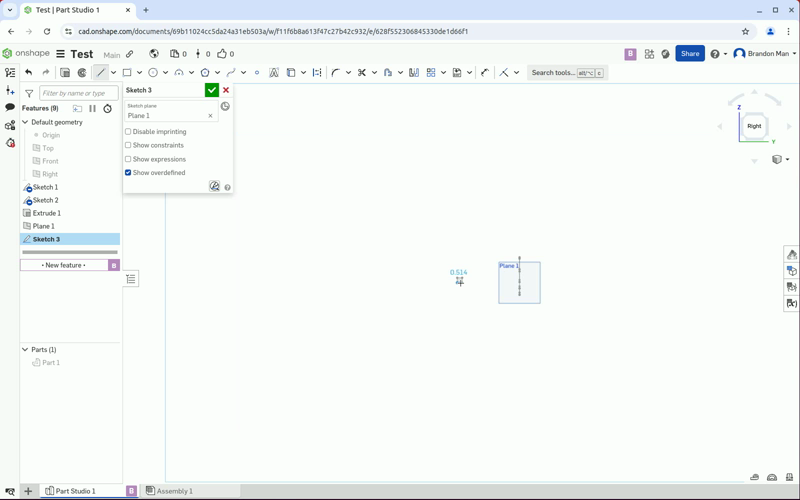
scroll(6)
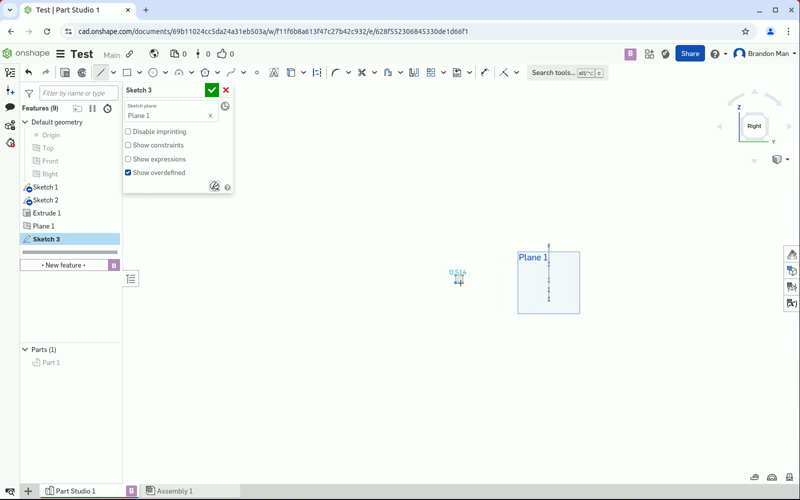
scroll(6)
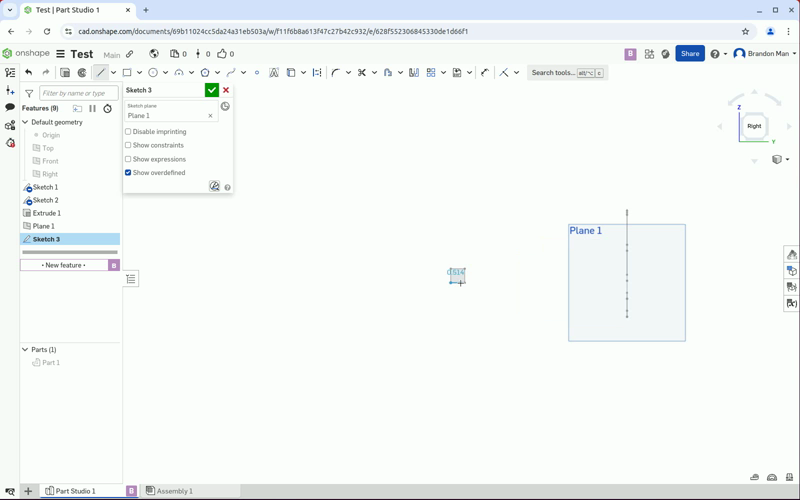
scroll(6)
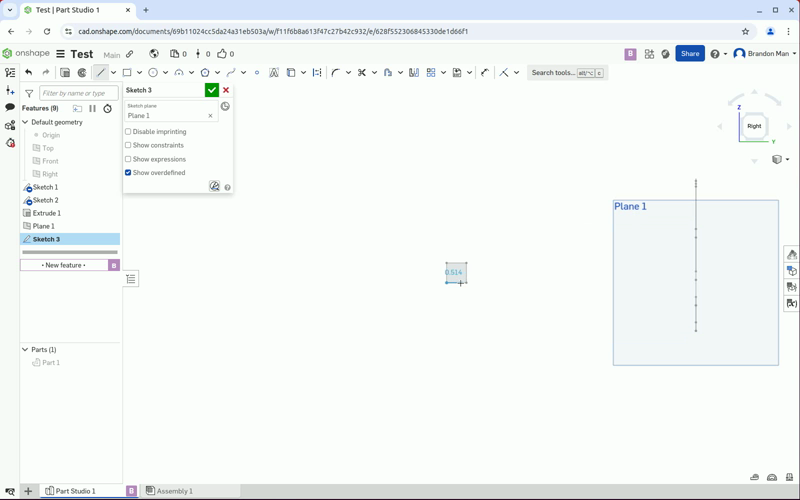
scroll(6)
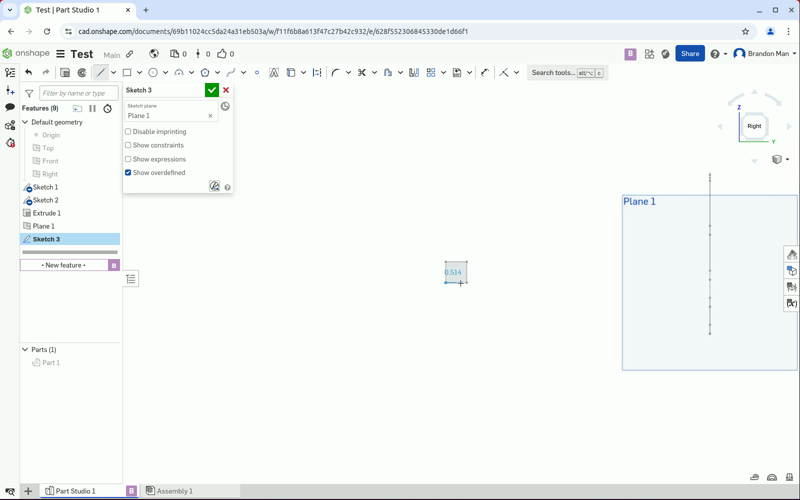
scroll(6)
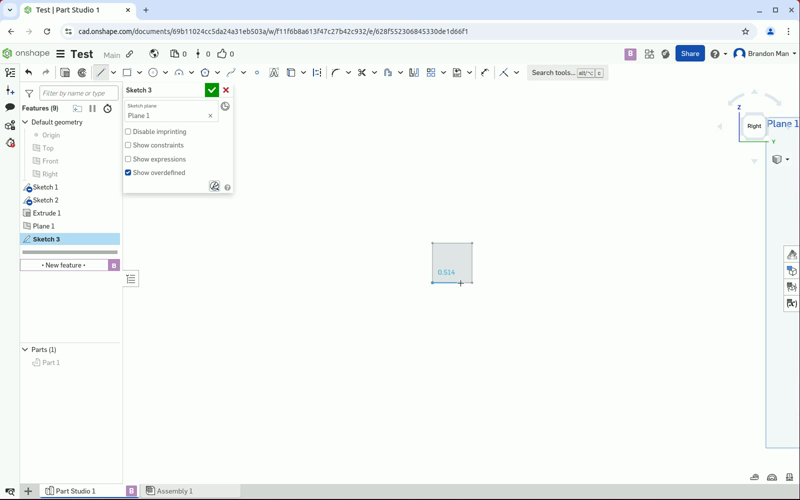
click(460, 282)
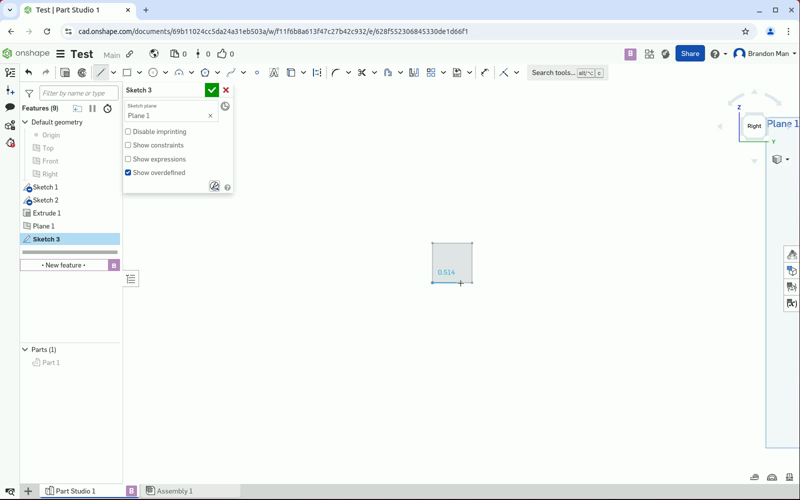
scroll(-6)
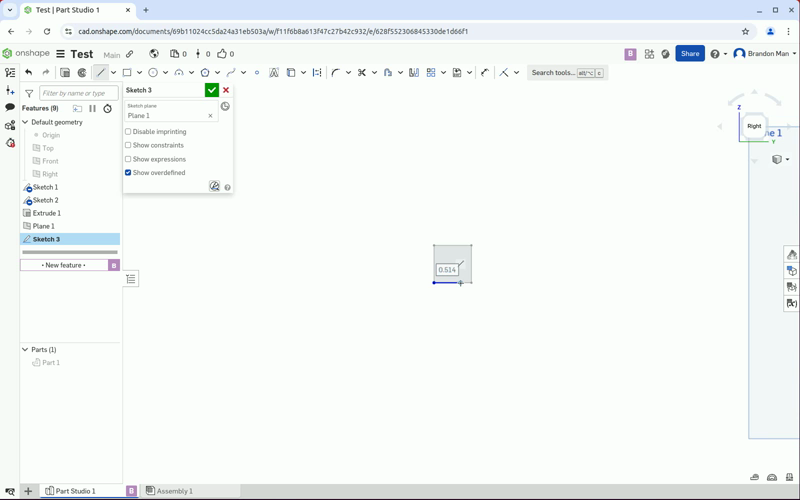
scroll(-6)
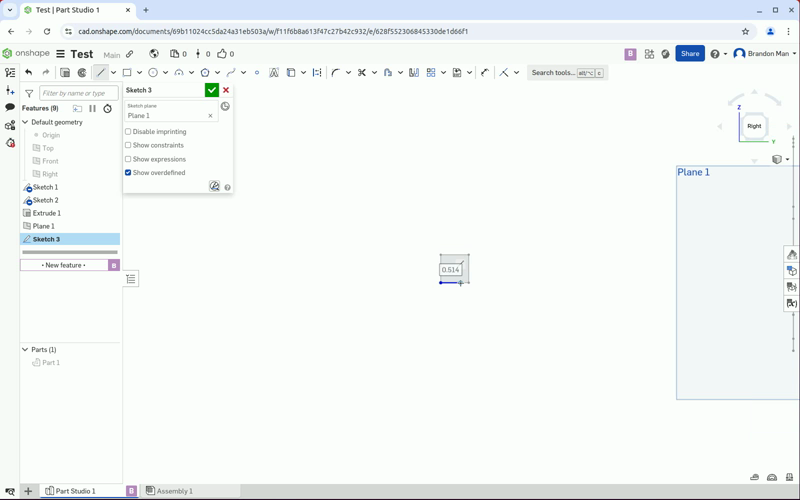
scroll(-6)
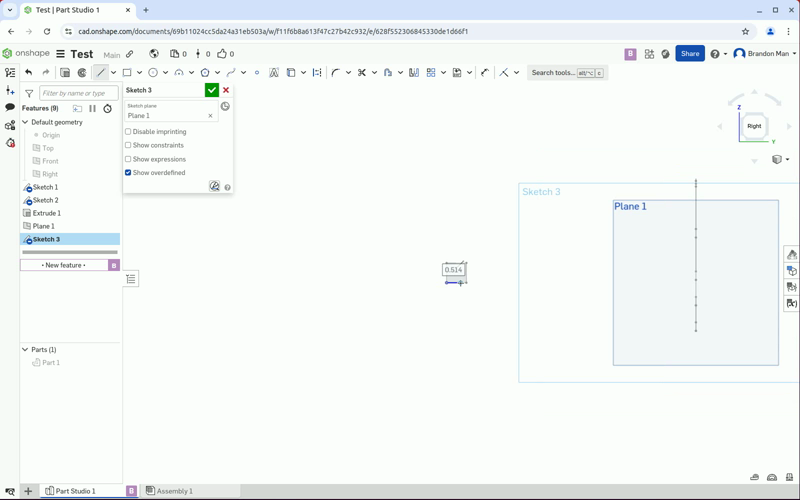
scroll(-6)
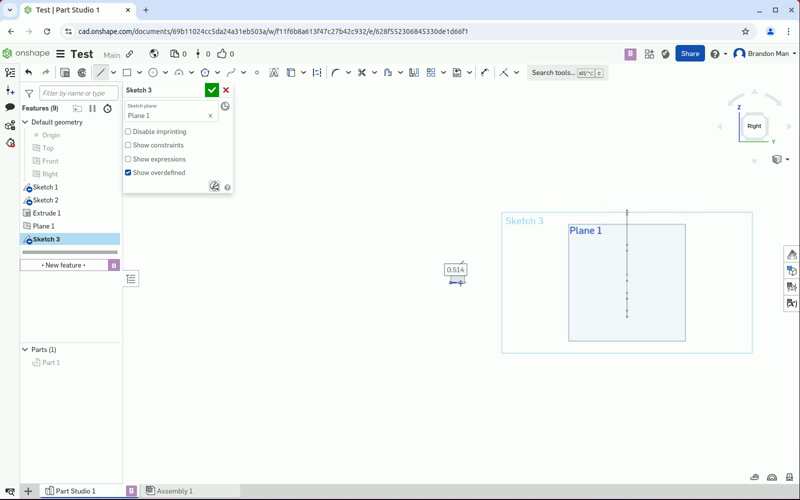
scroll(-6)
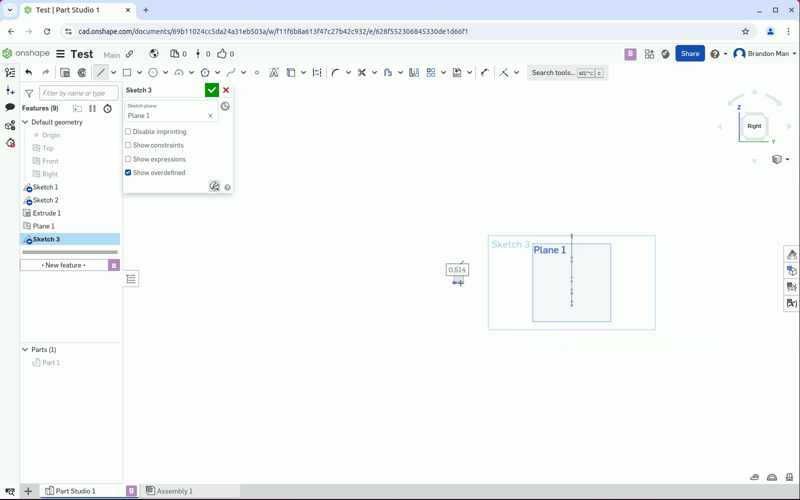
scroll(-6)
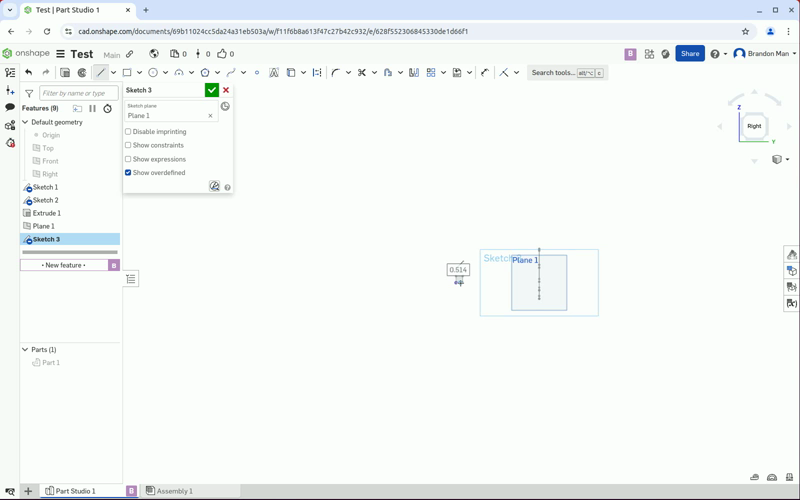
scroll(-6)
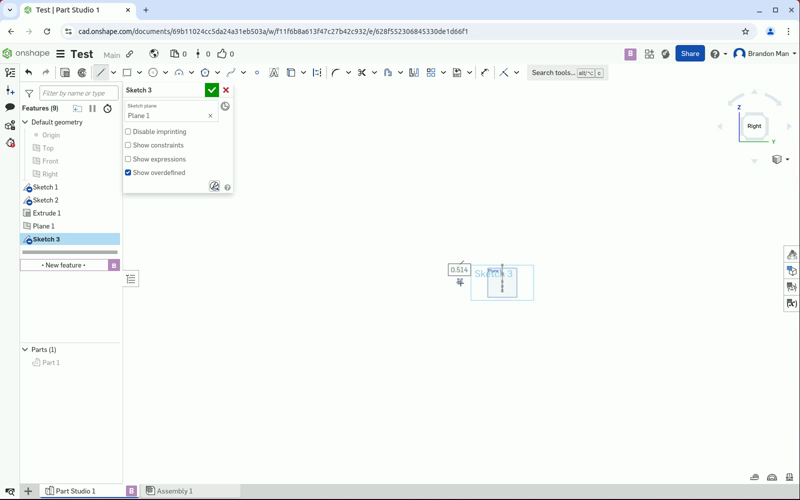
key_up(shift)
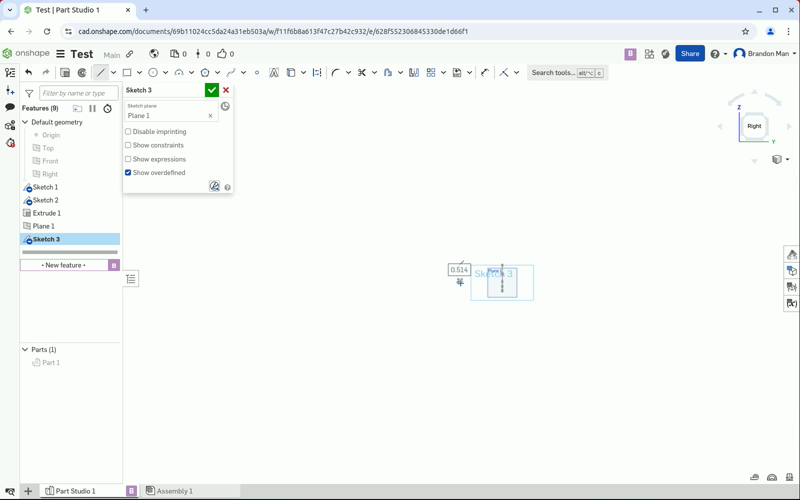
key_down(shift)
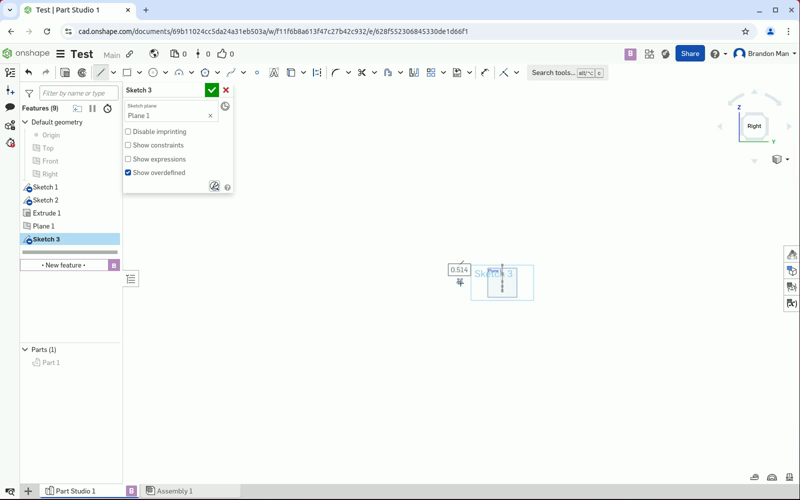
mouse_move(490, 282)
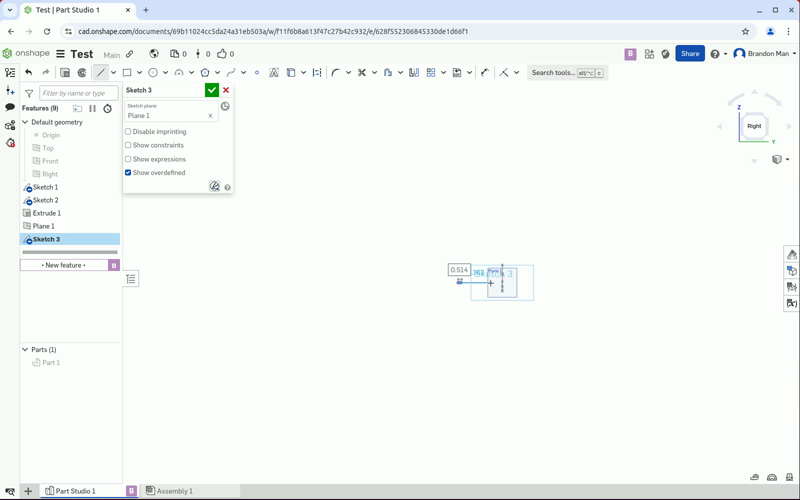
mouse_move(460, 280)
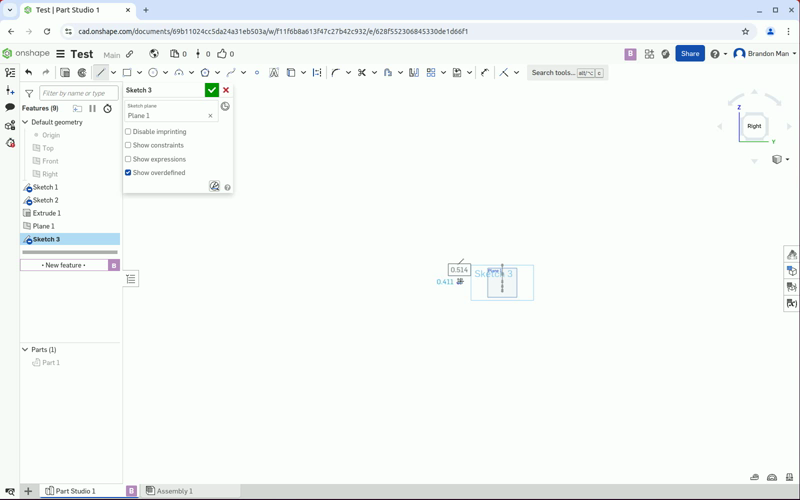
scroll(6)
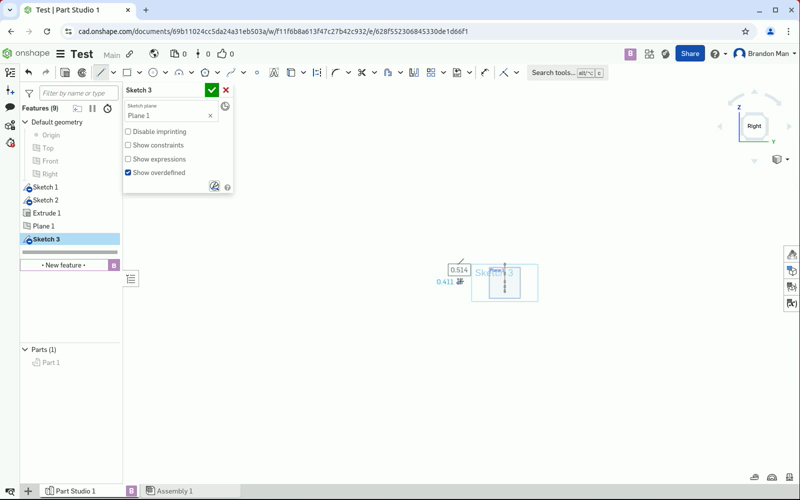
scroll(6)
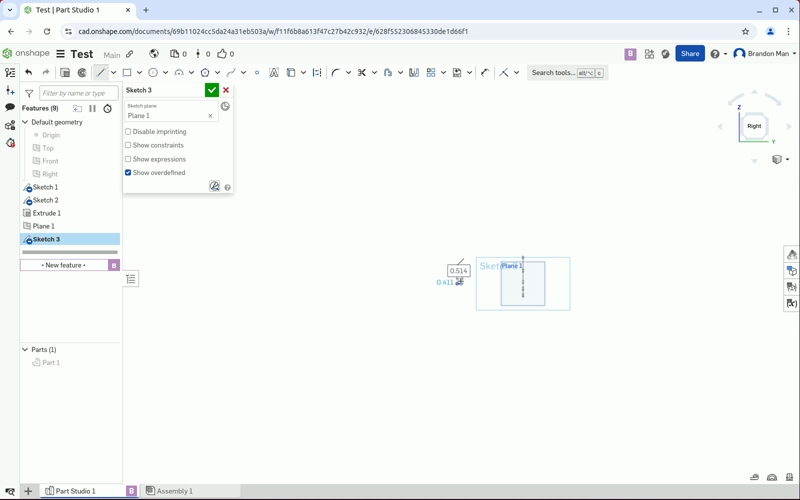
scroll(6)
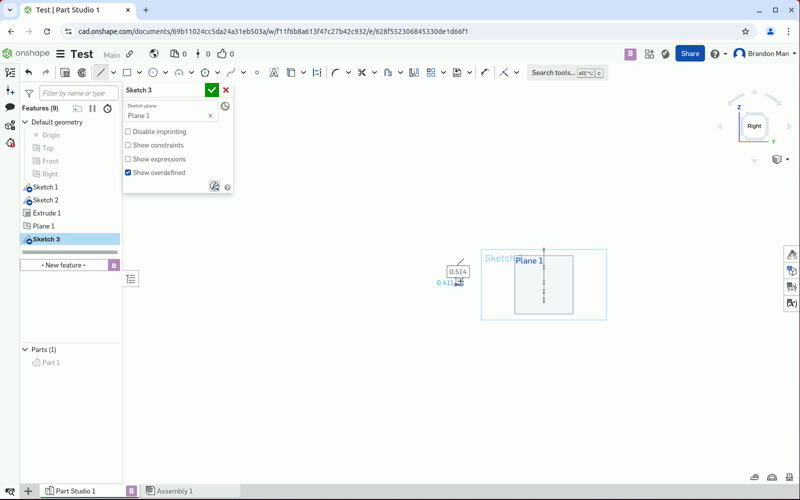
scroll(6)
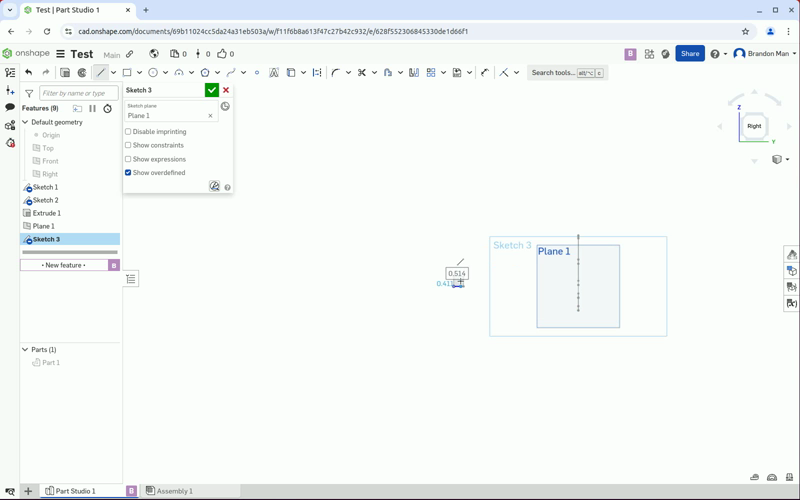
scroll(6)
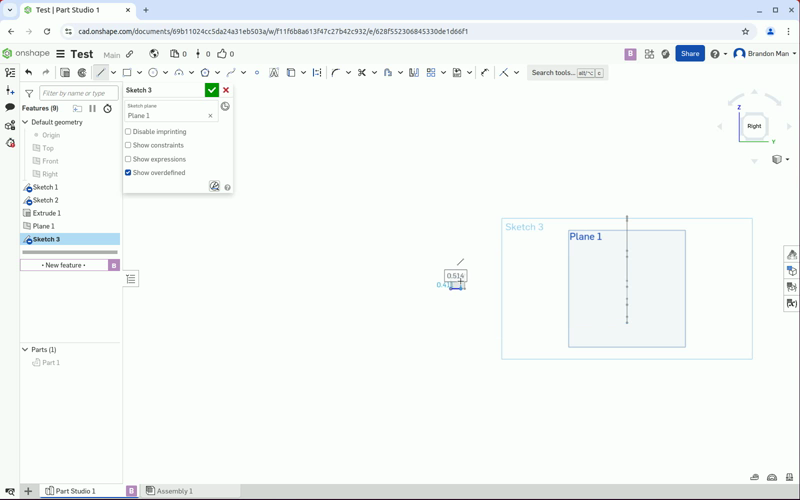
scroll(6)
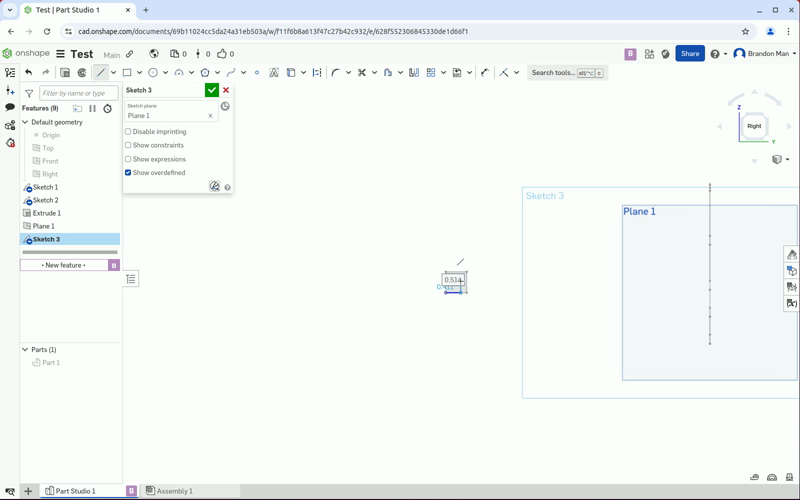
scroll(6)
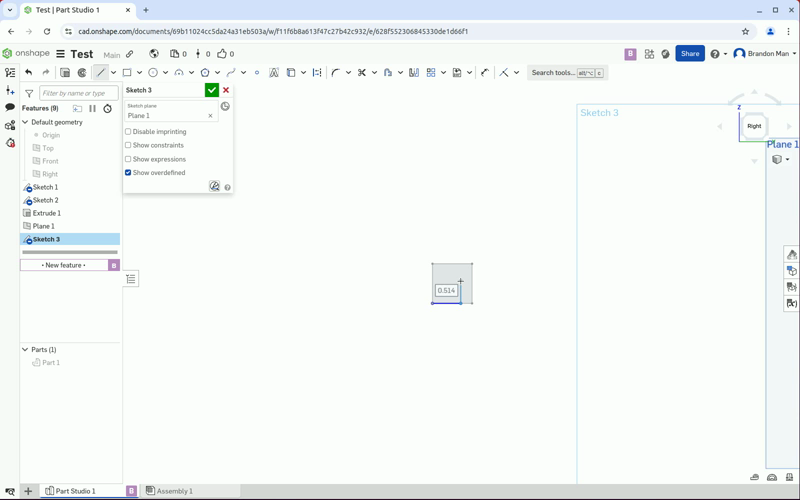
click(460, 280)
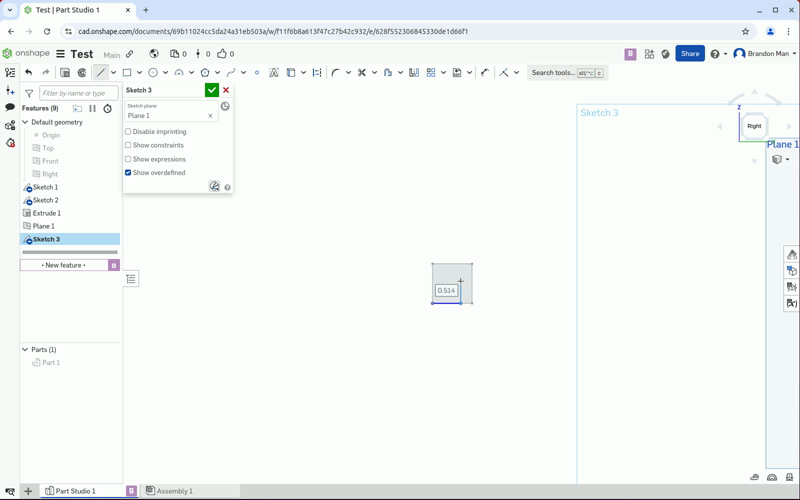
scroll(-6)
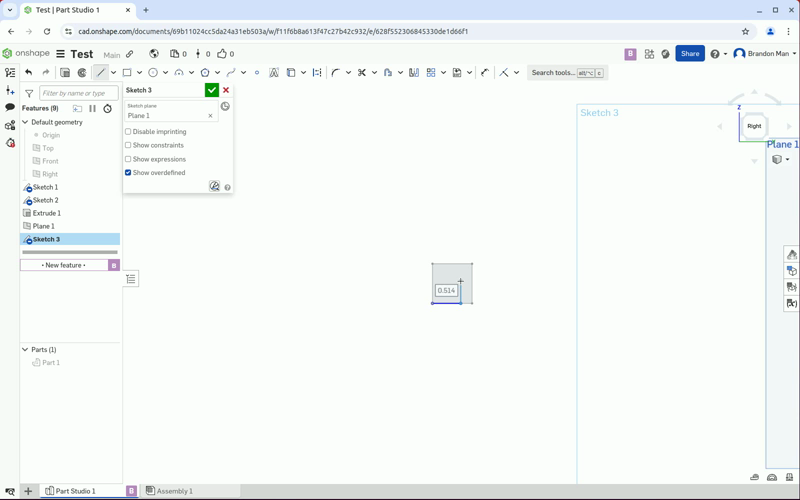
scroll(-6)
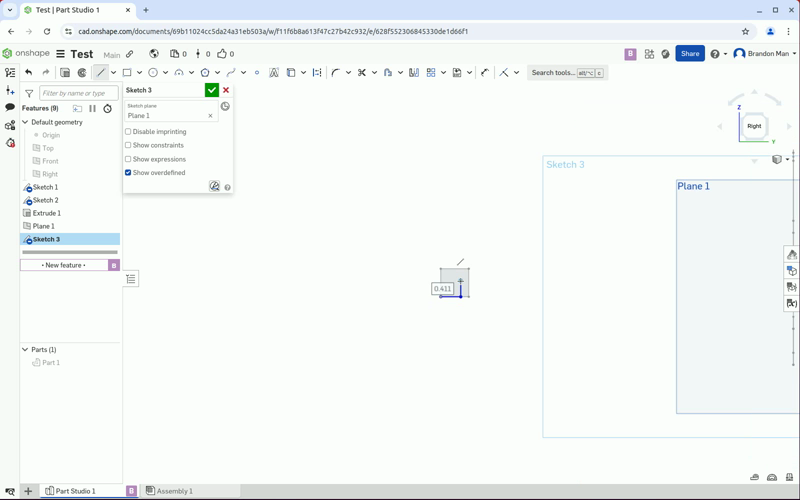
scroll(-6)
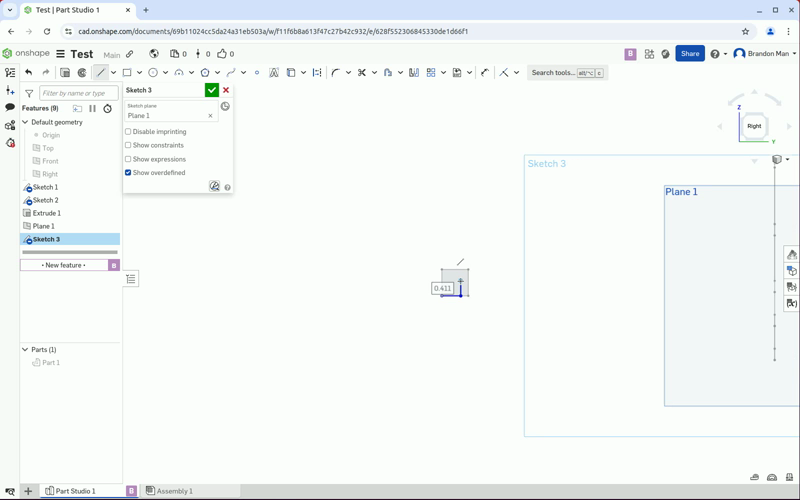
scroll(-6)
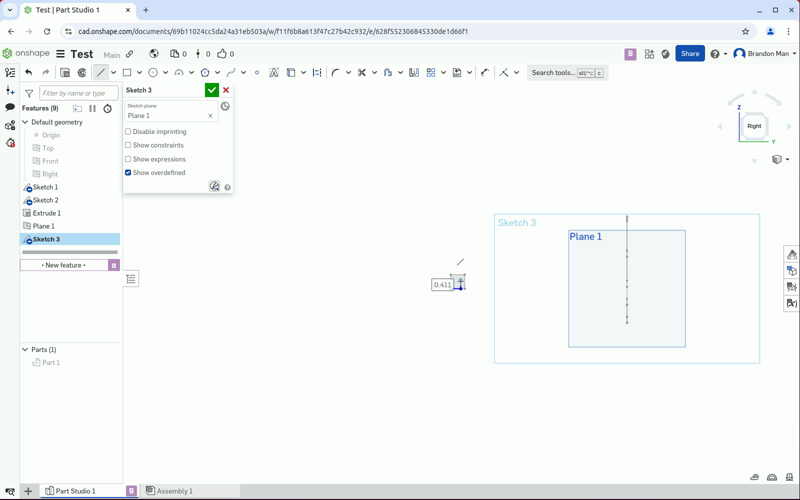
scroll(-6)
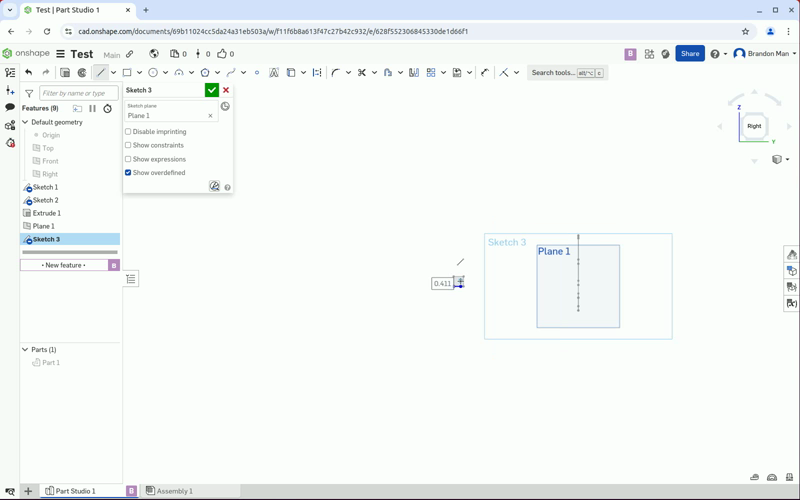
scroll(-6)
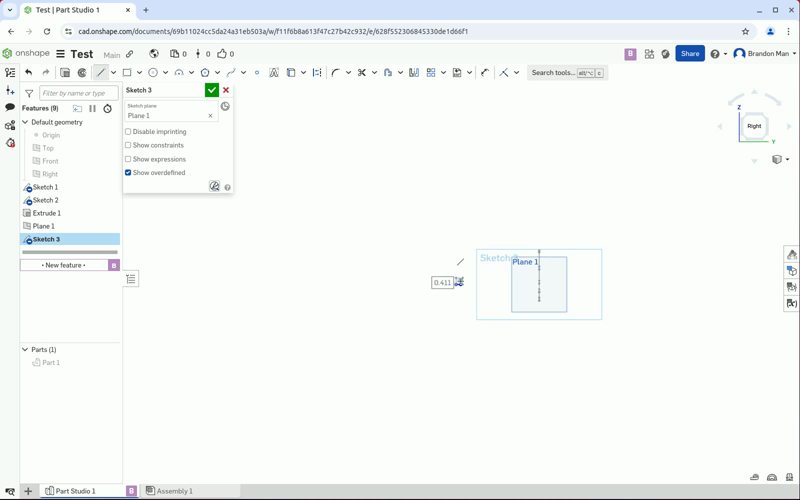
scroll(-6)
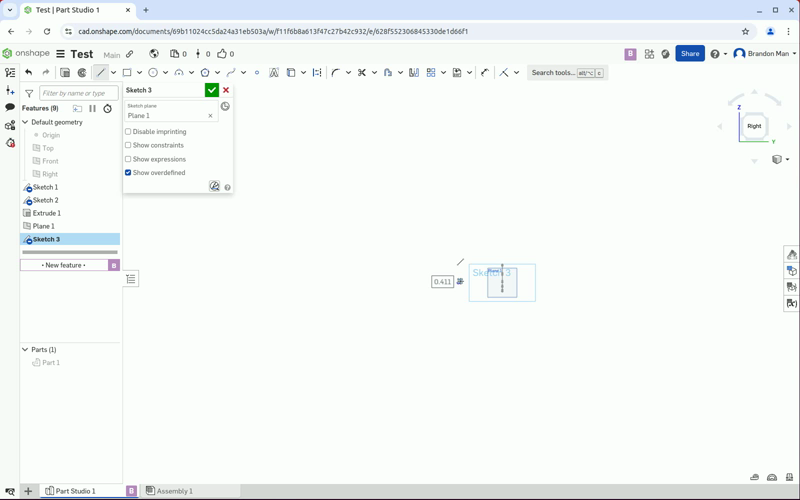
key_up(shift)
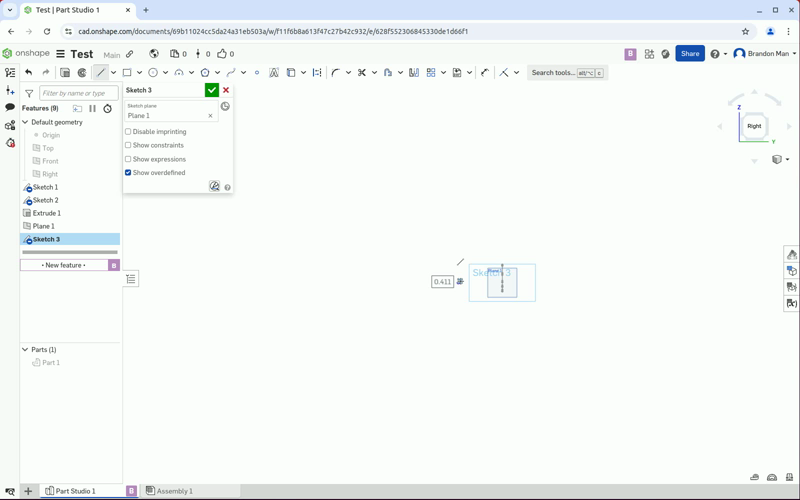
key_down(shift)
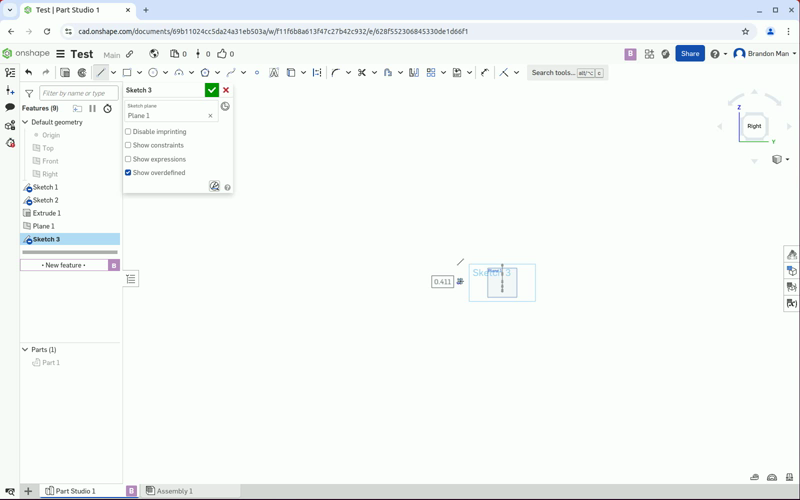
mouse_move(490, 280)
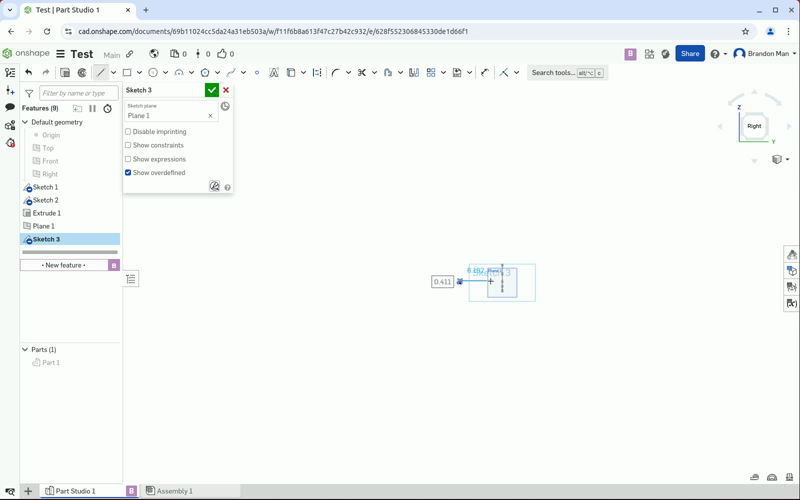
mouse_move(458, 280)
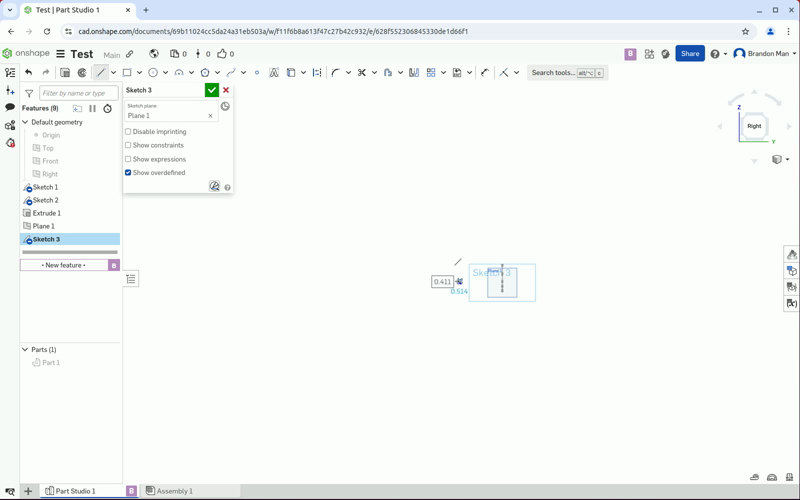
scroll(6)
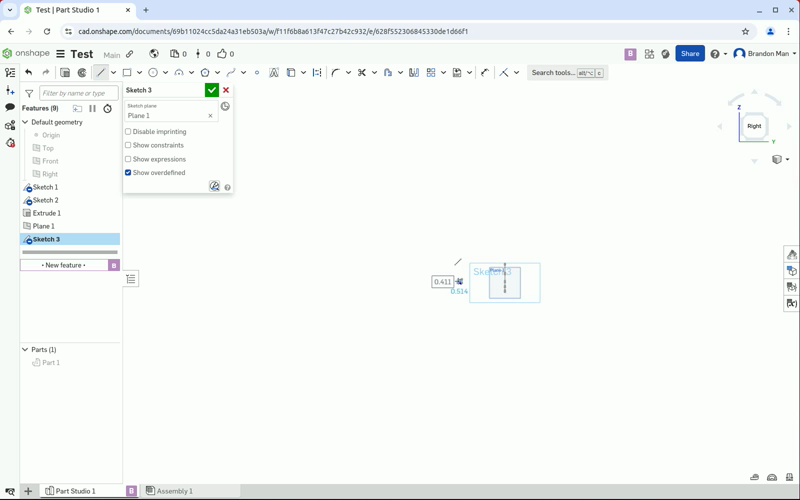
scroll(6)
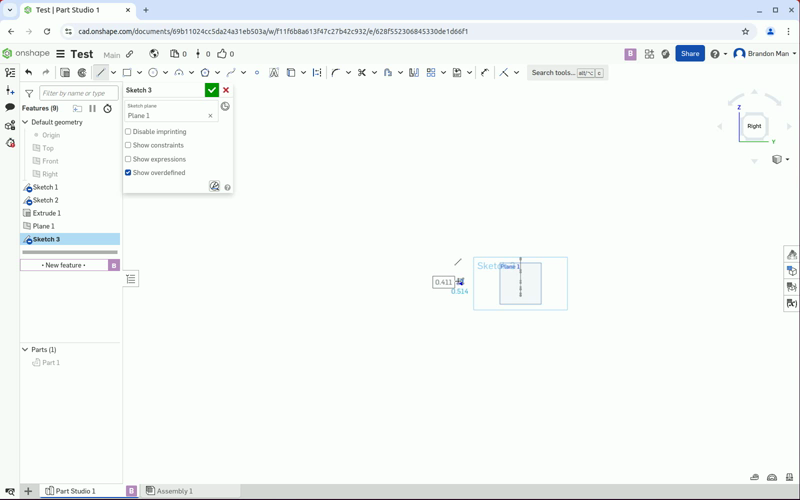
scroll(6)
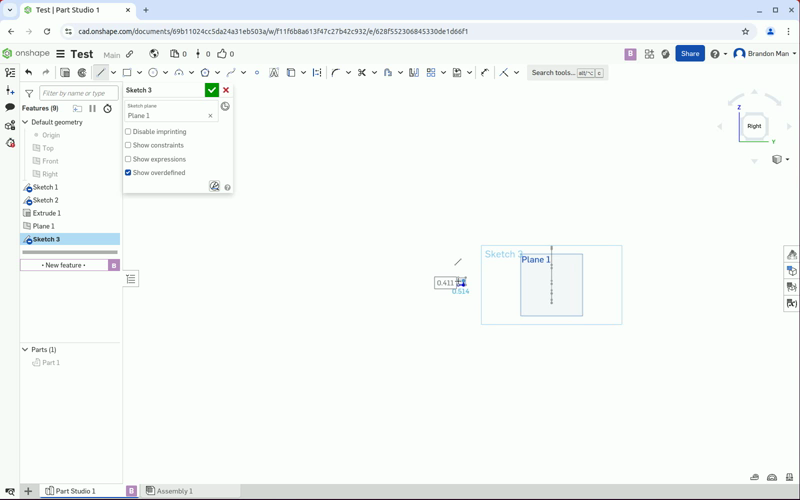
scroll(6)
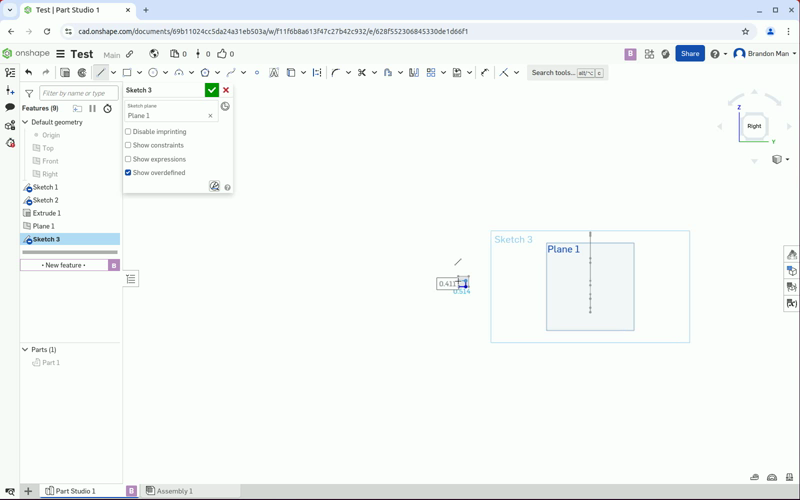
scroll(6)
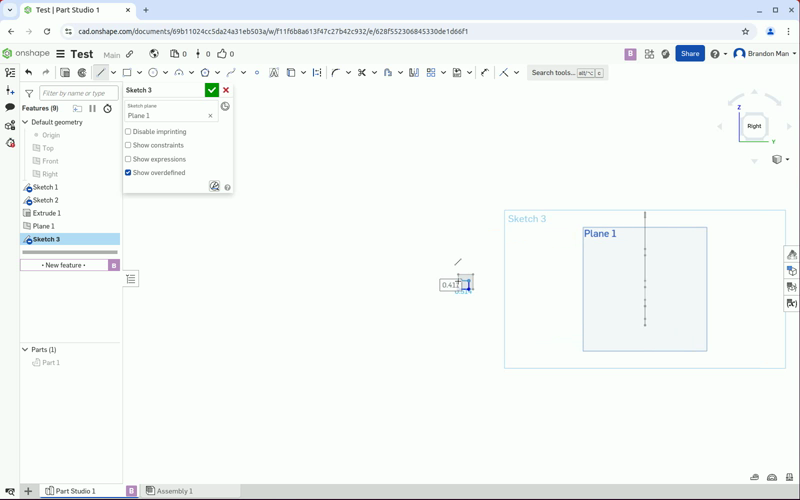
scroll(6)
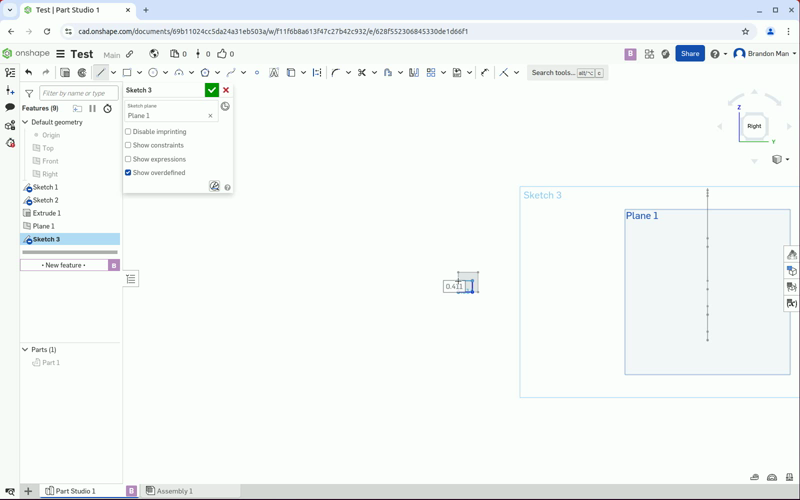
scroll(6)
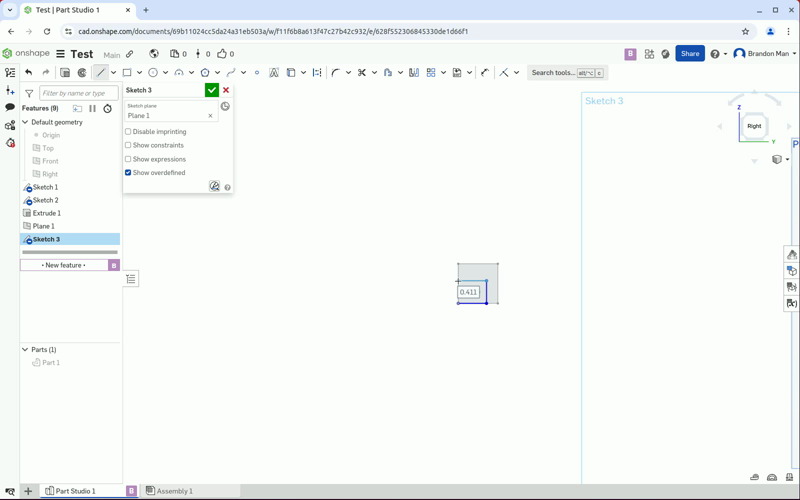
click(458, 280)
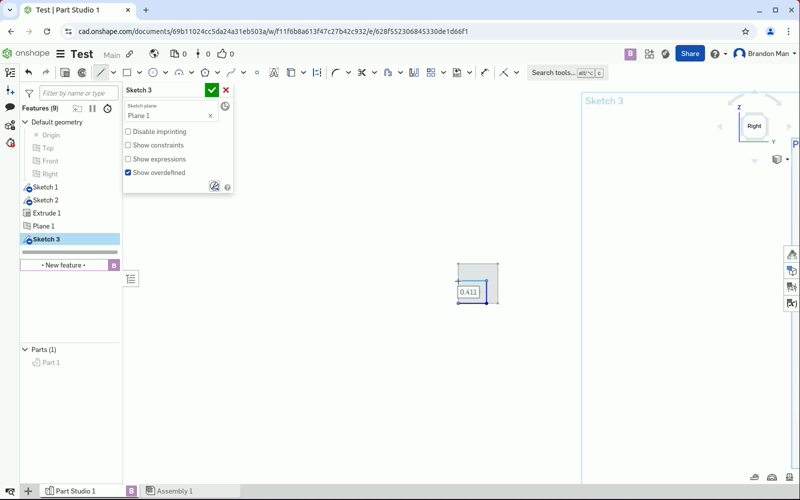
scroll(-6)
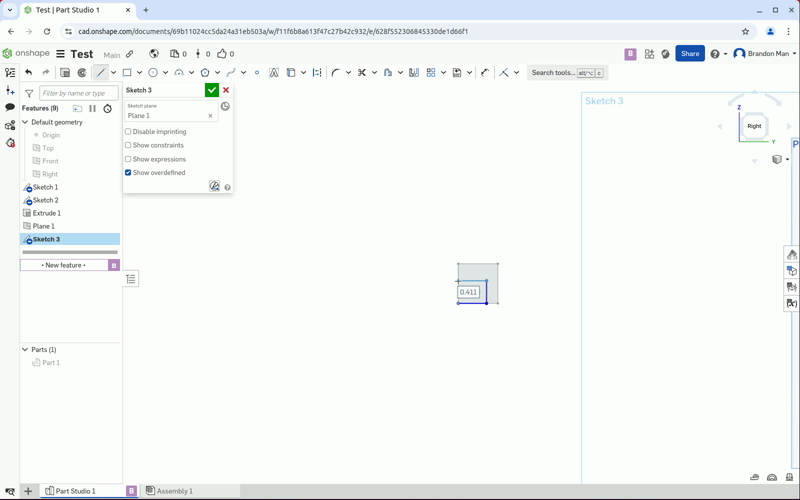
scroll(-6)
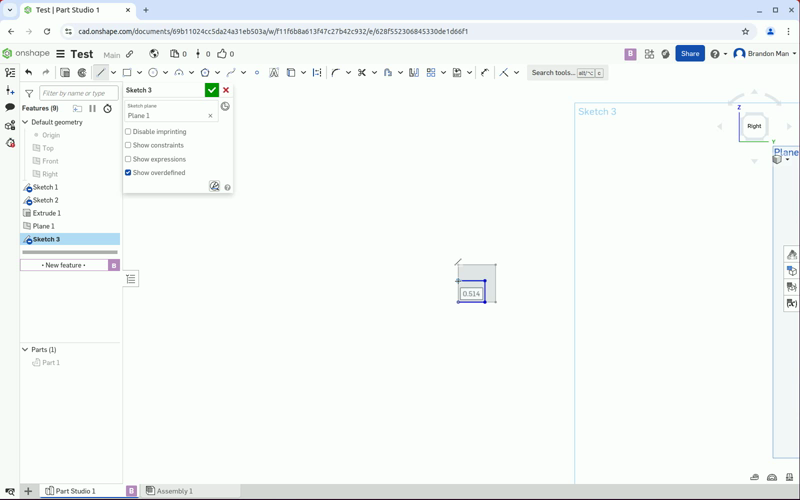
scroll(-6)
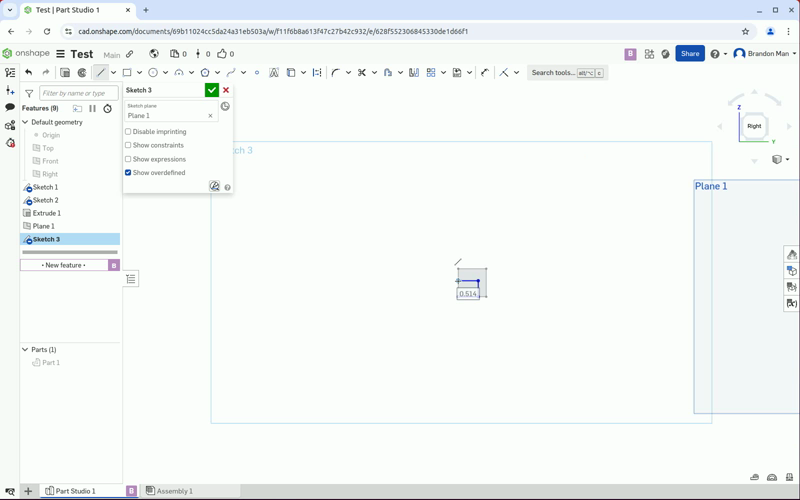
scroll(-6)
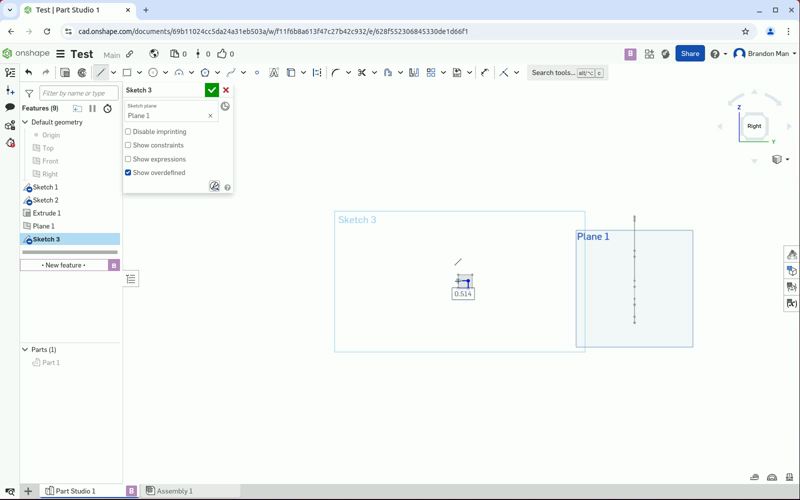
scroll(-6)
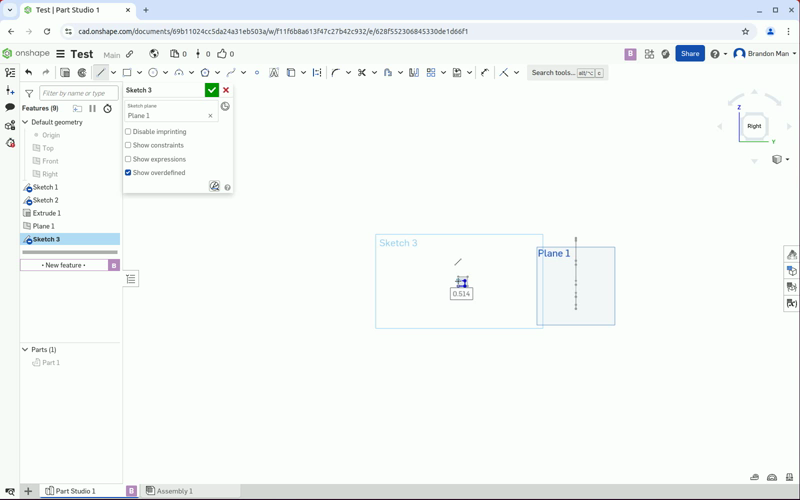
scroll(-6)
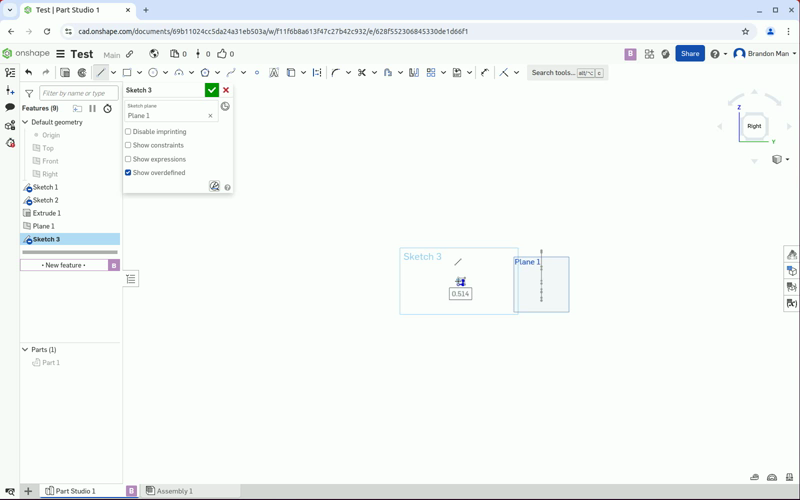
scroll(-6)
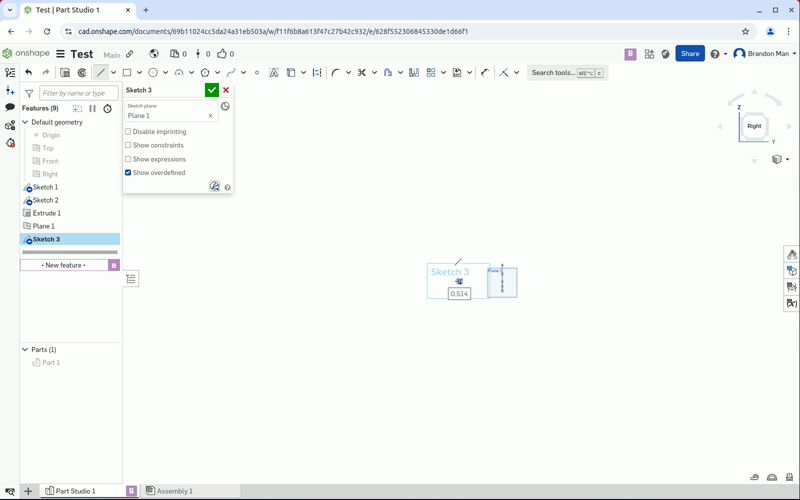
key_up(shift)
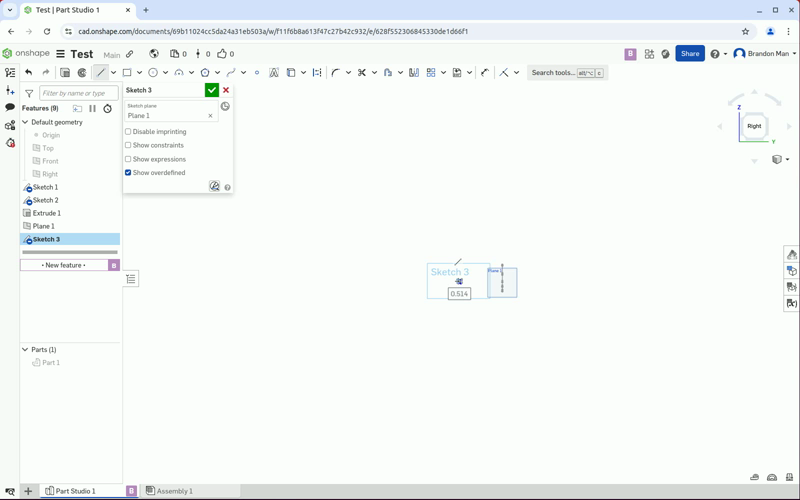
mouse_move(488, 280)
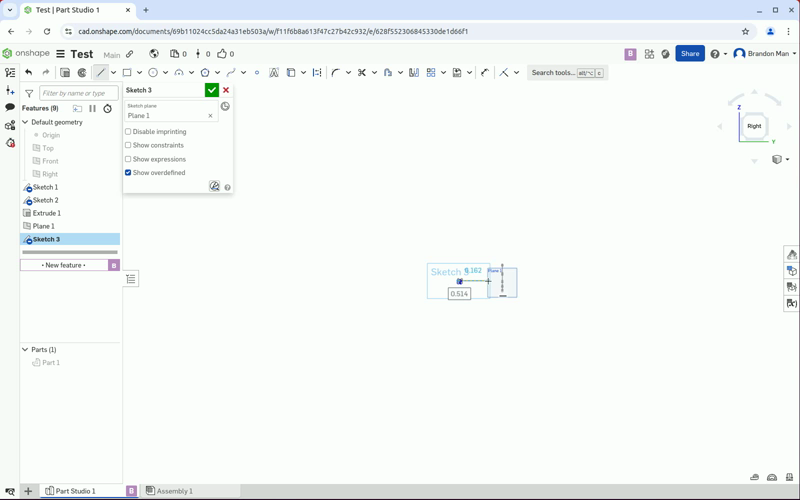
key_down(shift)
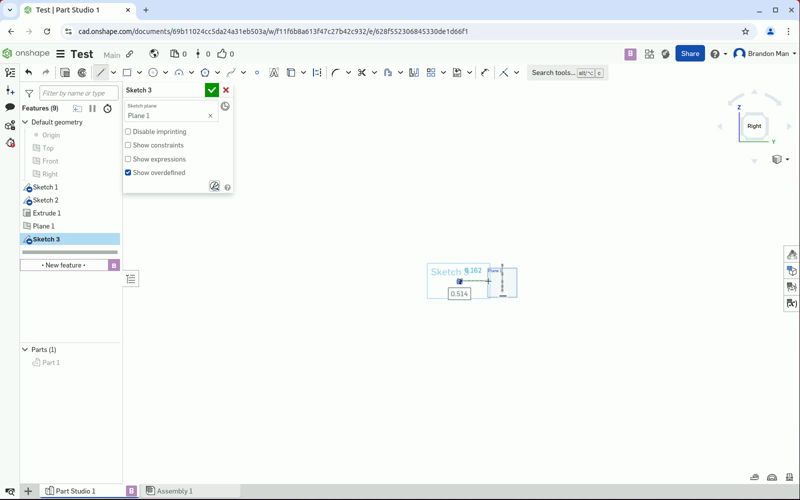
mouse_move(458, 282)
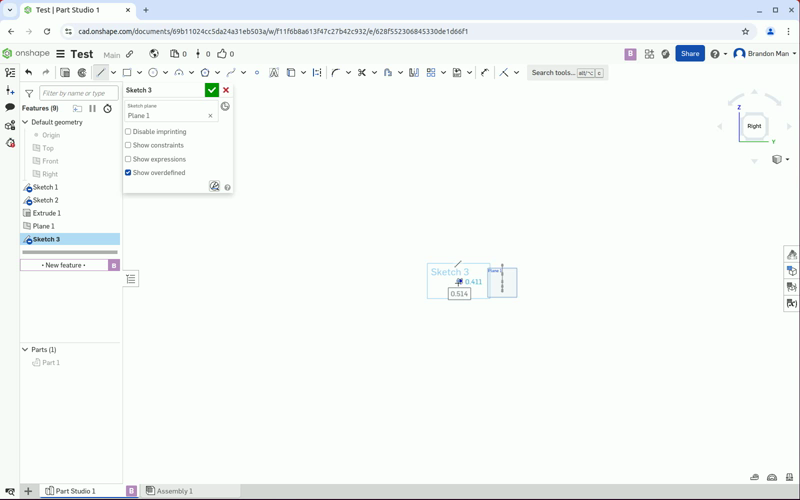
scroll(6)
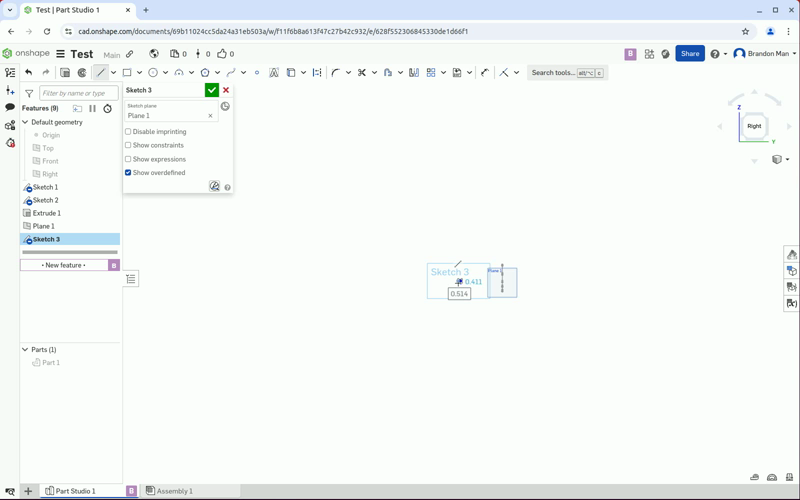
scroll(6)
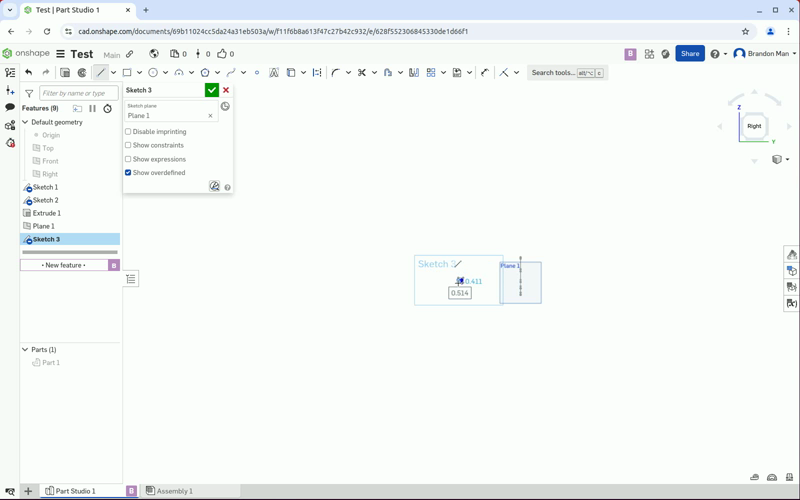
scroll(6)
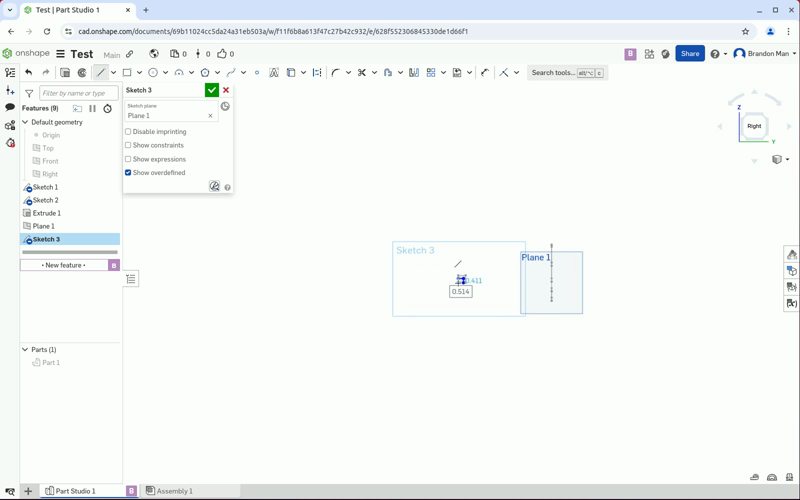
scroll(6)
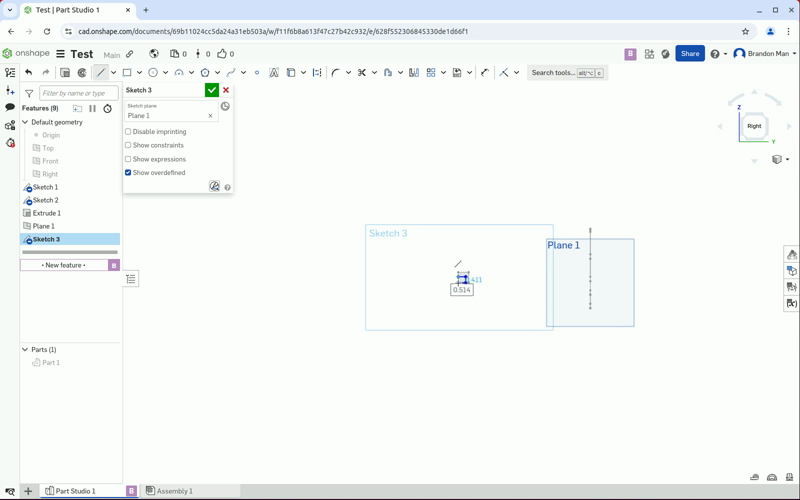
scroll(6)
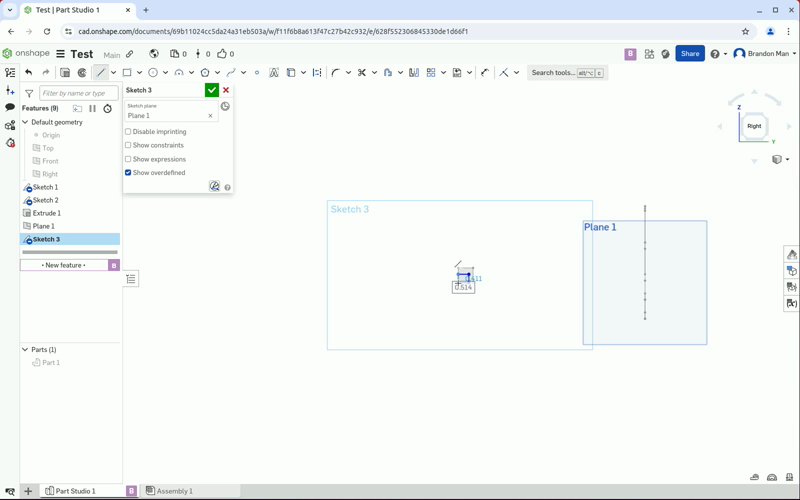
scroll(6)
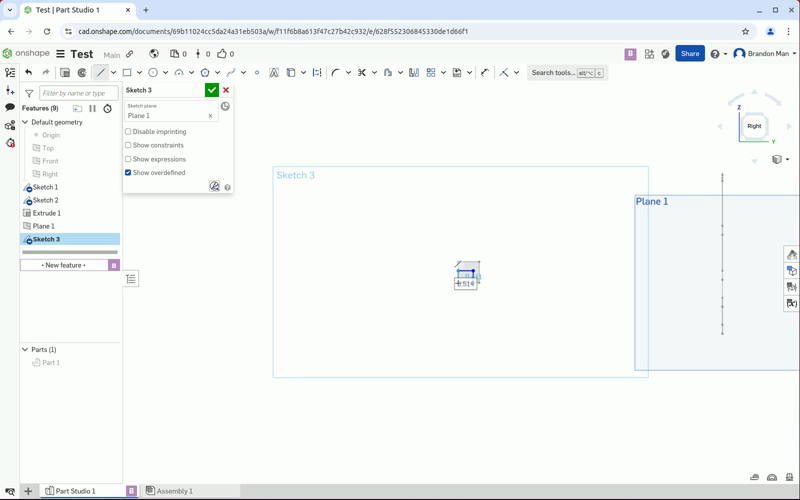
scroll(6)
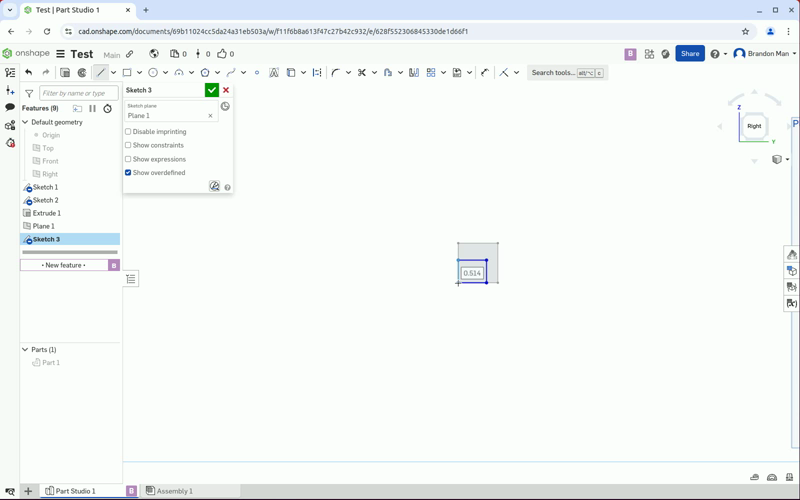
key_up(shift)
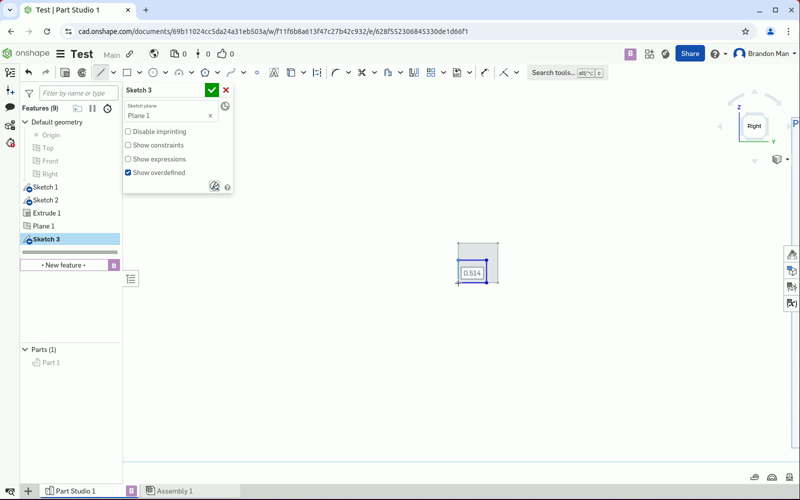
click(458, 282)
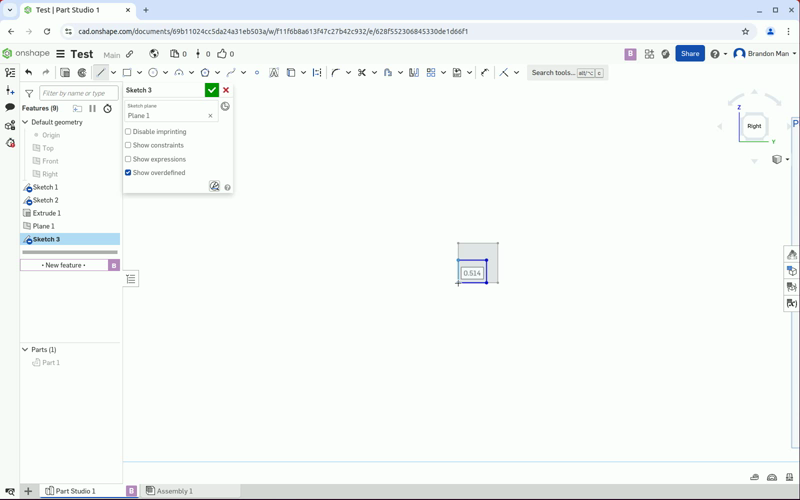
scroll(-6)
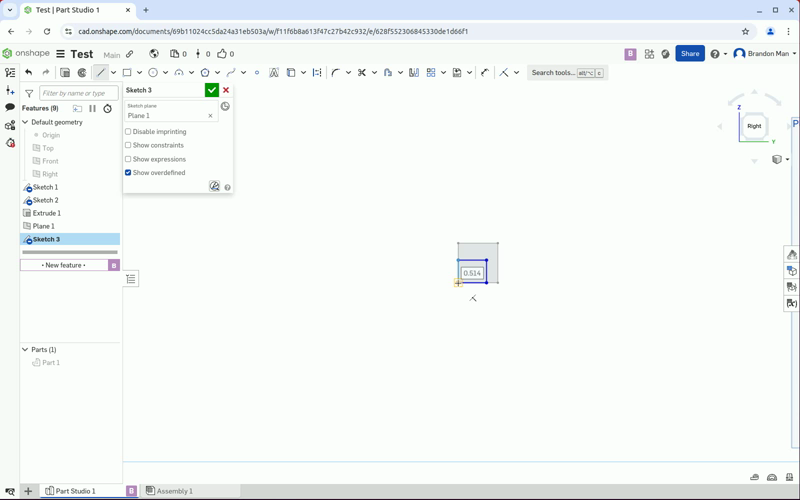
scroll(-6)
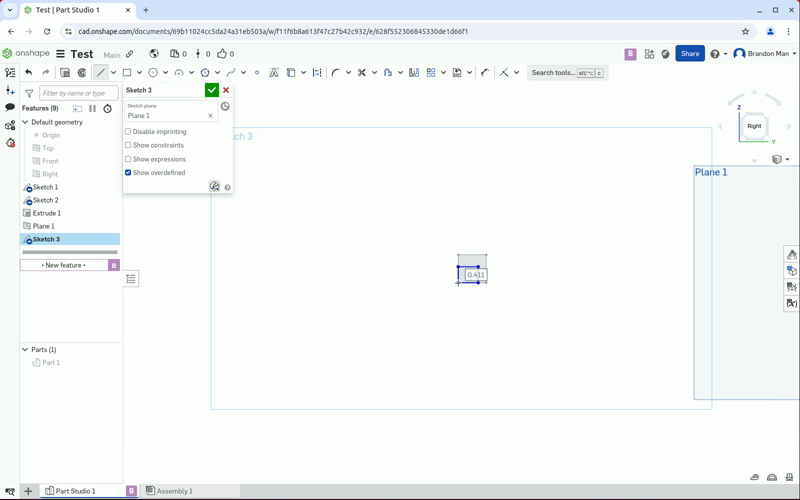
scroll(-6)
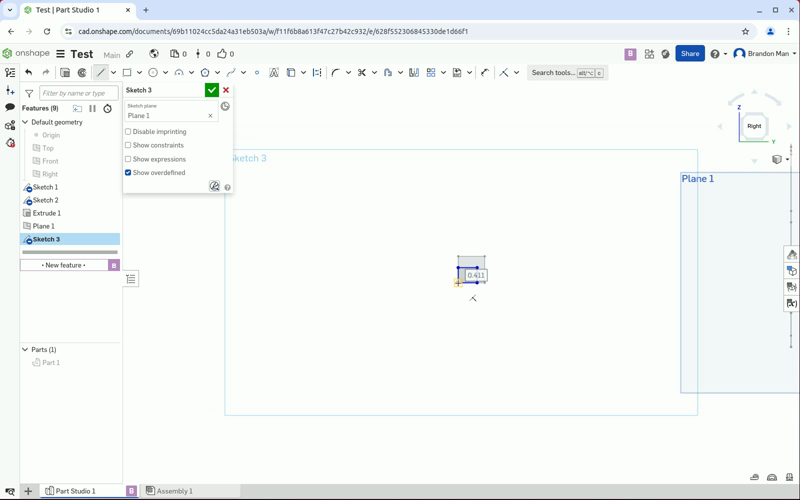
scroll(-6)
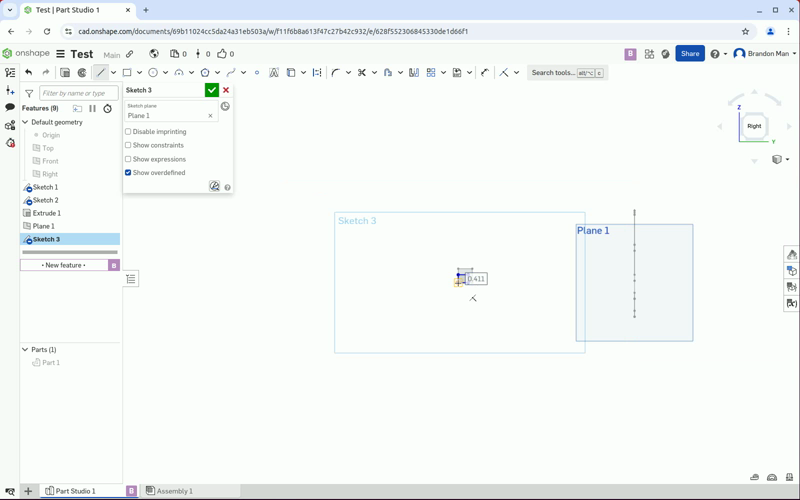
scroll(-6)
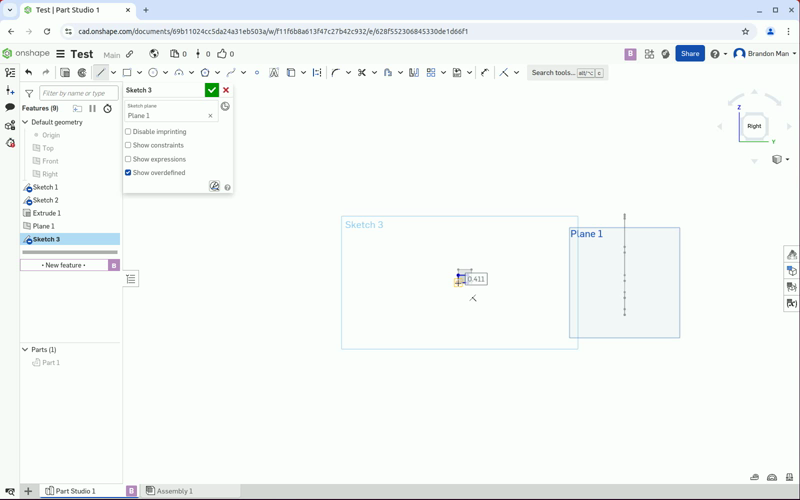
scroll(-6)
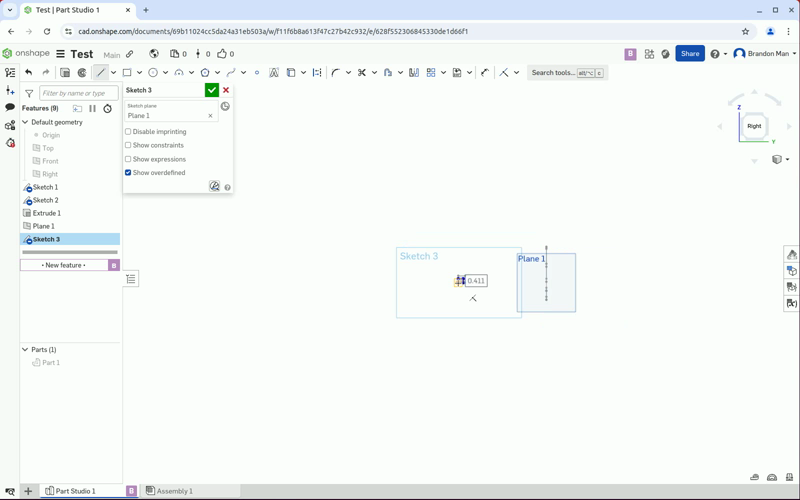
scroll(-6)
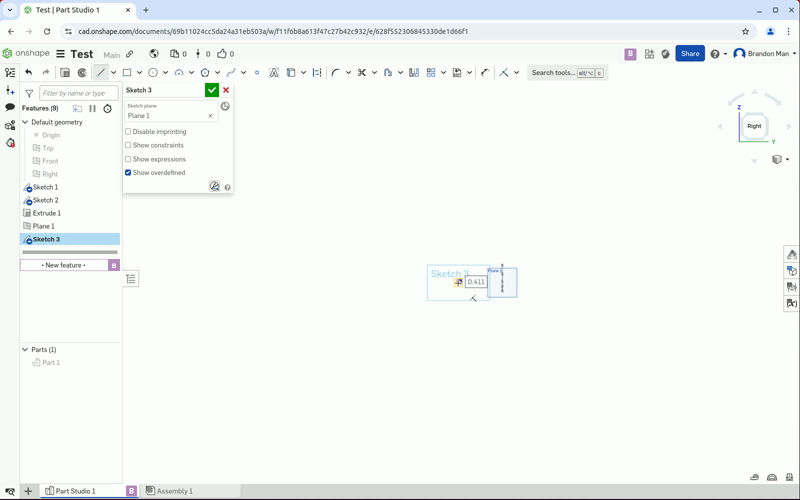
key(esc)
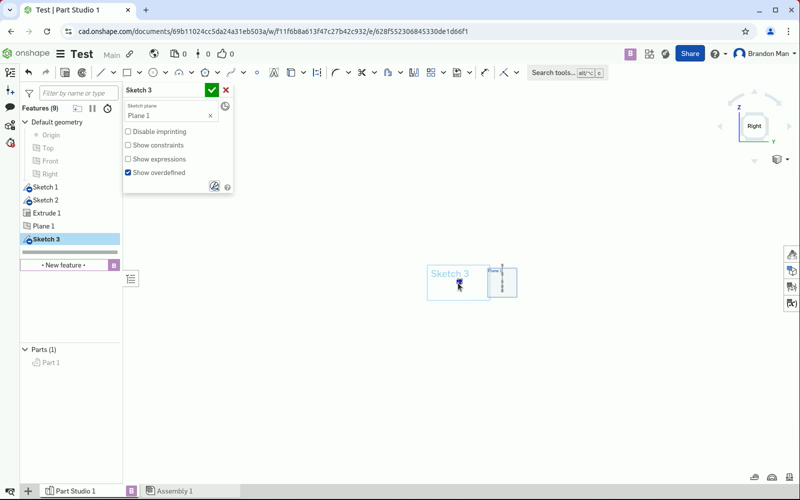
mouse_move(459, 282)
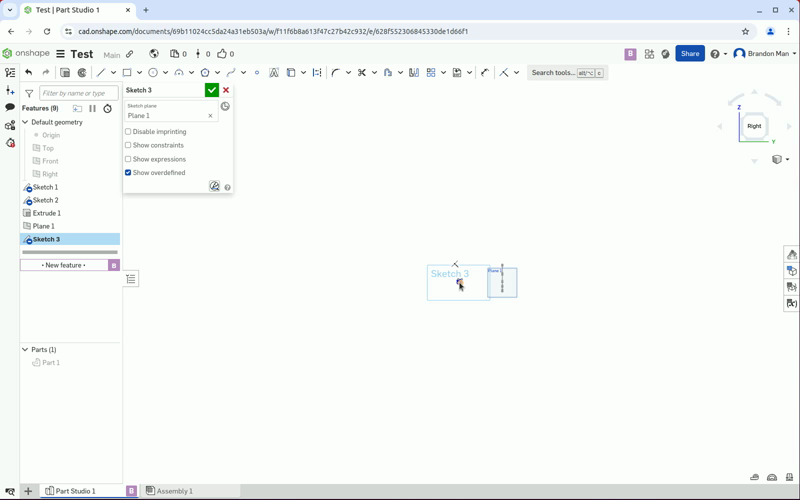
scroll(6)
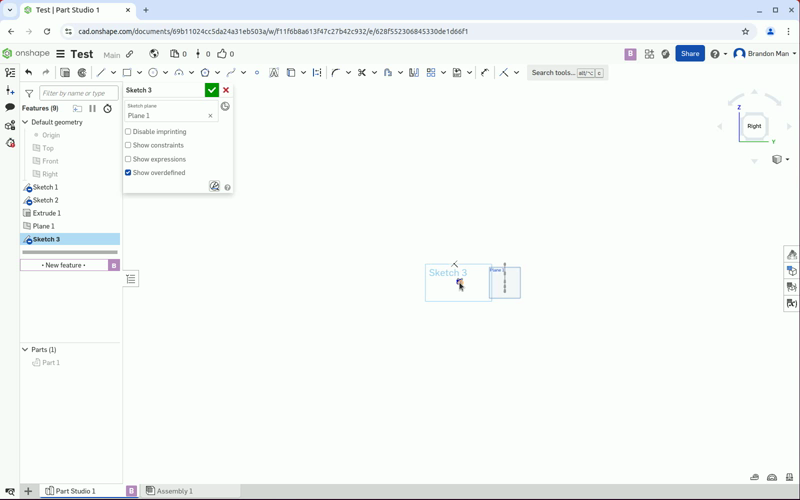
scroll(6)
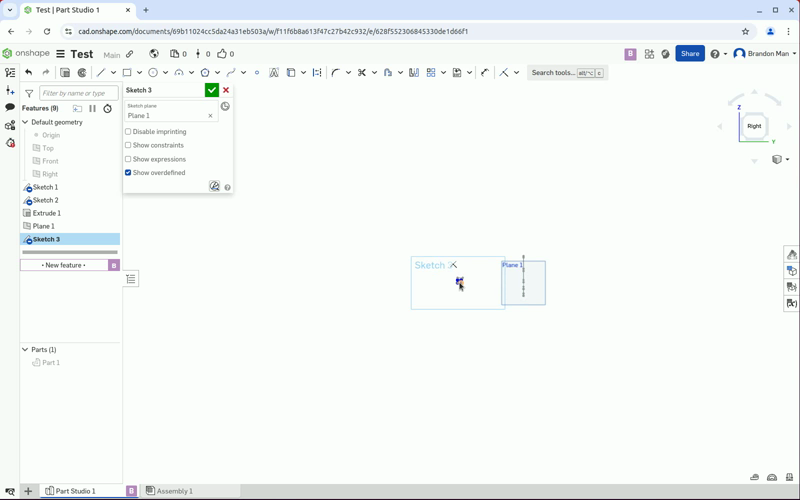
scroll(6)
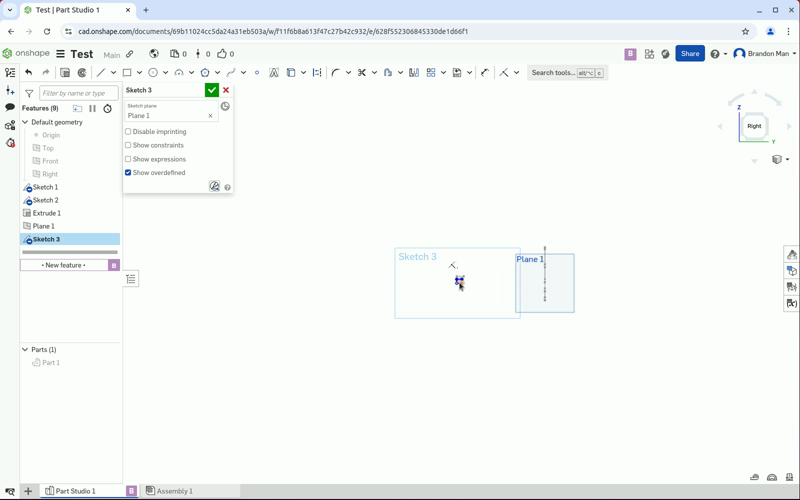
scroll(6)
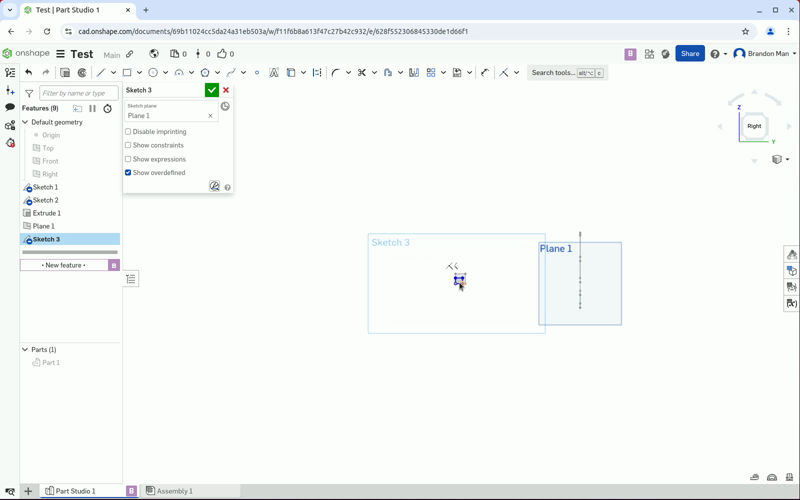
scroll(6)
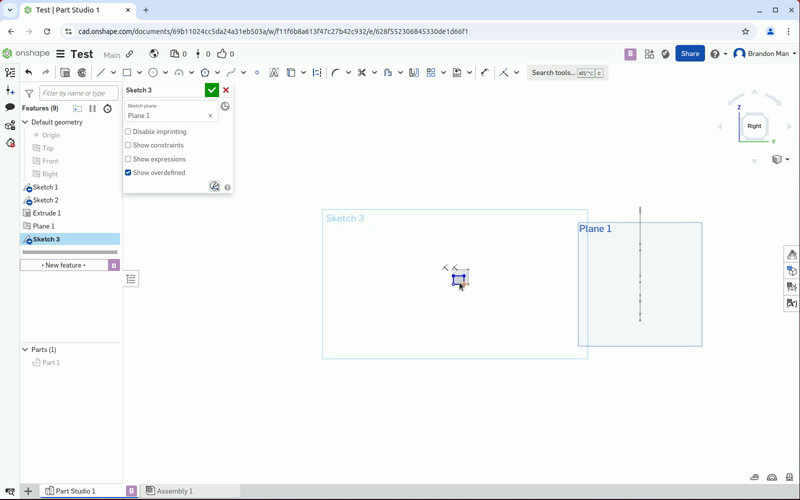
scroll(6)
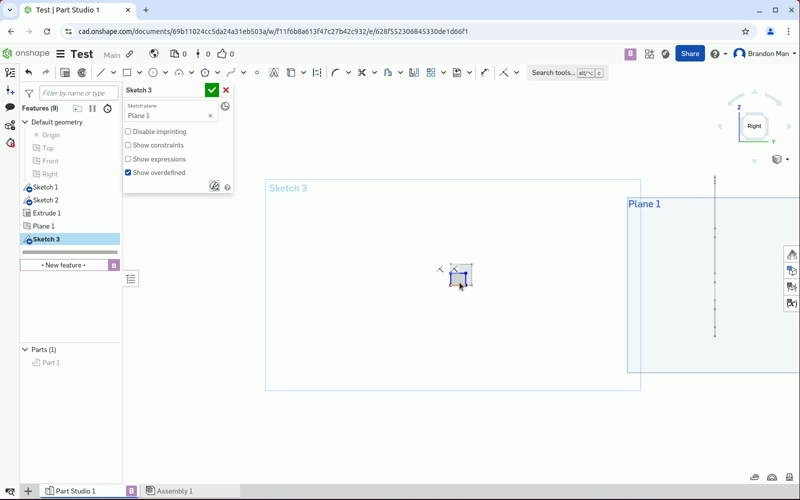
scroll(6)
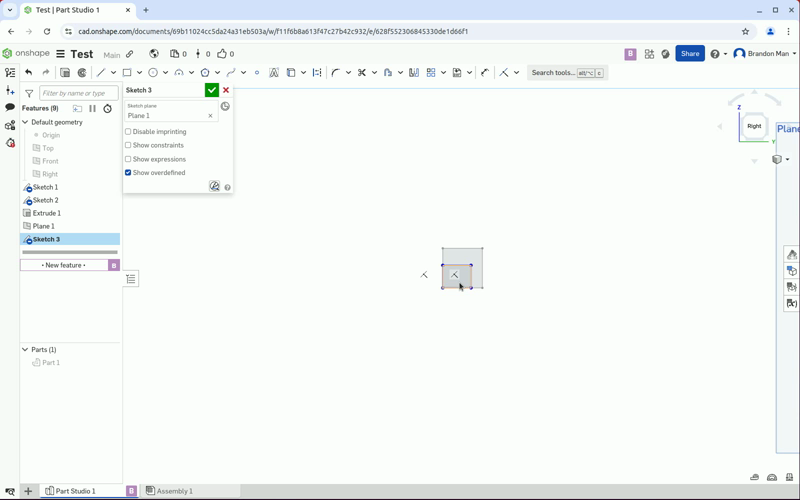
click(459, 282)
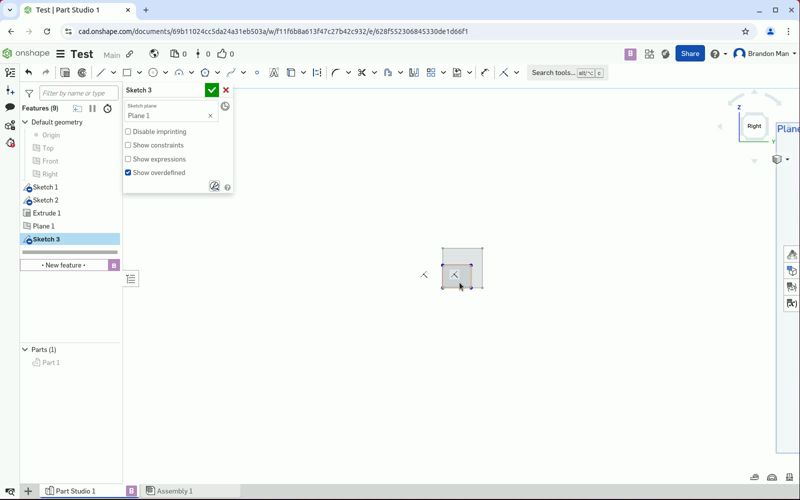
scroll(-6)
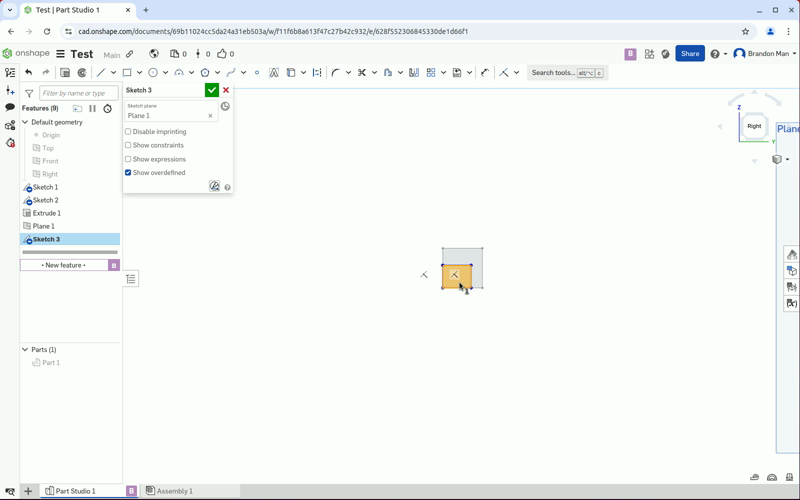
scroll(-6)
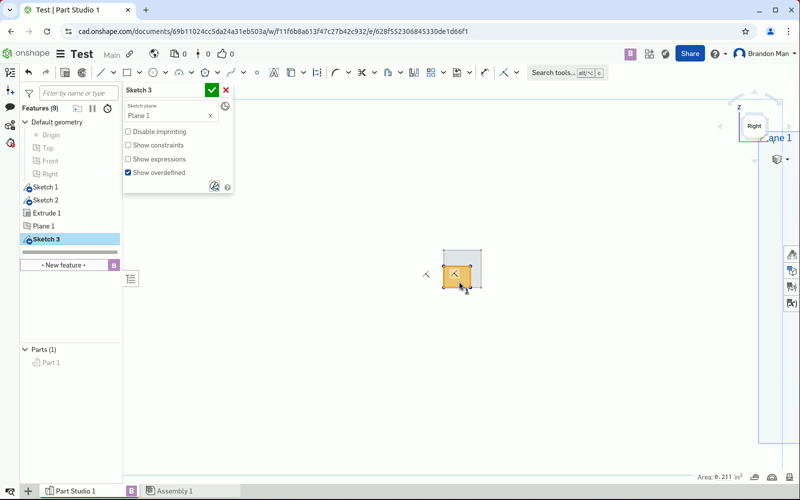
scroll(-6)
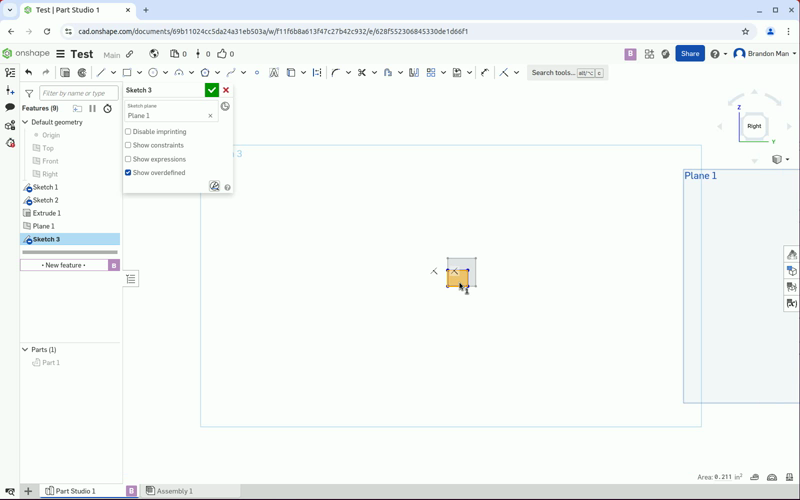
scroll(-6)
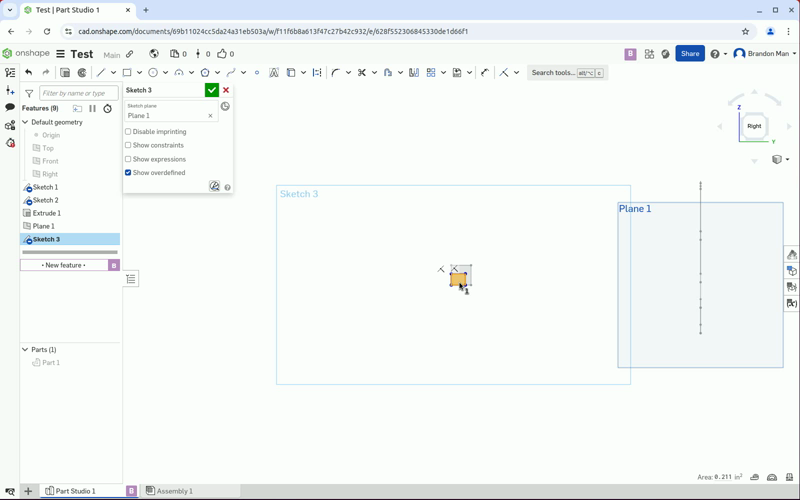
scroll(-6)
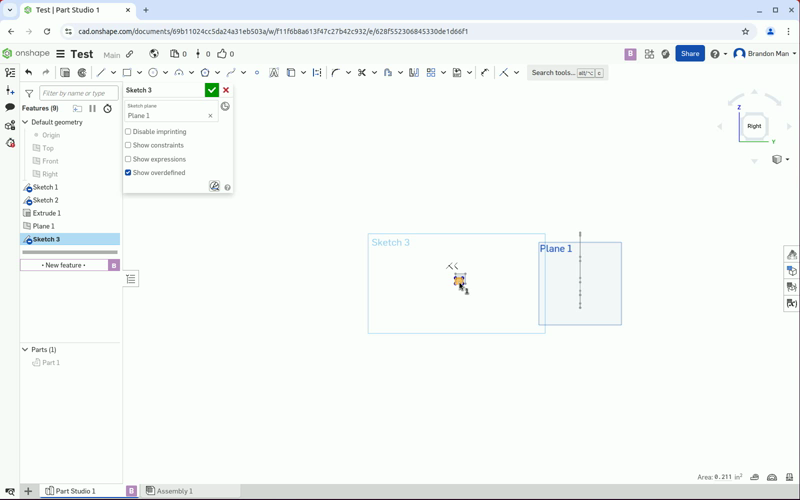
scroll(-6)
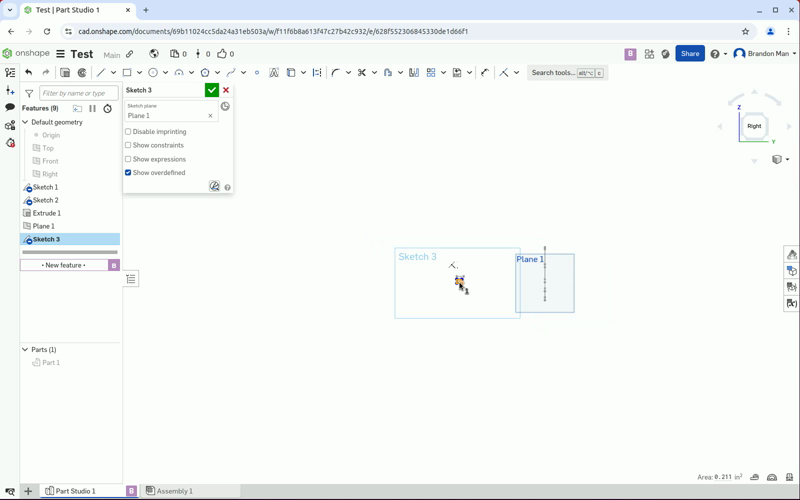
scroll(-6)
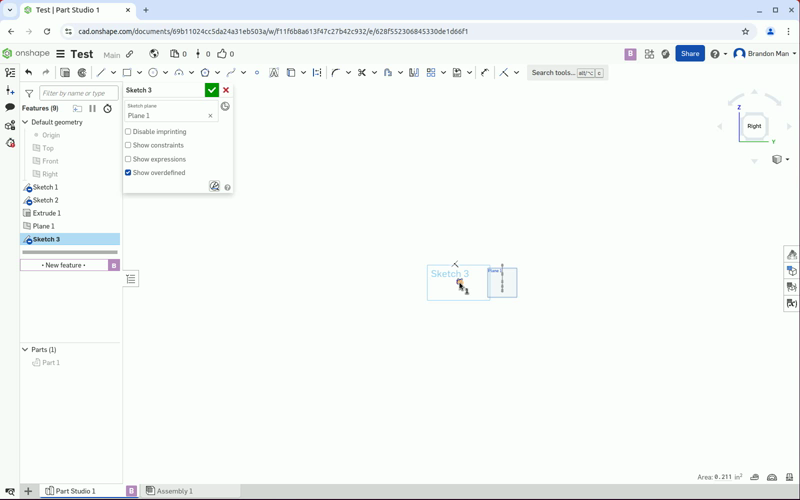
mouse_move(73, 352)
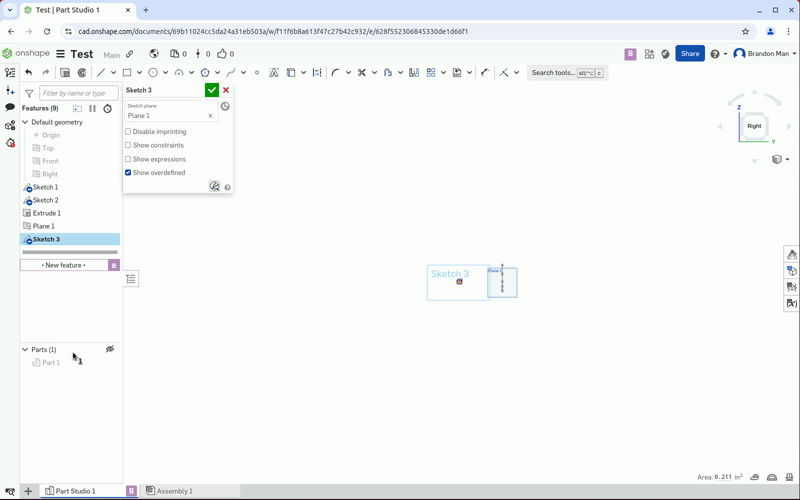
key(shift+y)
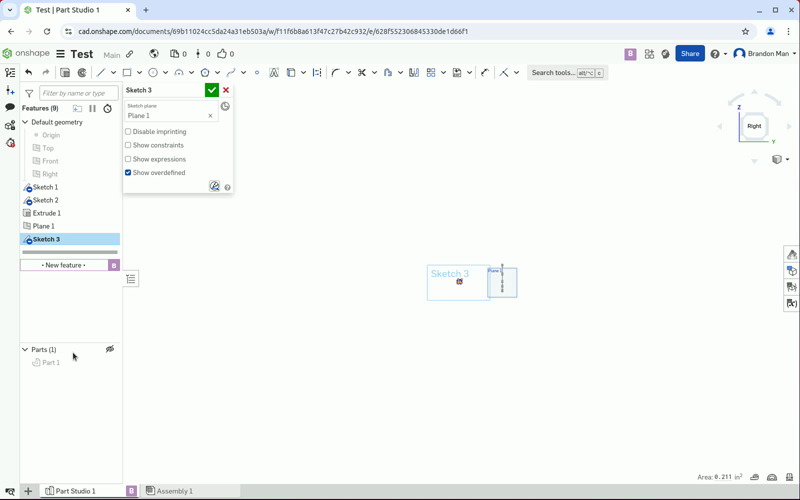
key(shift+e)
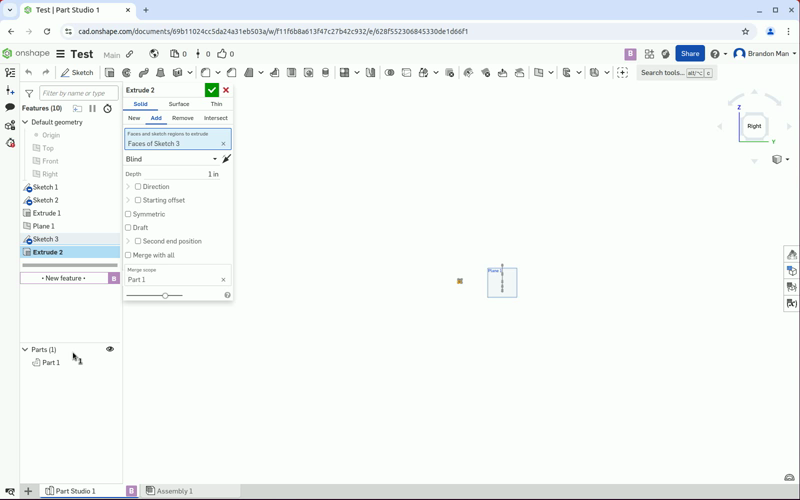
mouse_move(143, 106)
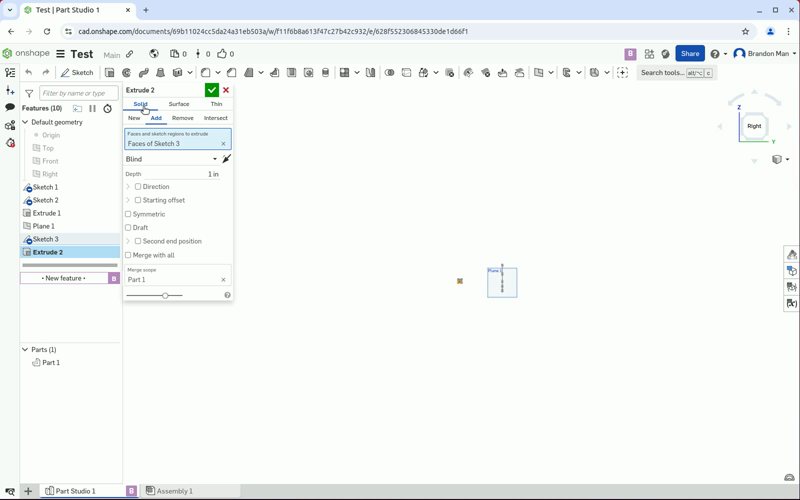
click(143, 106)
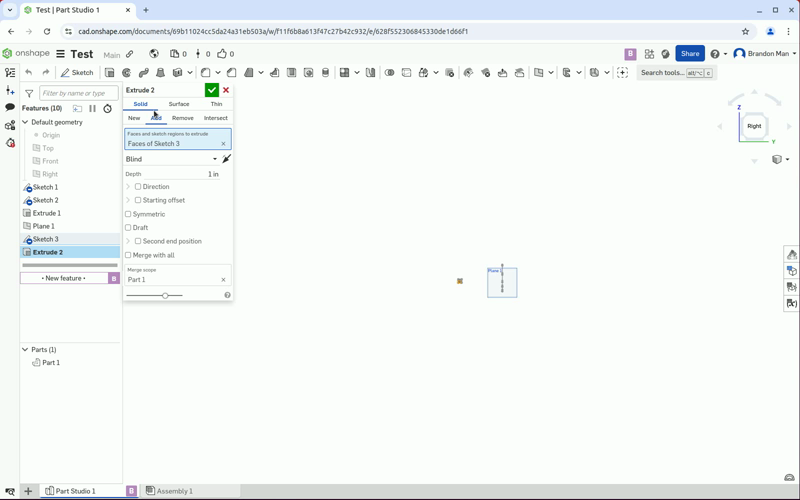
mouse_move(186, 120)
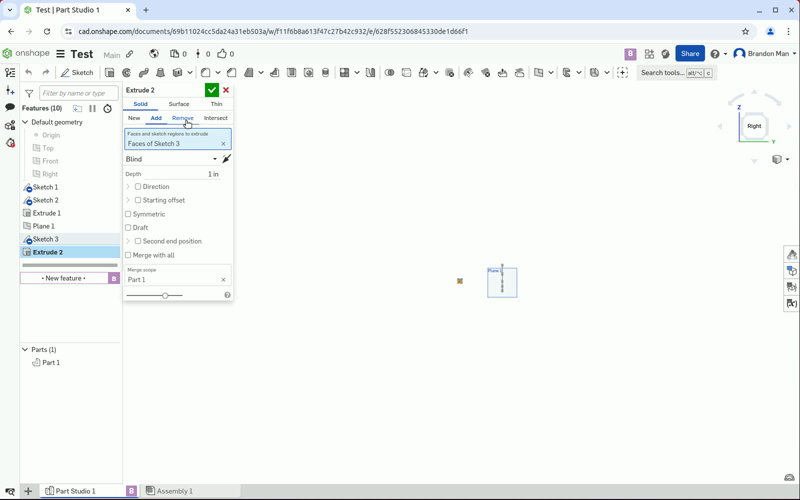
click(186, 120)
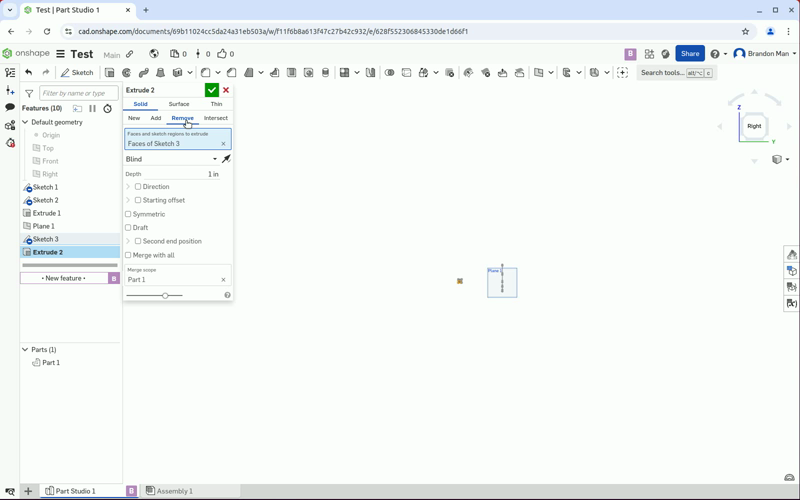
key(tab, 4)
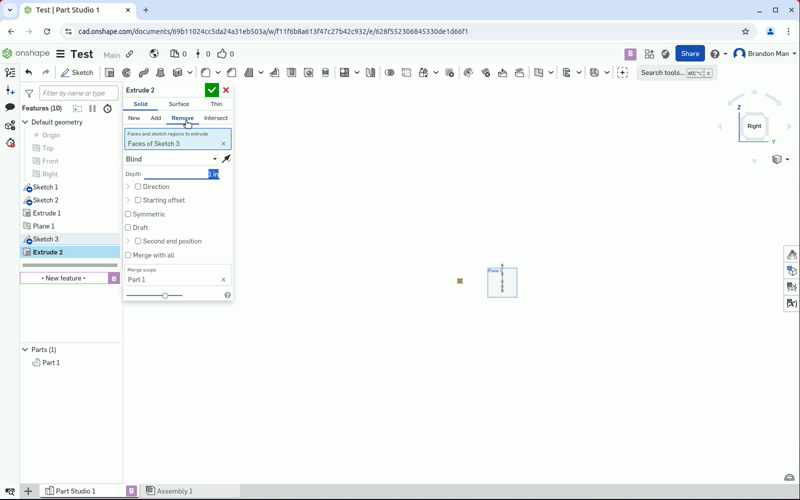
text(23.108)
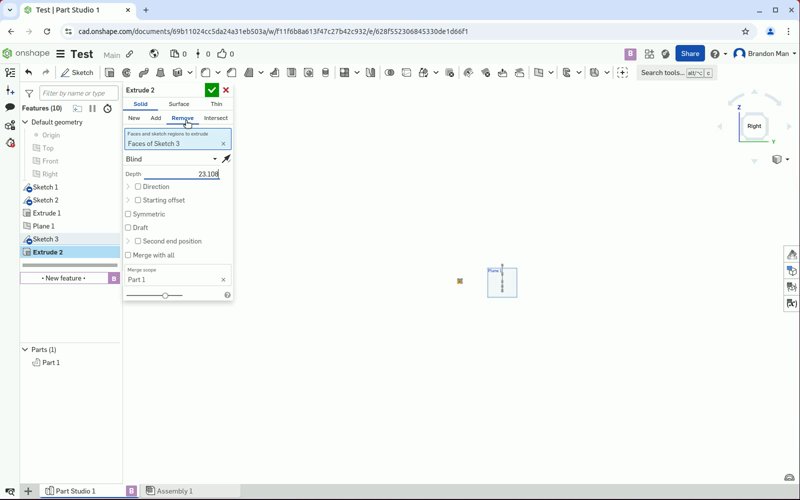
key(tab, 6)
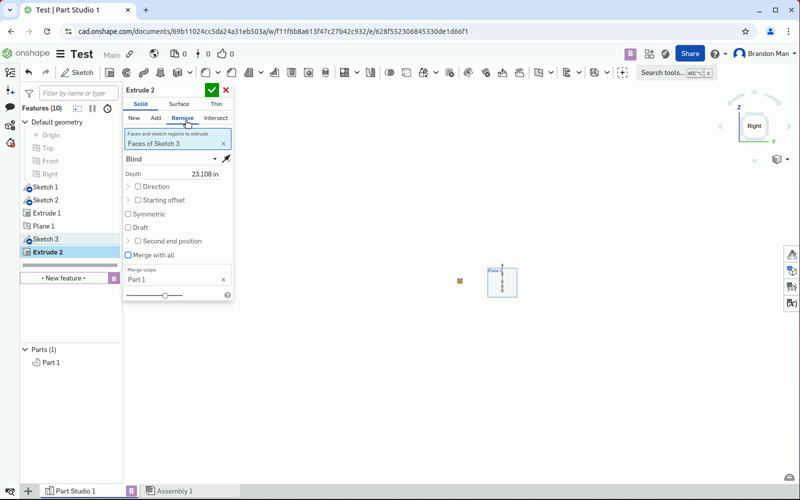
key(space)
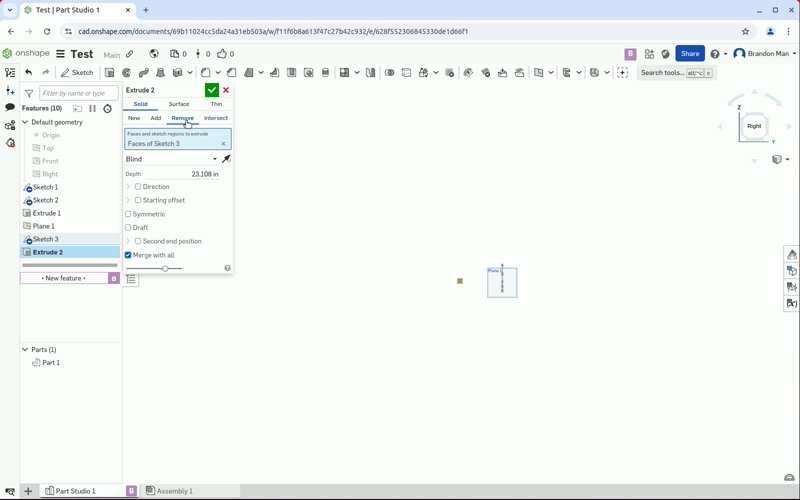
key(enter)
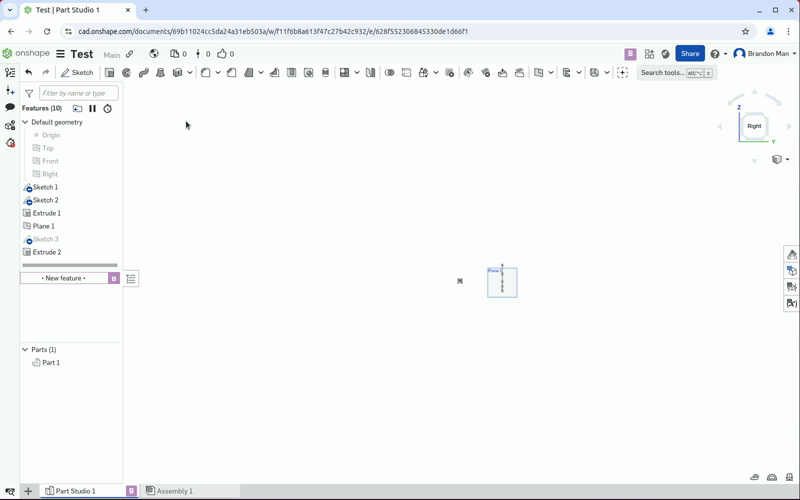
key(shift+h)
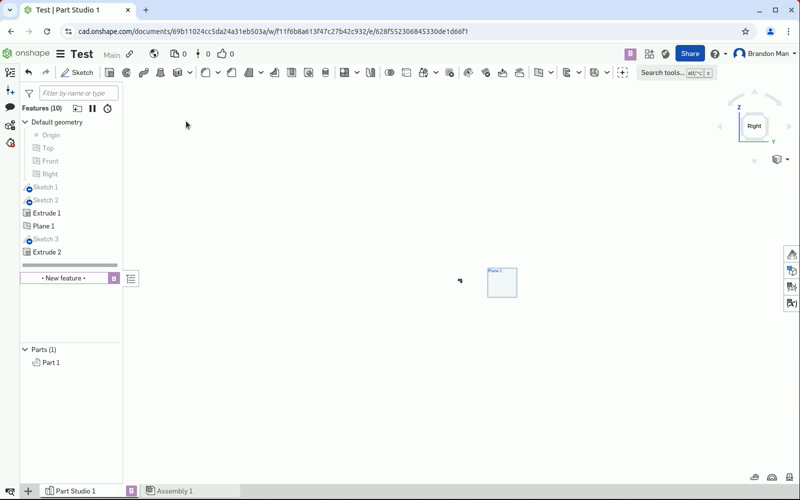
key(shift+h)
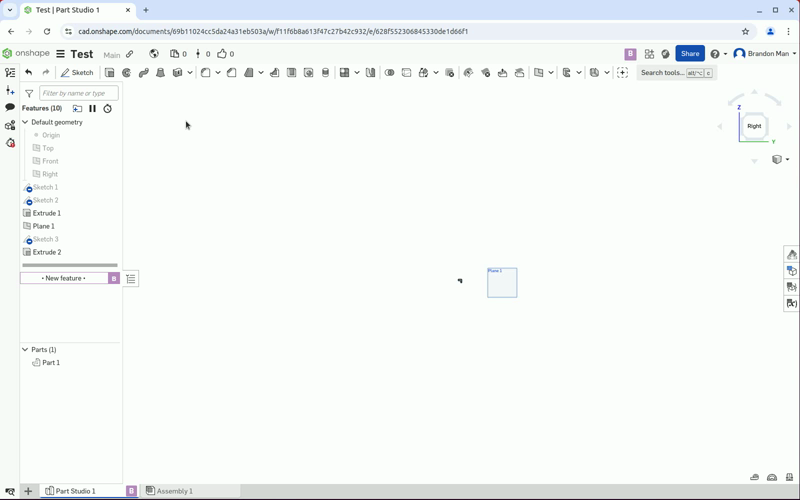
key(shift+7)
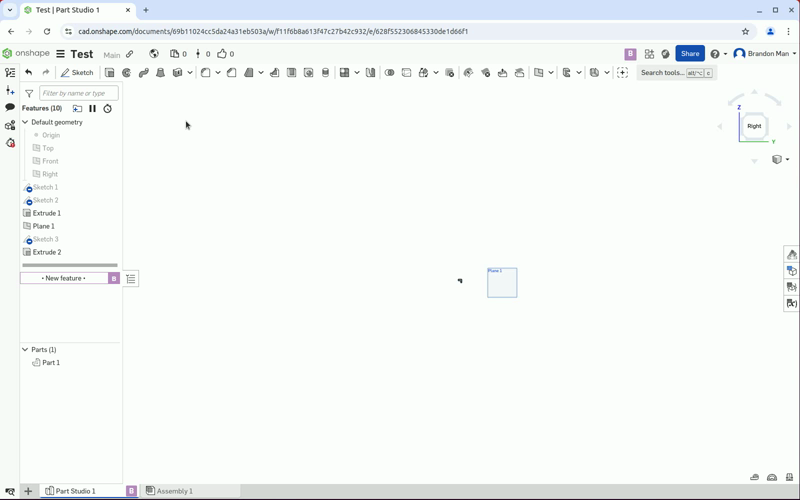
key(right, 2)
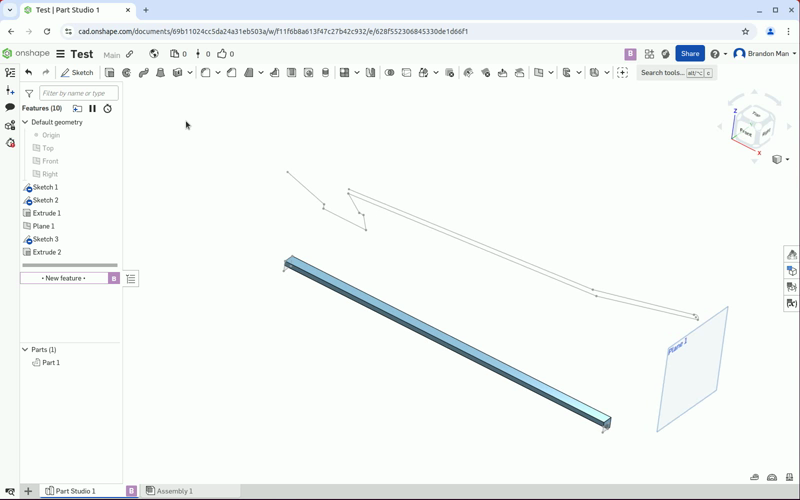
key(down, 2)
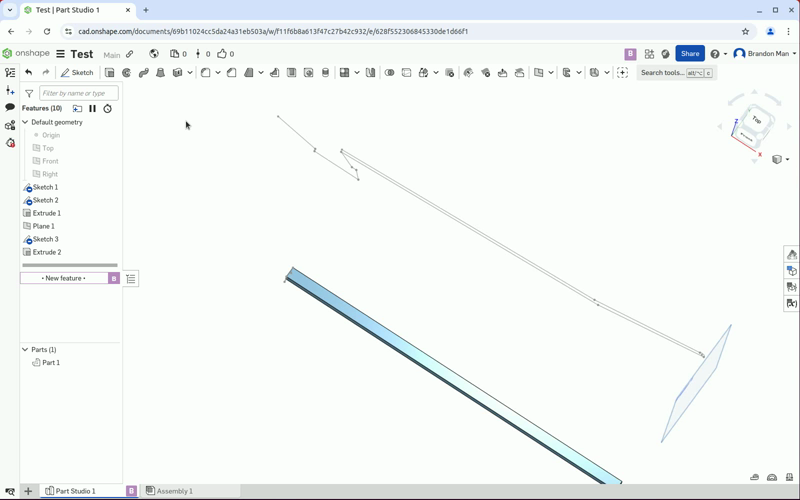
key(up, 2)
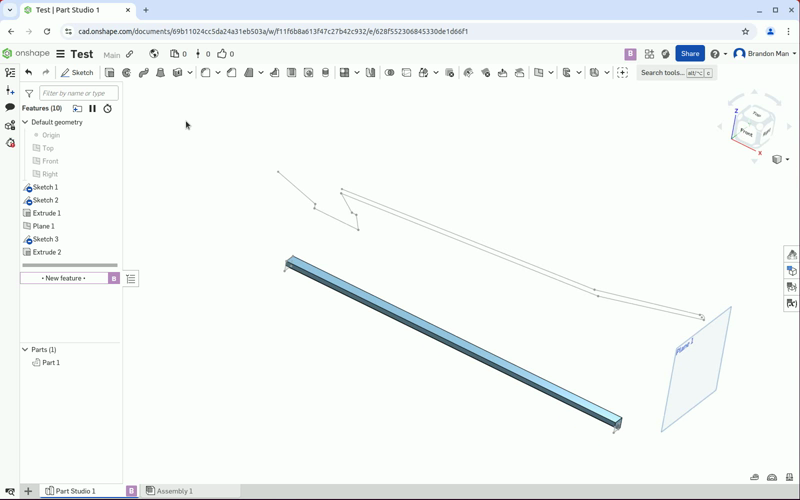
key(left, 2)
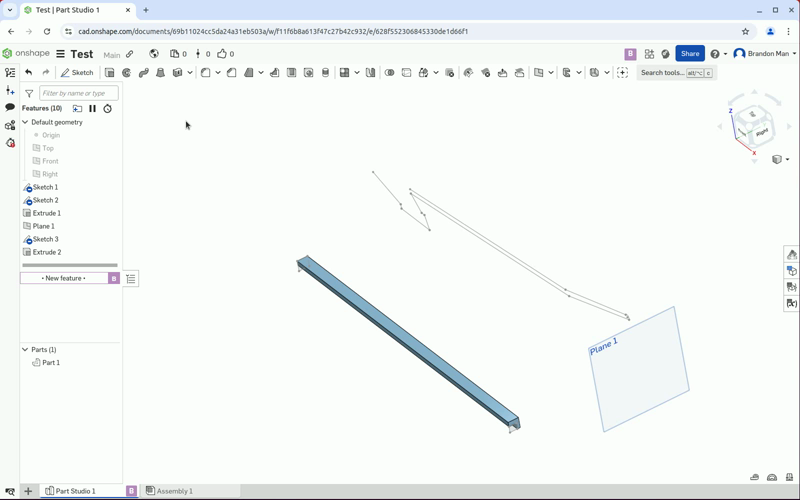
mouse_move(73, 189)
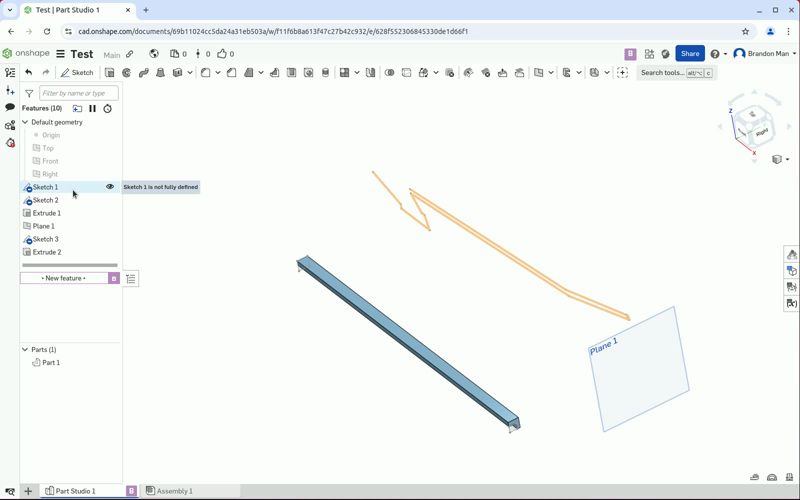
click(73, 189)